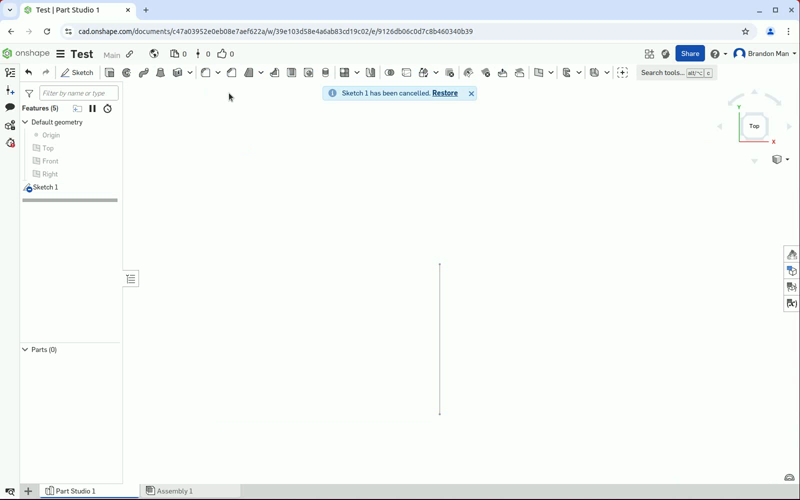
key(shift+h)
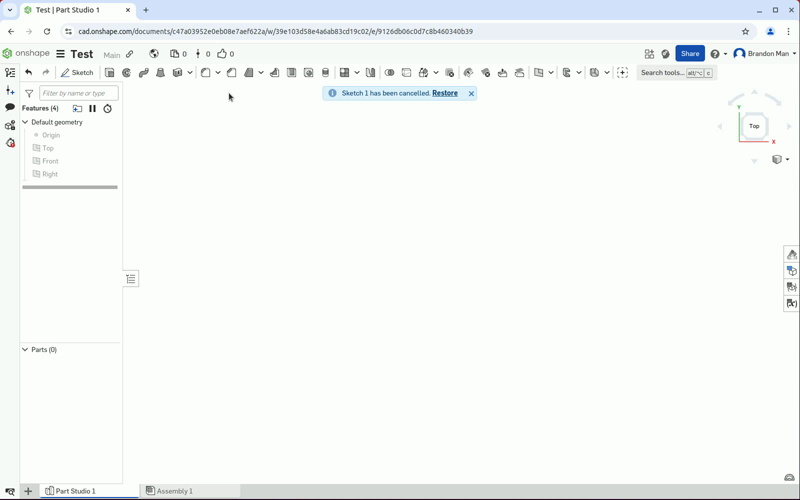
key(shift+s)
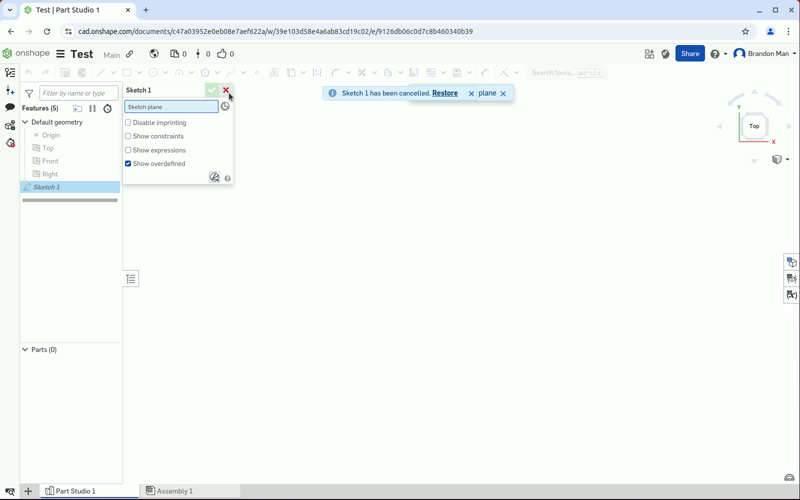
mouse_move(73, 150)
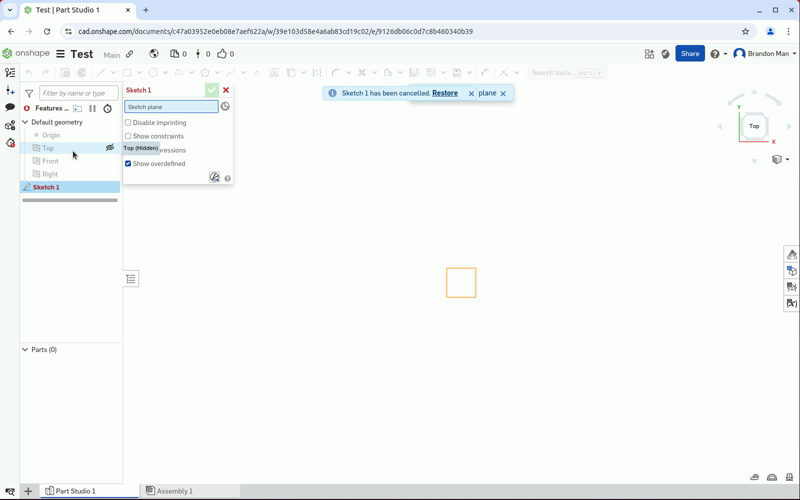
click(73, 150)
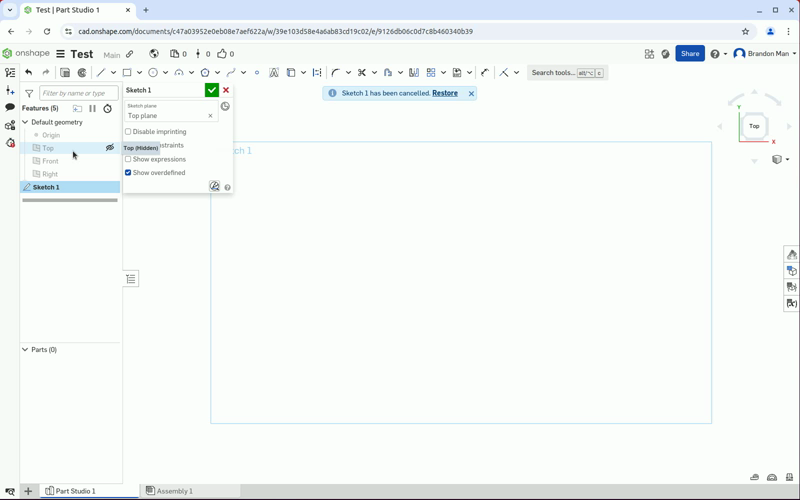
mouse_move(73, 352)
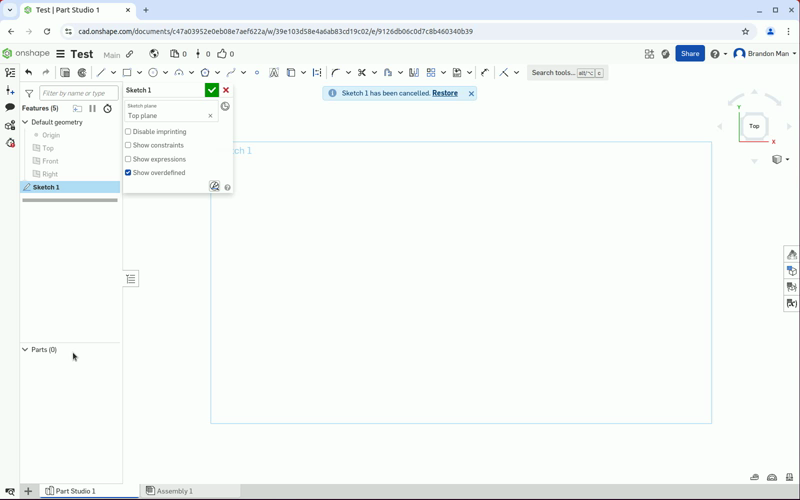
key(y)
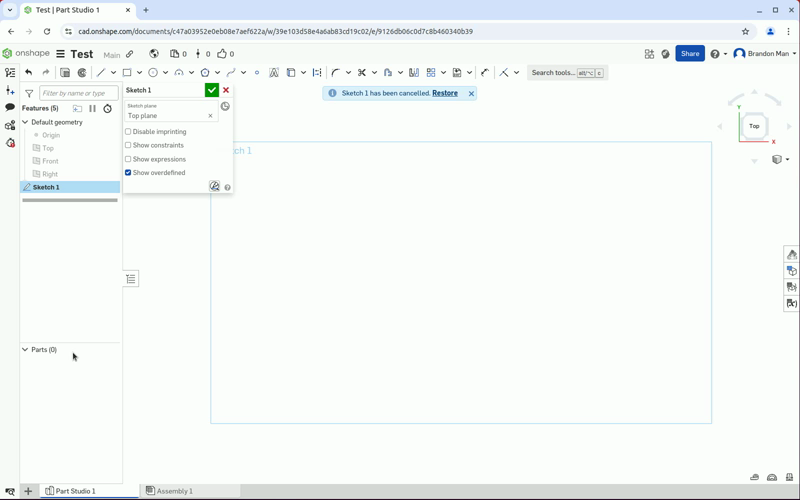
key(l)
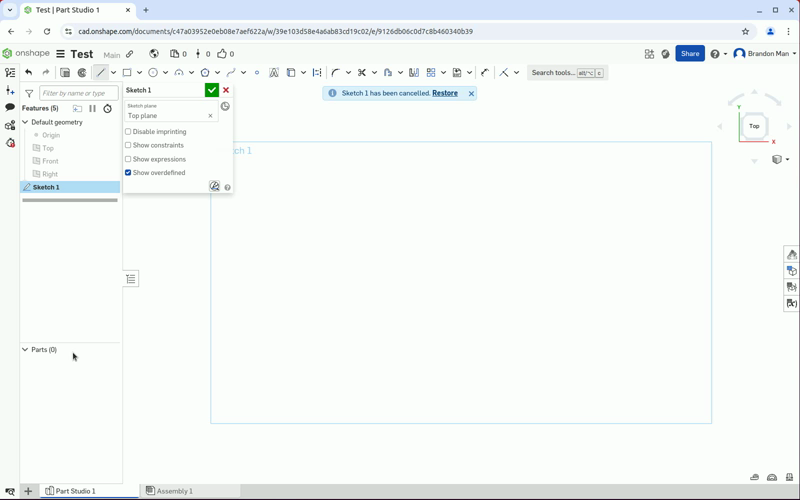
key_down(shift)
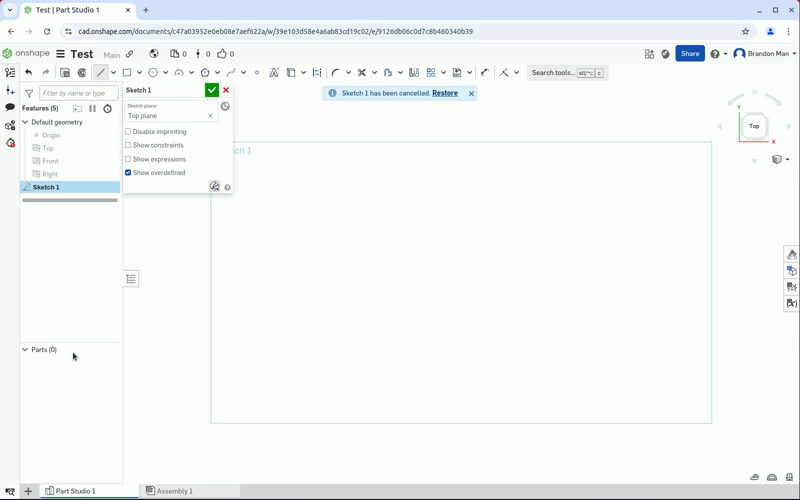
mouse_move(489, 387)
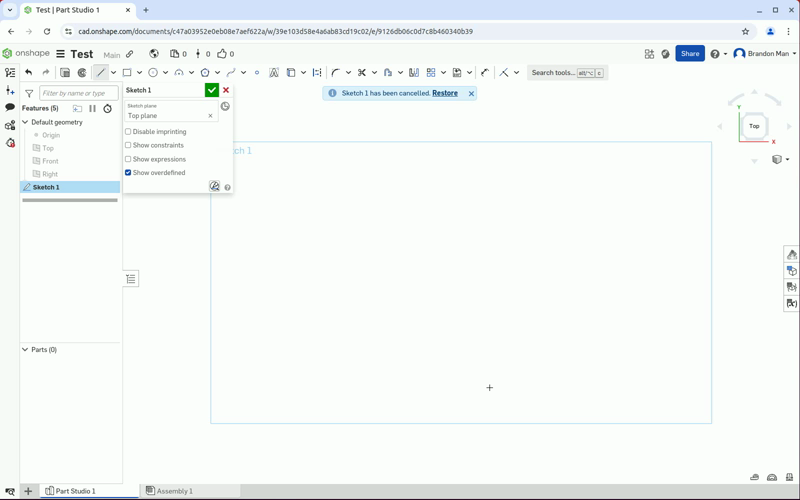
click(489, 387)
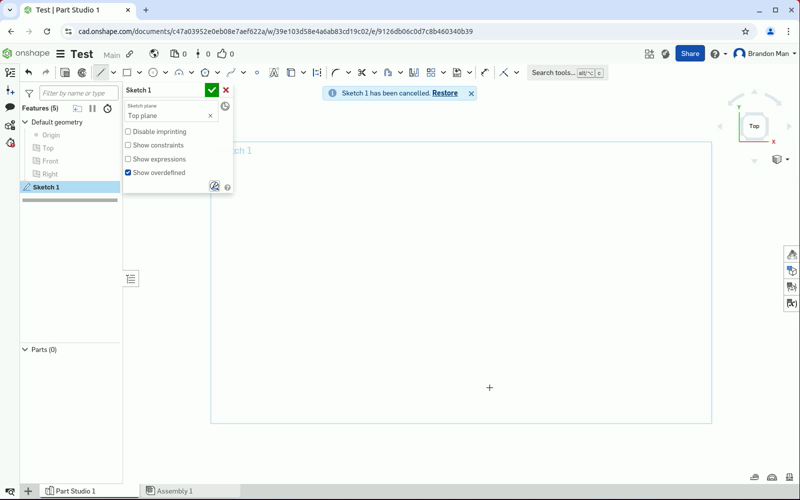
key_up(shift)
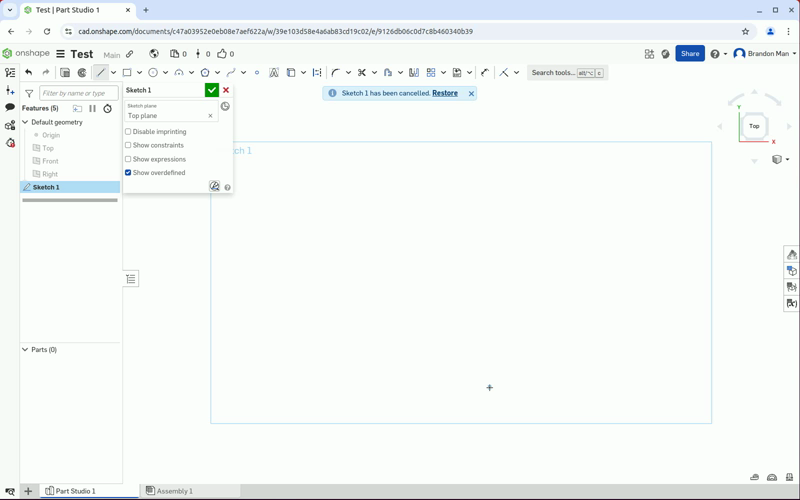
key_down(shift)
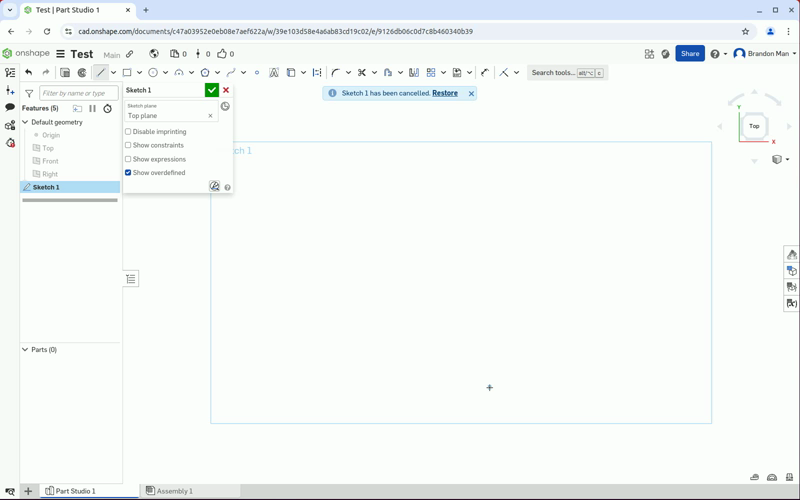
mouse_move(573, 387)
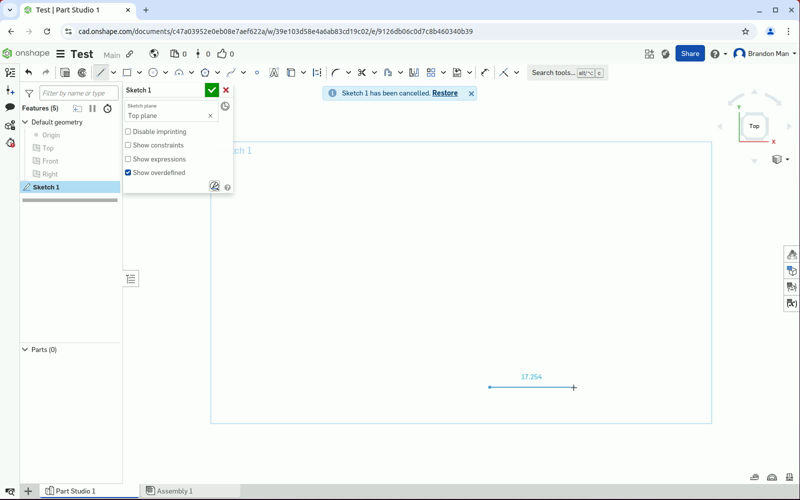
click(573, 387)
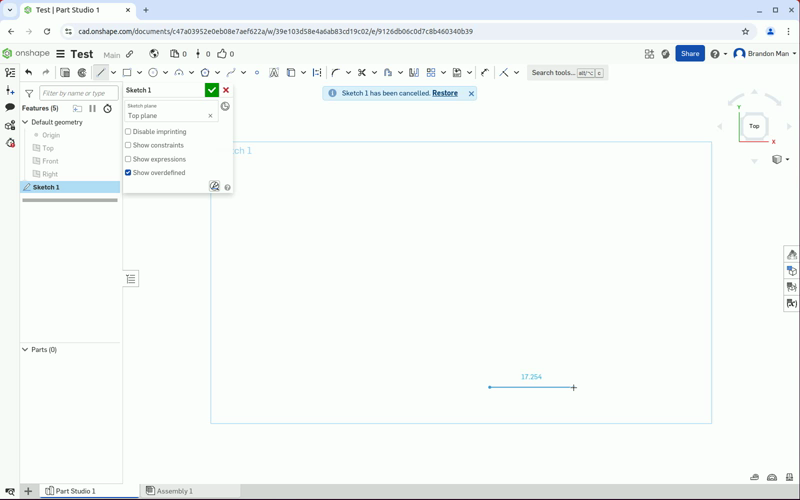
key_up(shift)
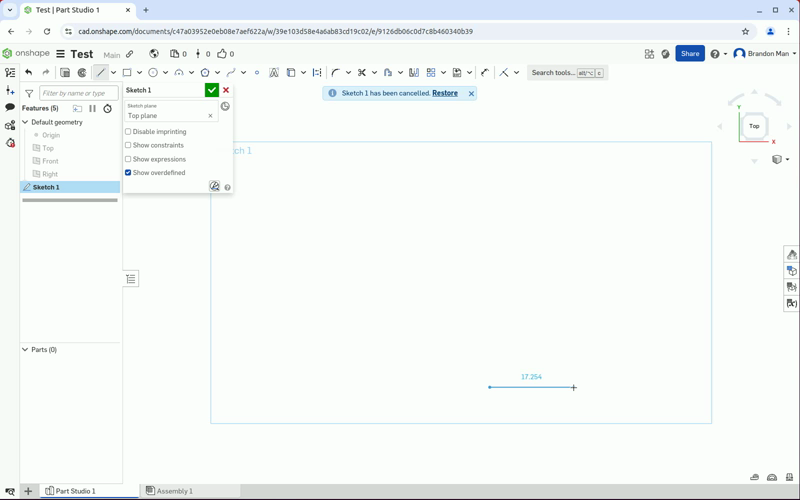
key_down(shift)
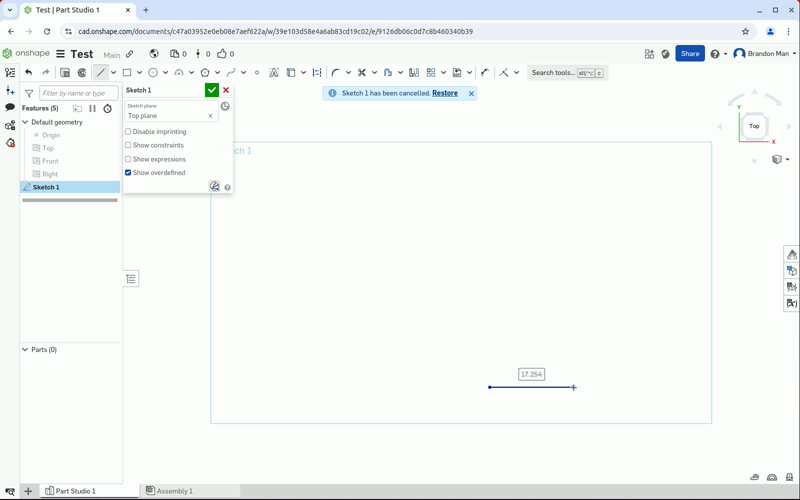
mouse_move(573, 303)
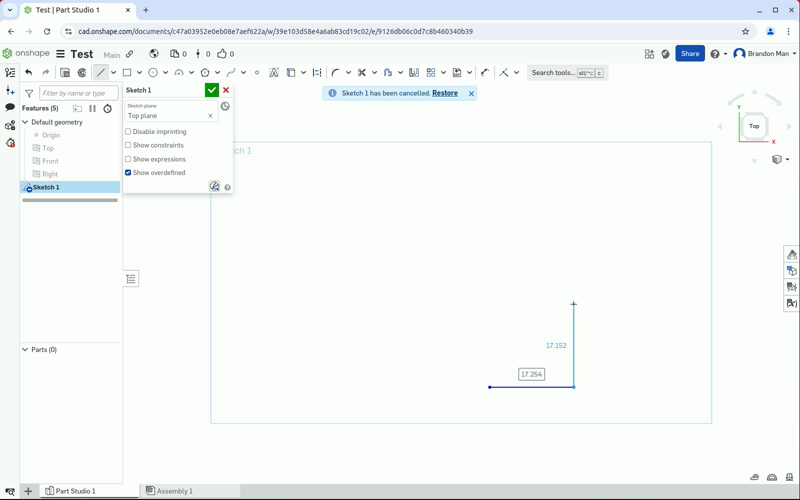
click(573, 303)
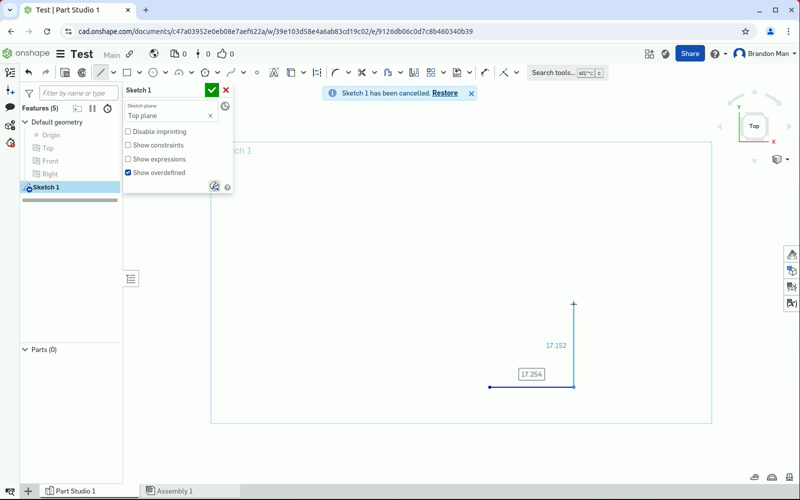
key_up(shift)
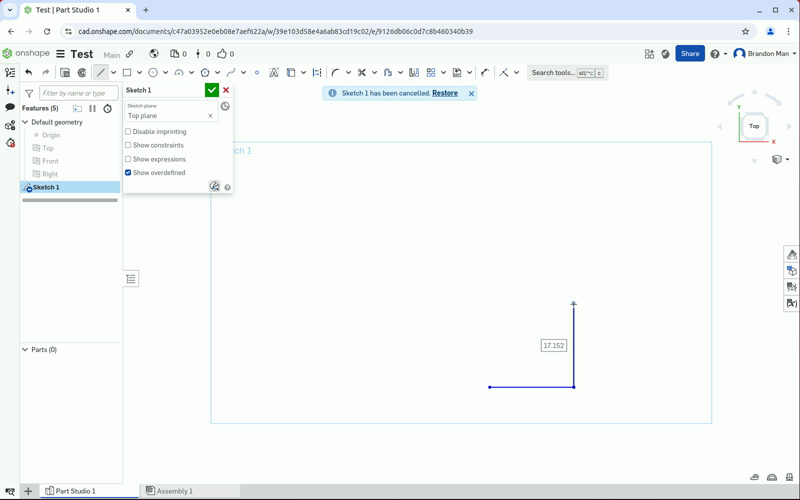
key_down(shift)
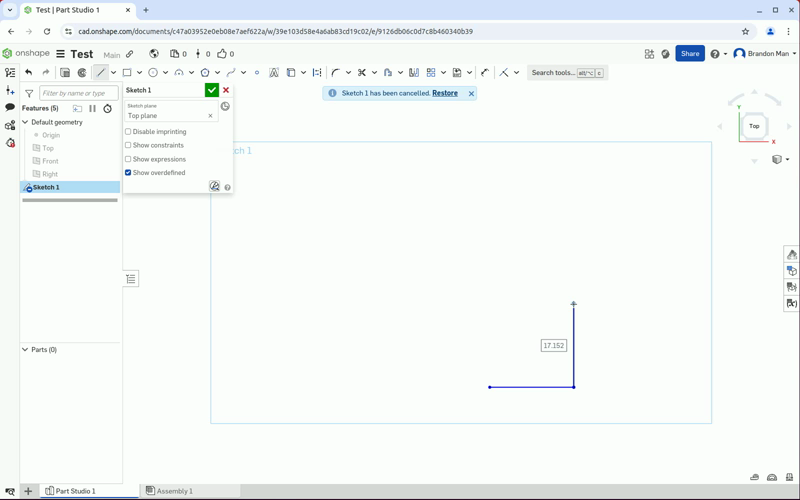
mouse_move(489, 303)
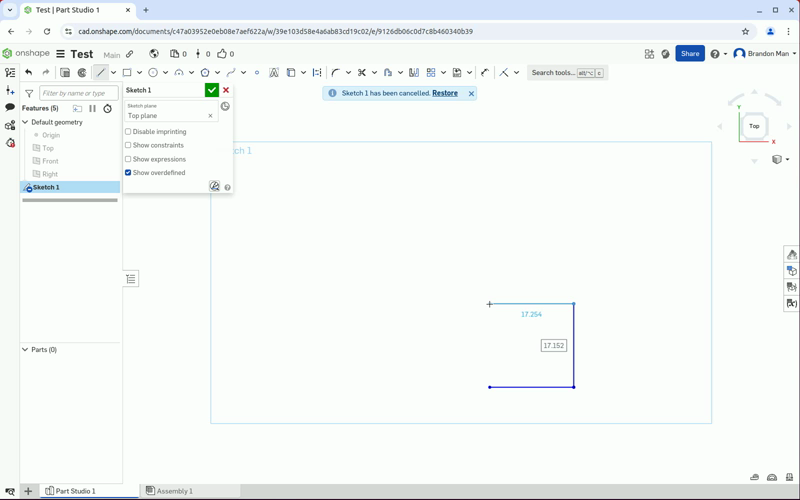
click(489, 303)
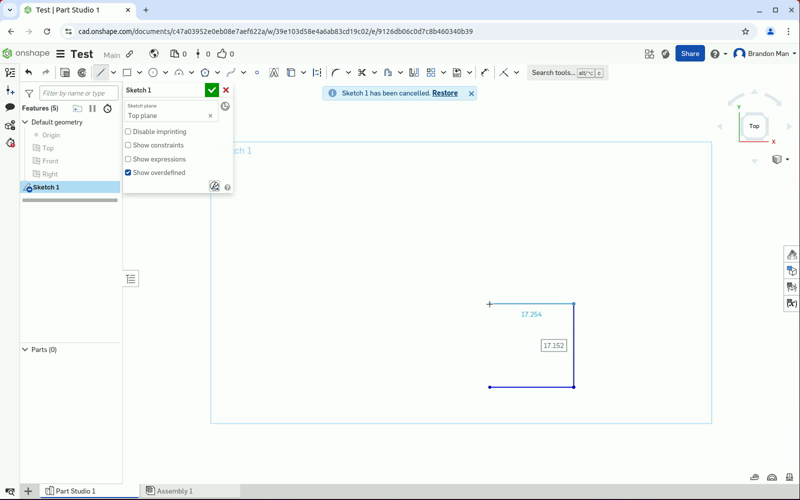
key_up(shift)
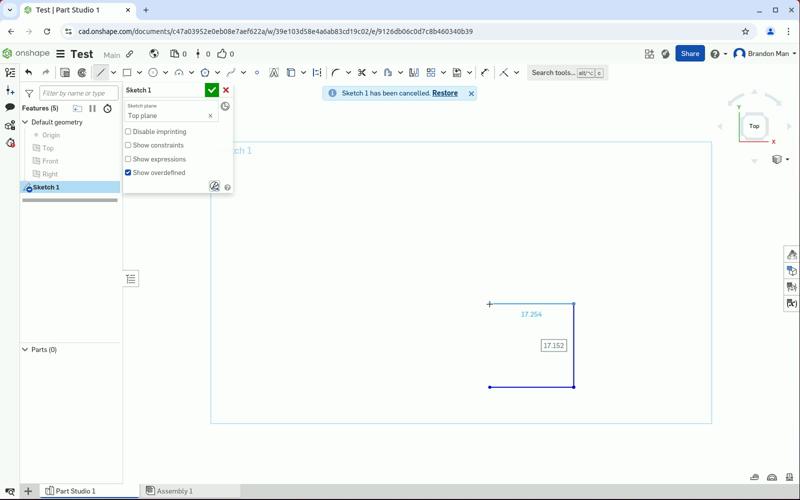
key_down(shift)
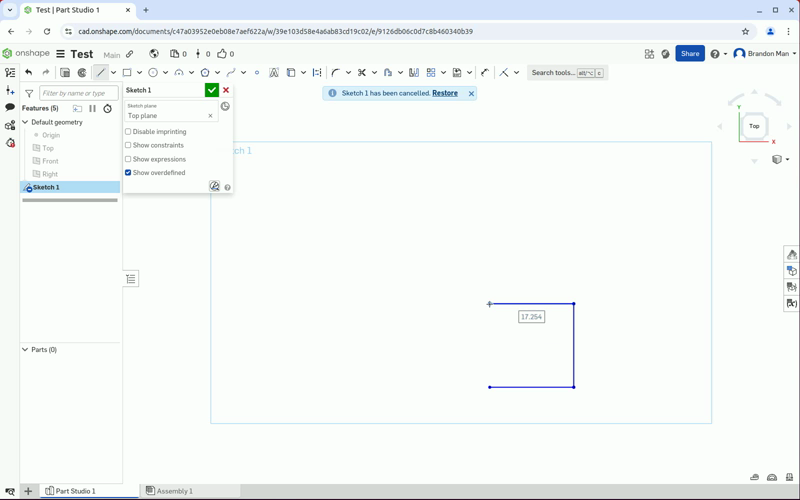
mouse_move(489, 387)
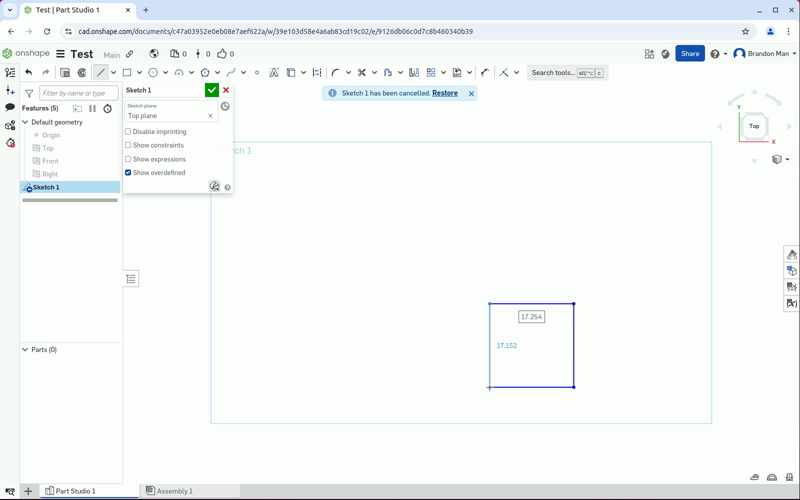
key_up(shift)
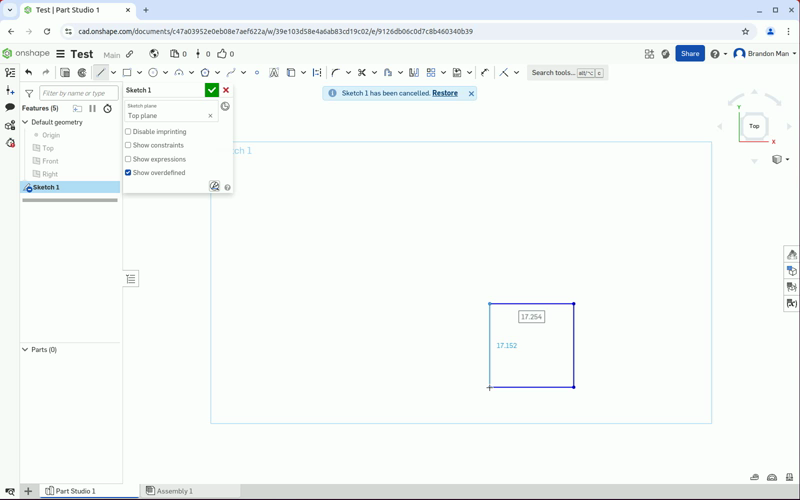
click(489, 387)
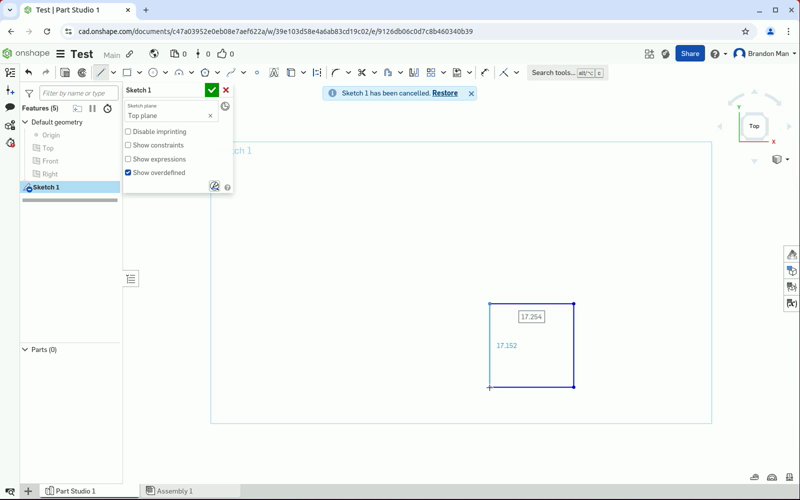
key(esc)
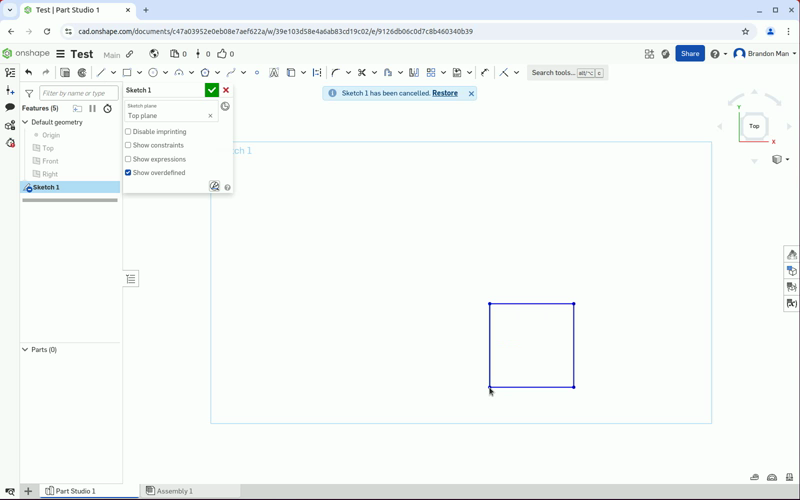
mouse_move(494, 322)
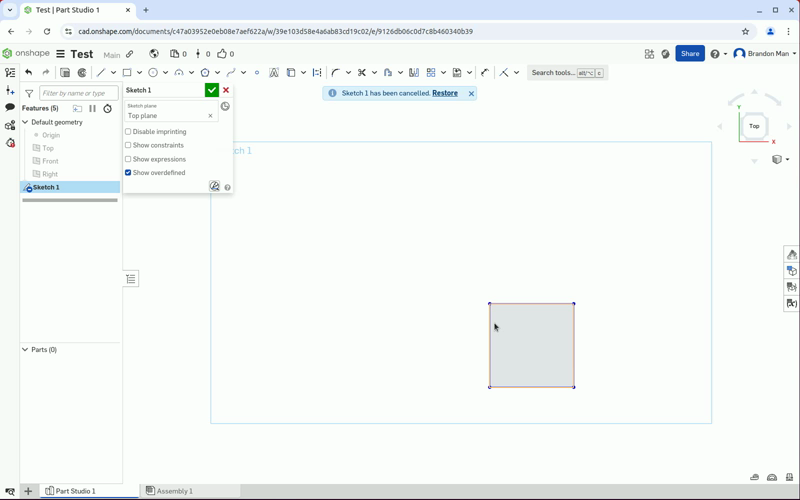
click(494, 322)
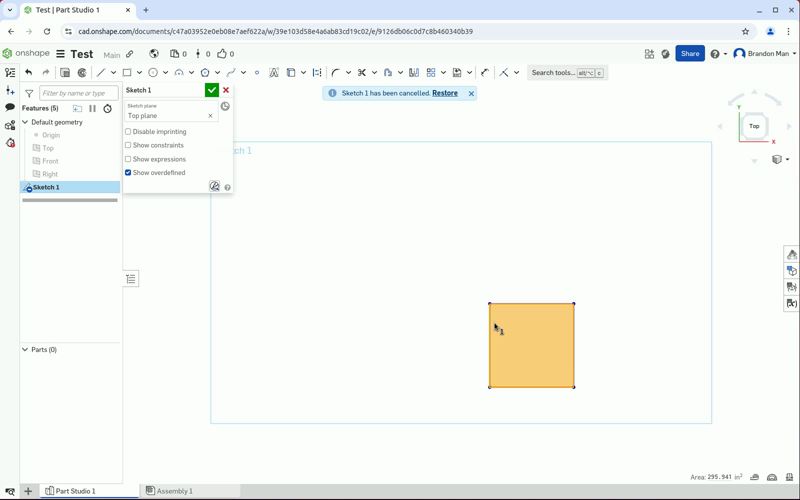
mouse_move(73, 352)
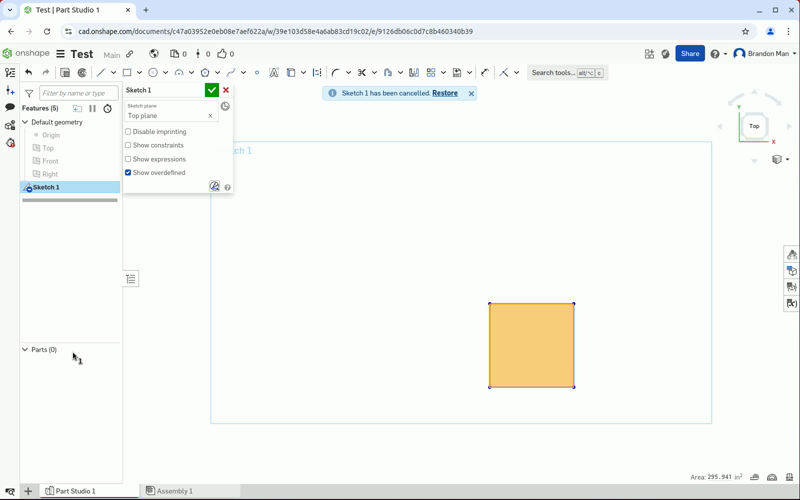
key(shift+y)
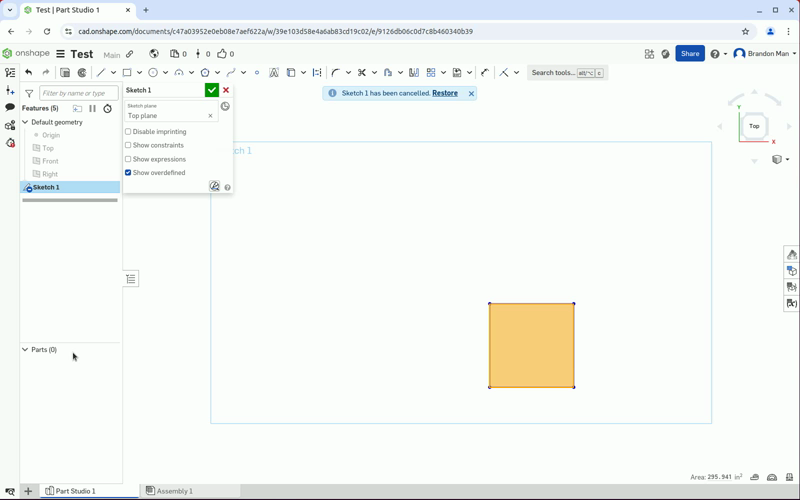
key(shift+e)
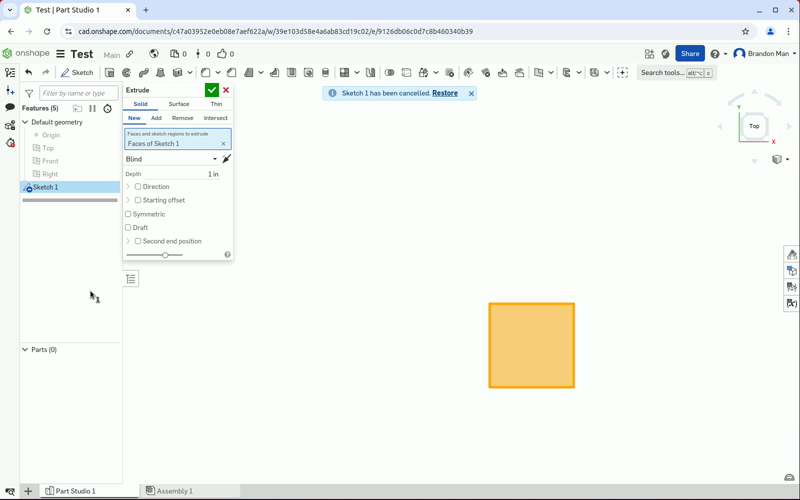
mouse_move(143, 106)
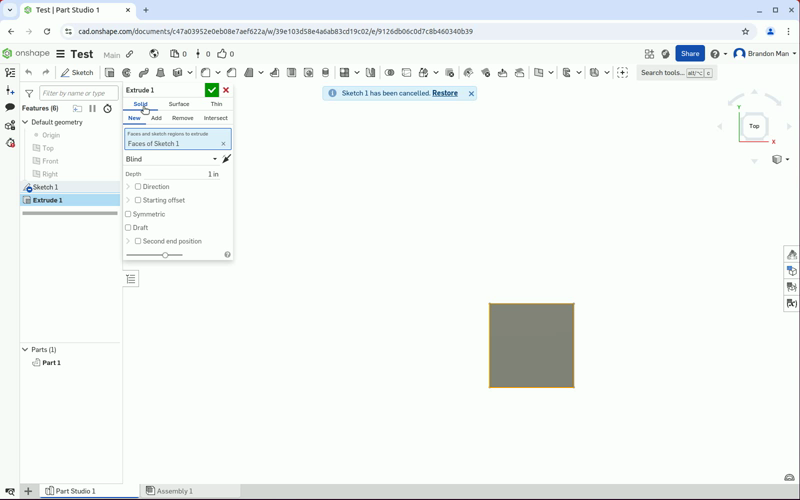
click(143, 106)
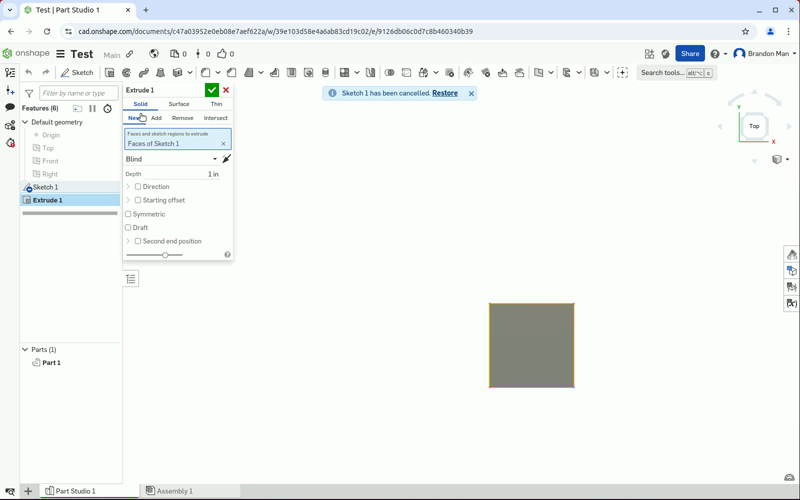
mouse_move(137, 120)
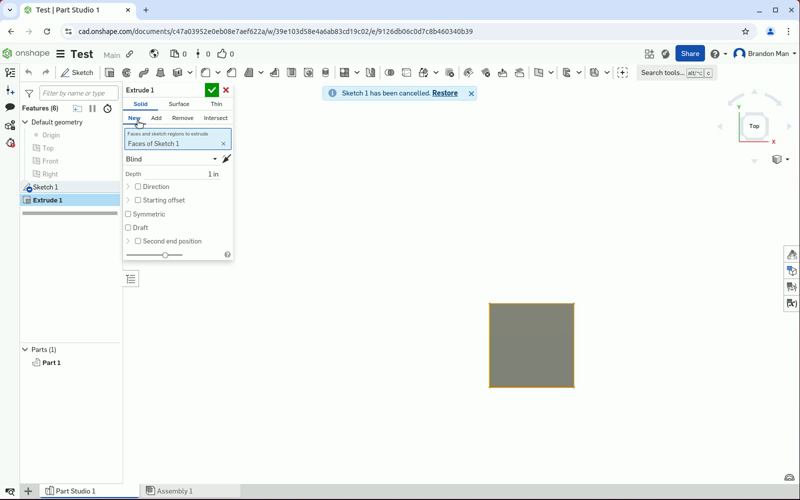
click(137, 120)
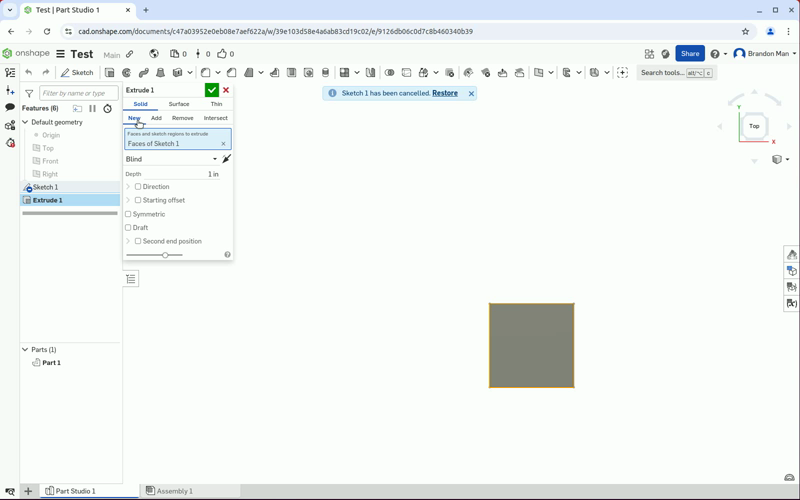
key(tab, 4)
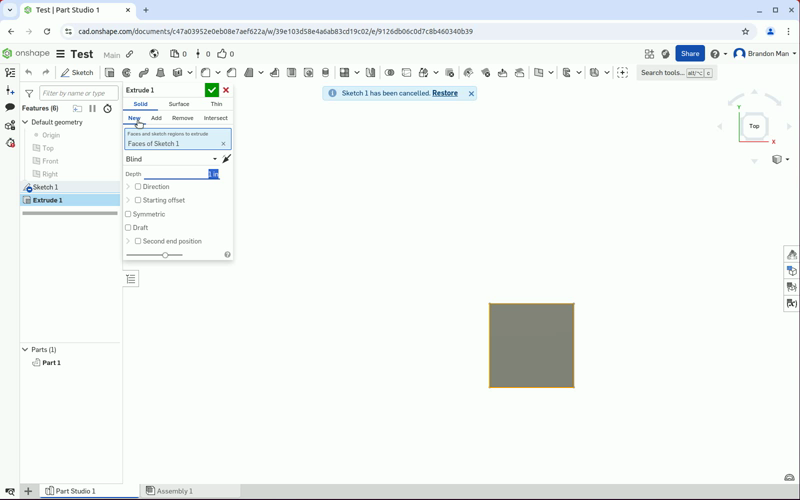
text(2.889)
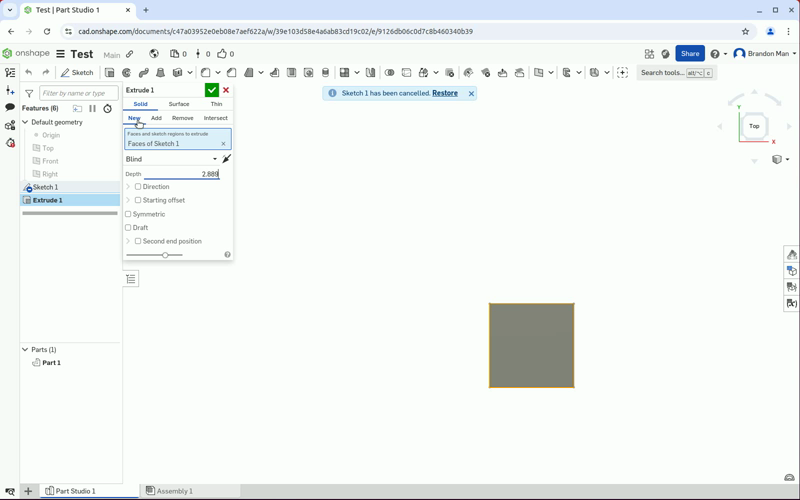
key(enter)
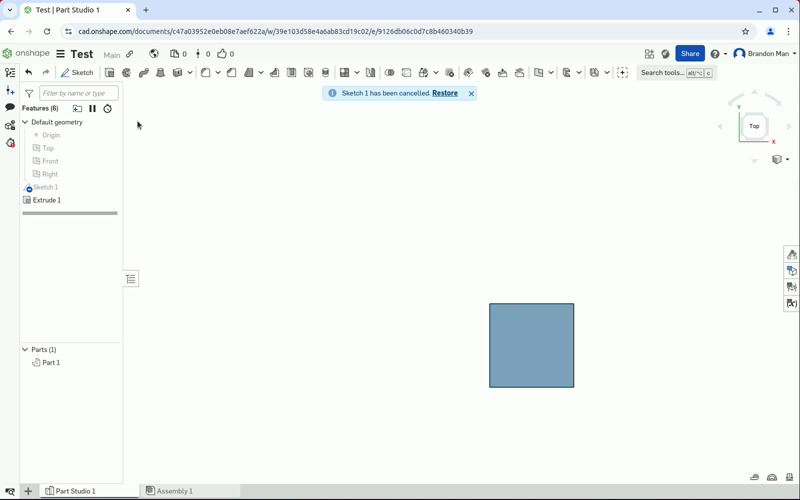
key(shift+h)
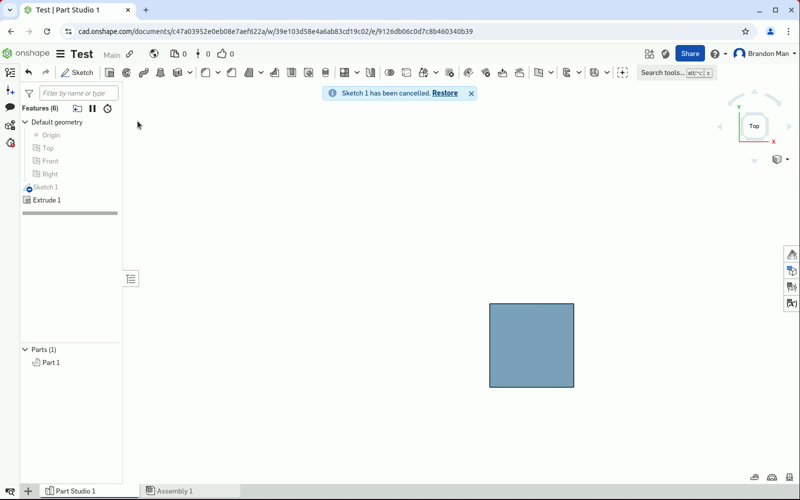
key(shift+h)
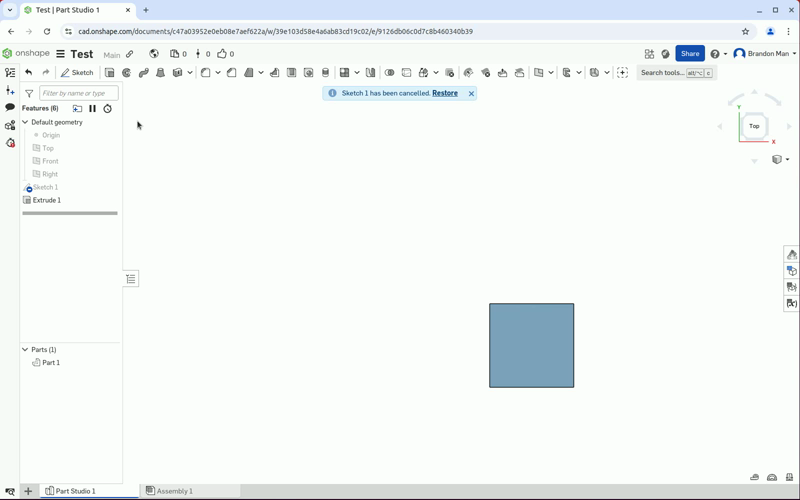
mouse_move(73, 189)
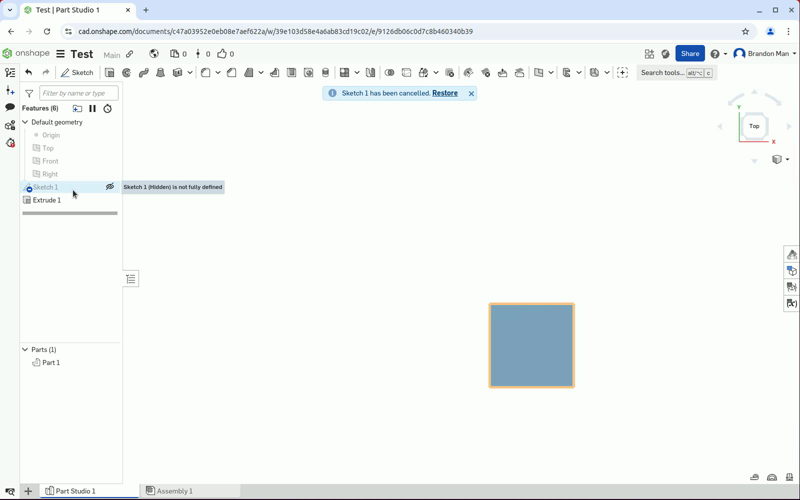
click(73, 189)
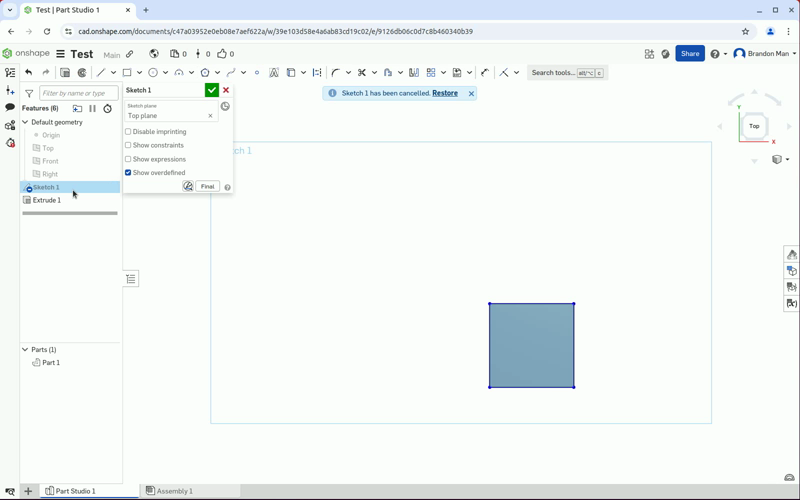
mouse_move(229, 92)
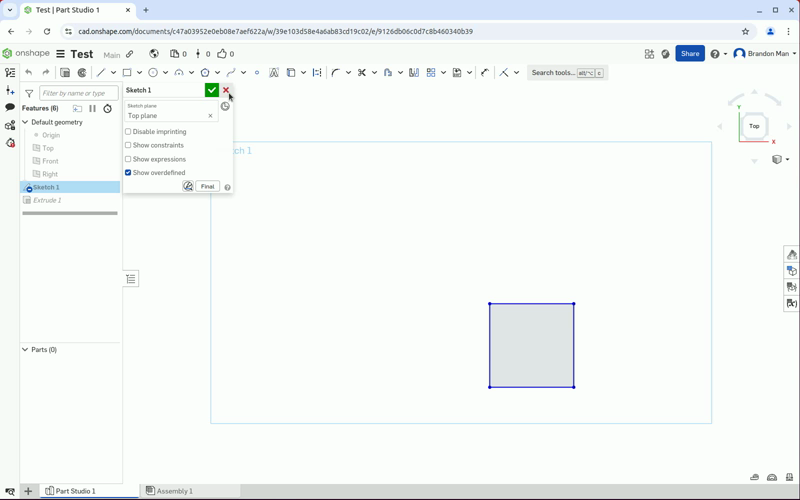
click(229, 92)
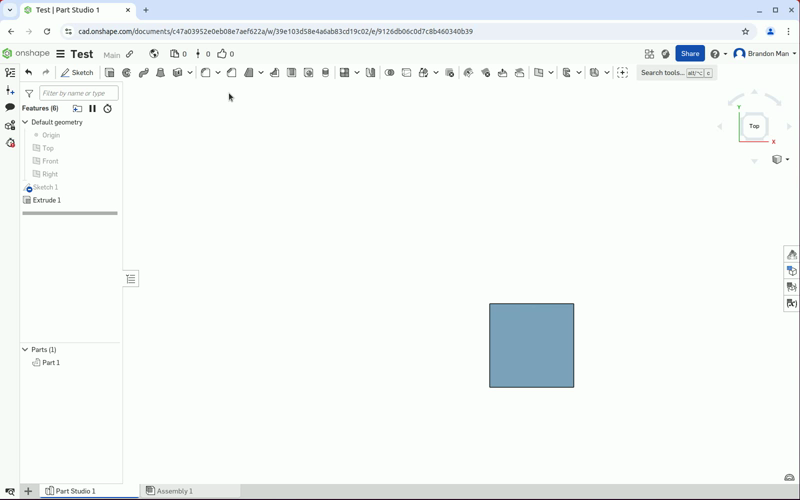
mouse_move(541, 75)
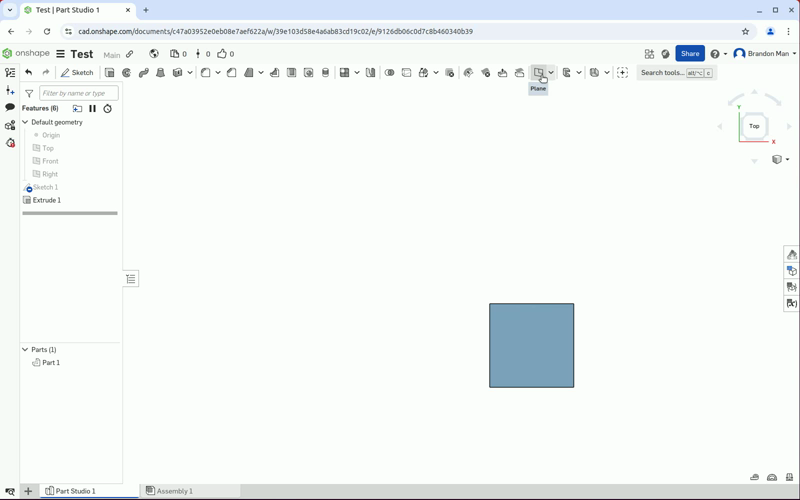
click(541, 75)
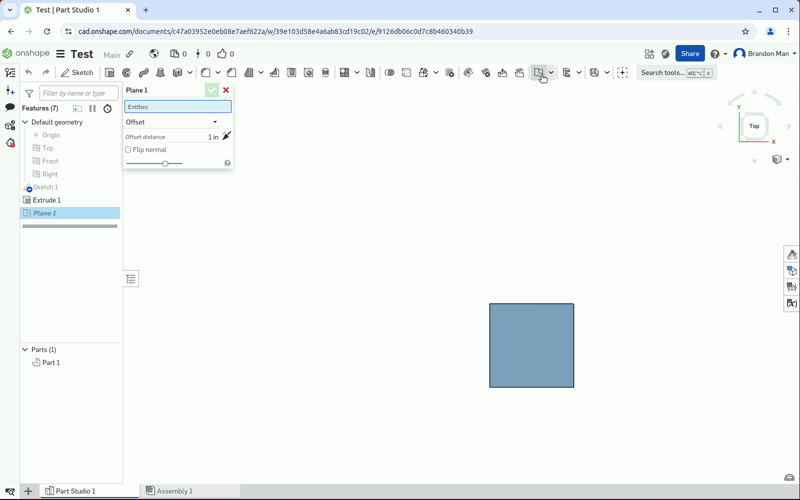
mouse_move(73, 150)
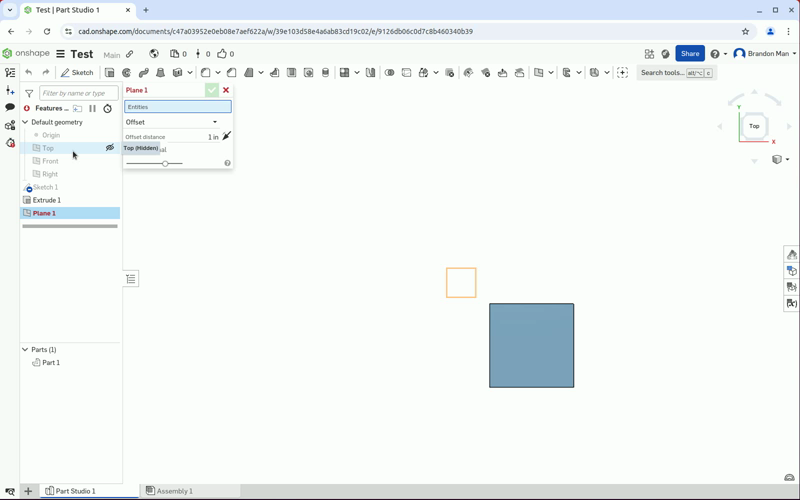
click(73, 150)
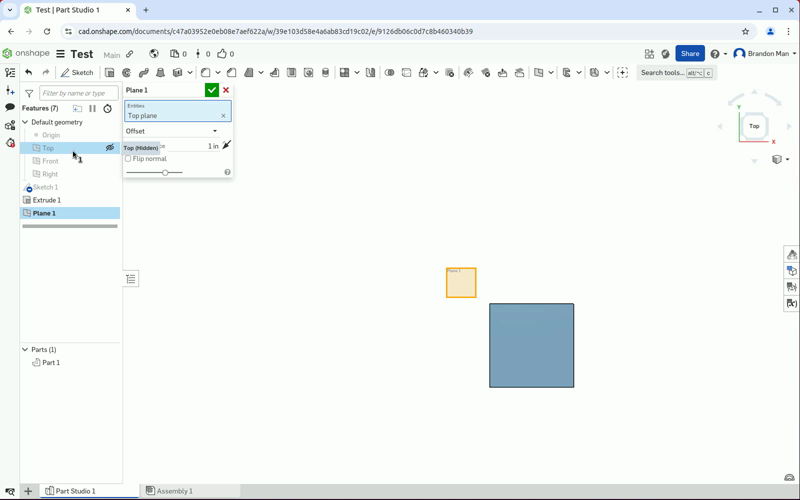
key(tab, 2)
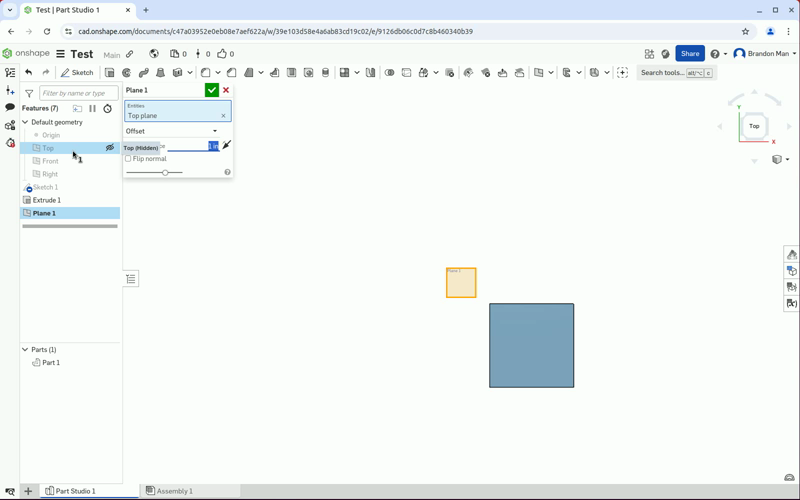
text(2.896)
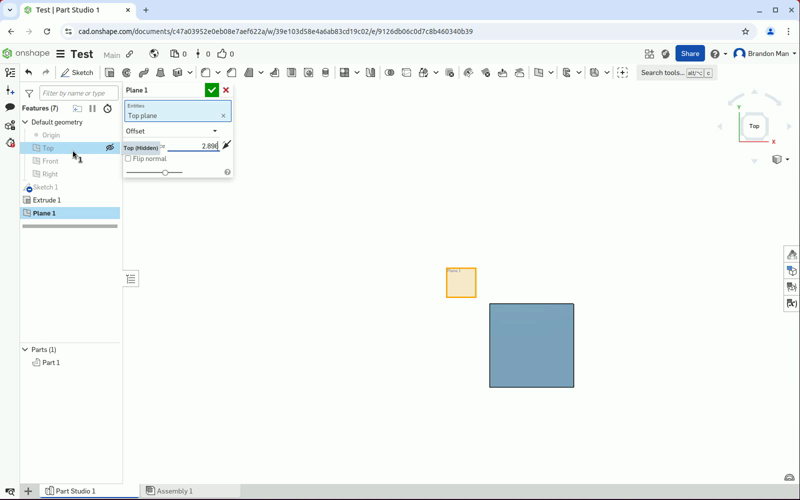
key(enter, 2)
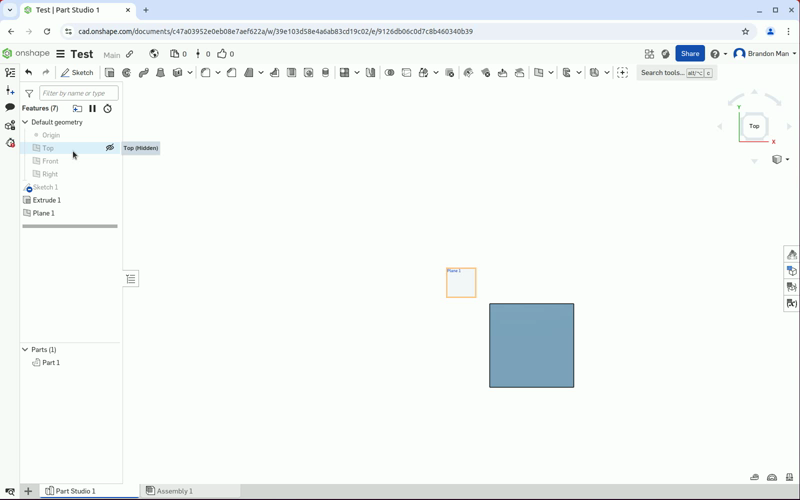
key(shift+s)
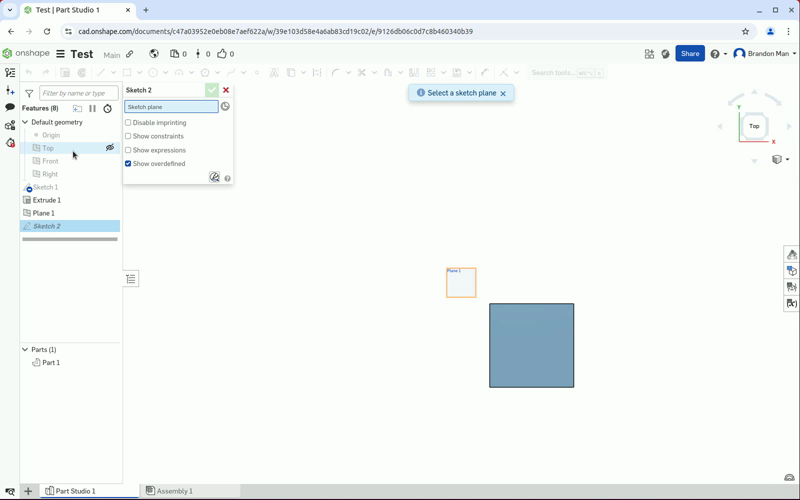
mouse_move(73, 215)
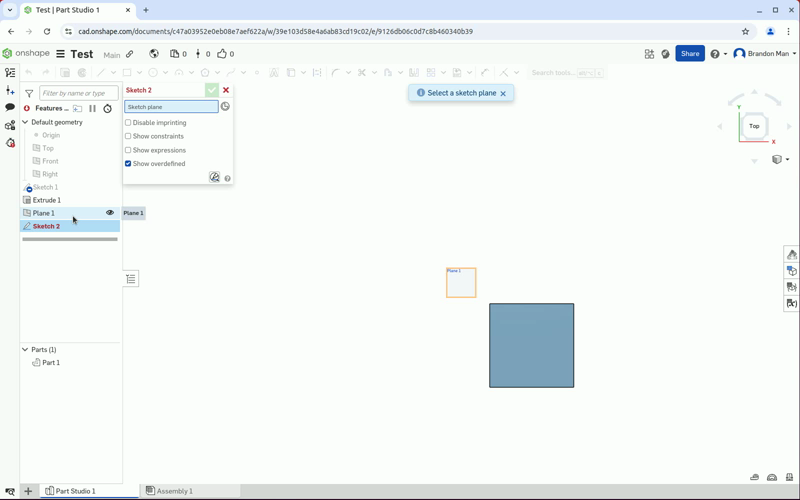
click(73, 215)
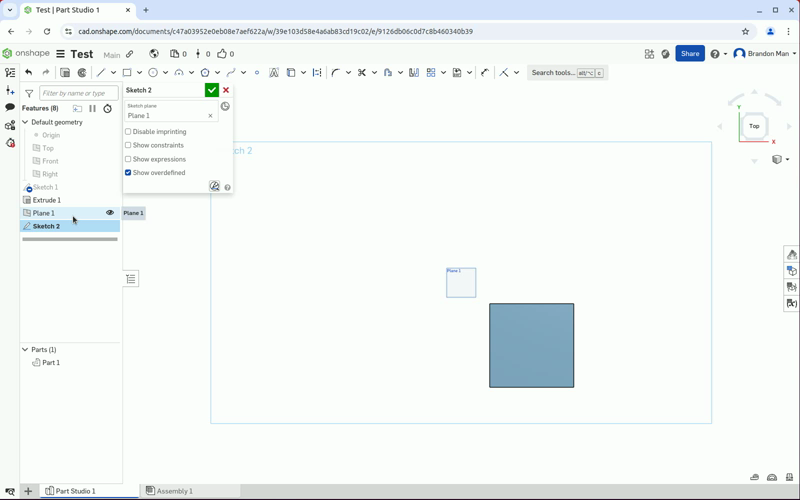
mouse_move(73, 352)
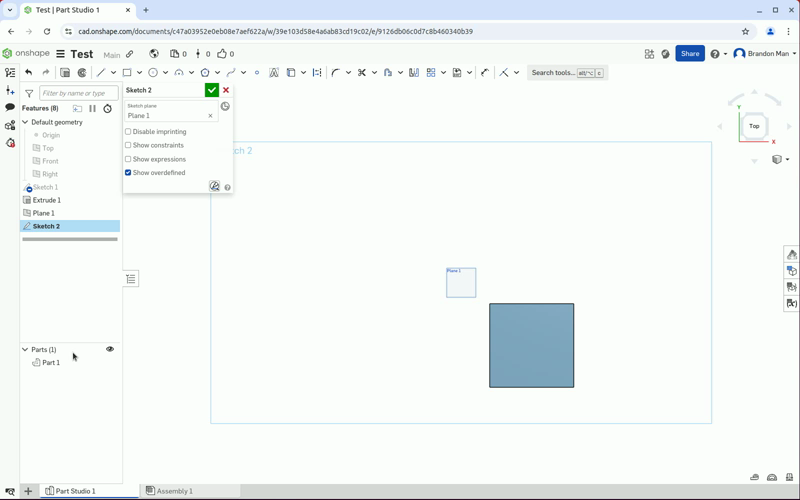
key(y)
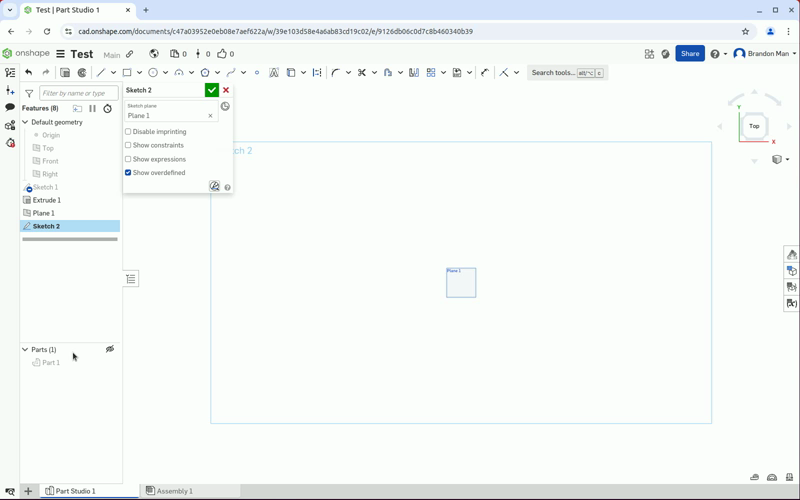
key(l)
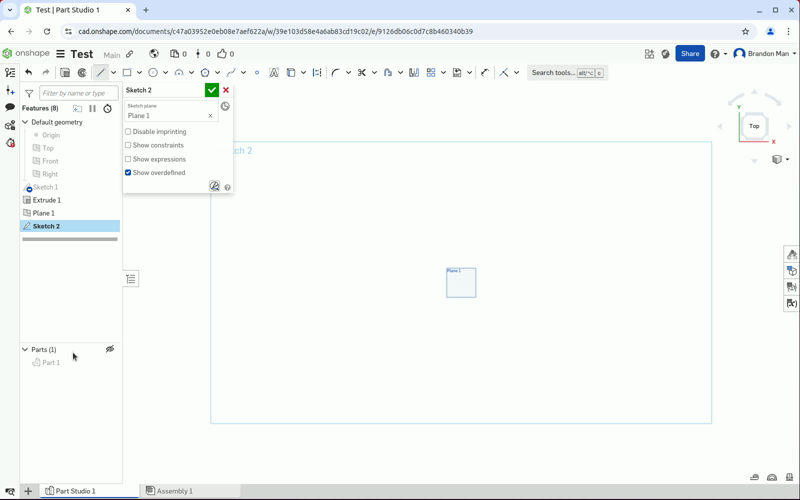
key_down(shift)
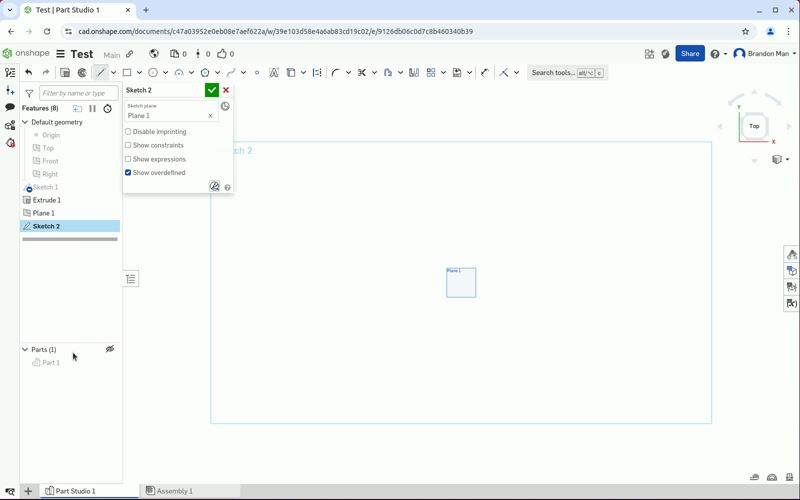
mouse_move(489, 387)
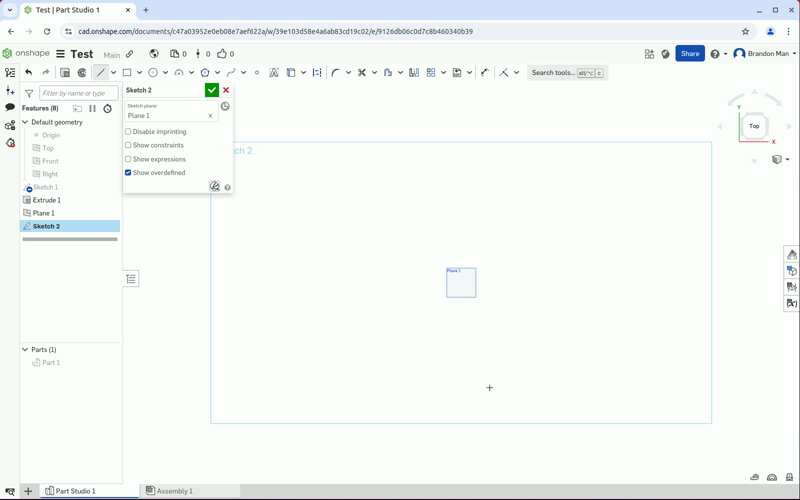
click(489, 387)
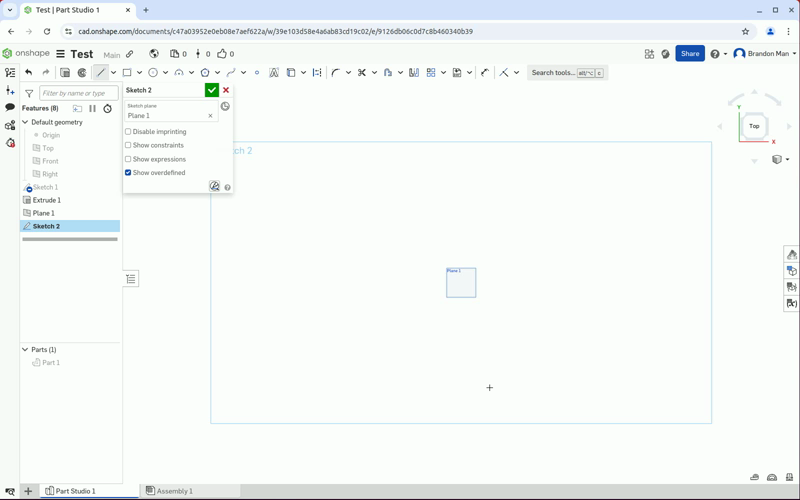
key_up(shift)
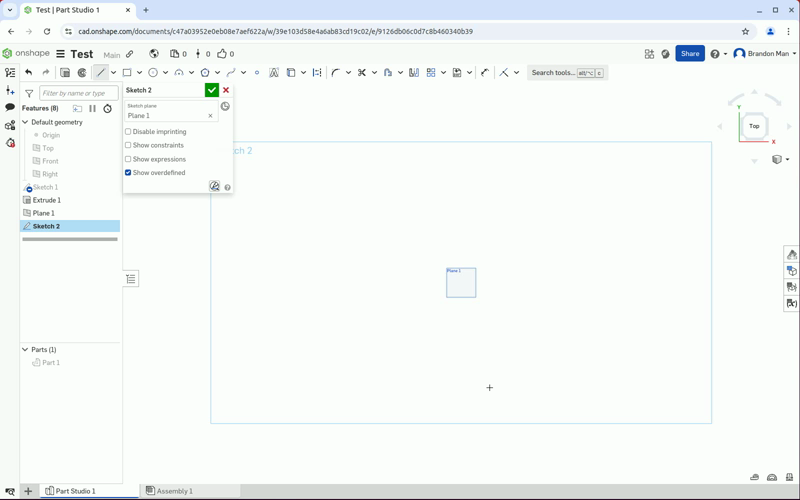
key_down(shift)
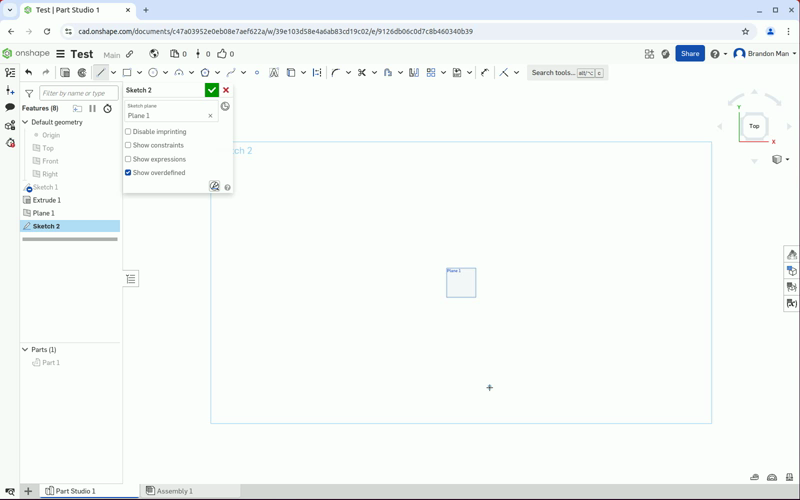
mouse_move(519, 387)
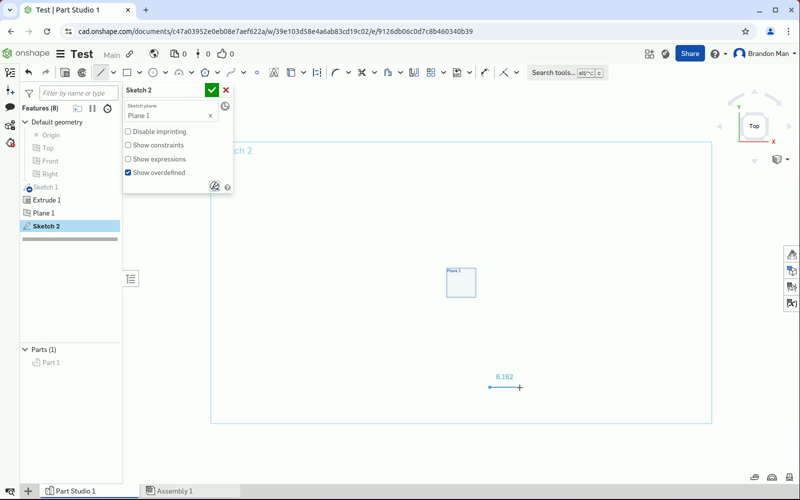
mouse_move(519, 387)
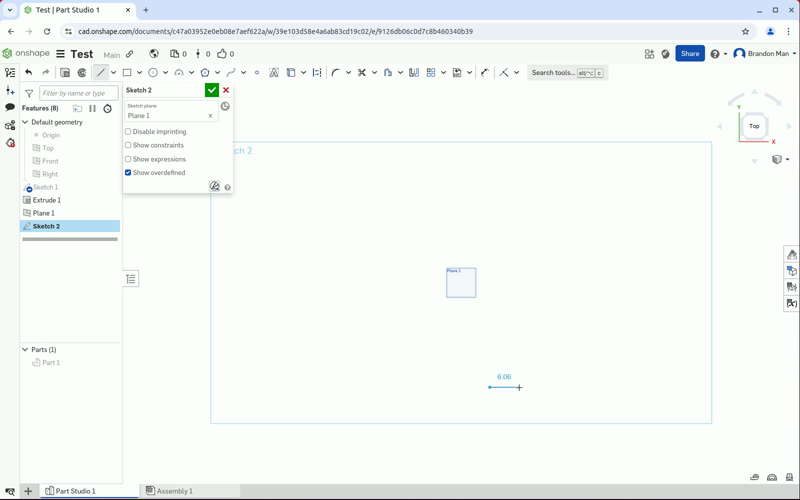
click(519, 387)
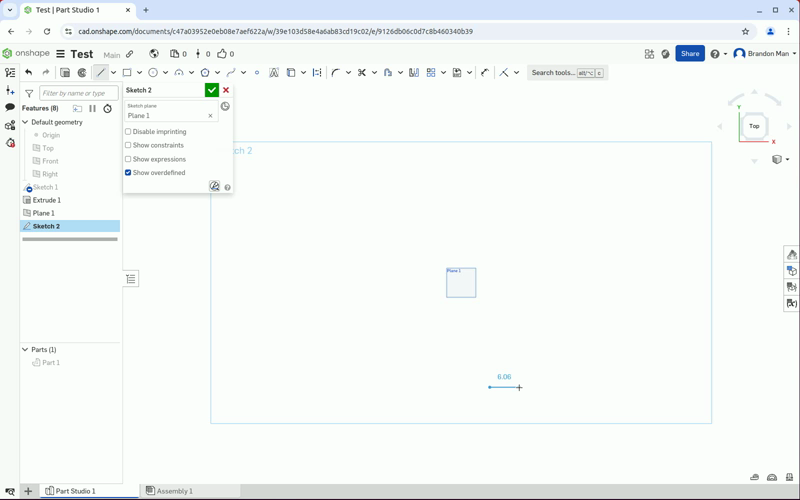
key_up(shift)
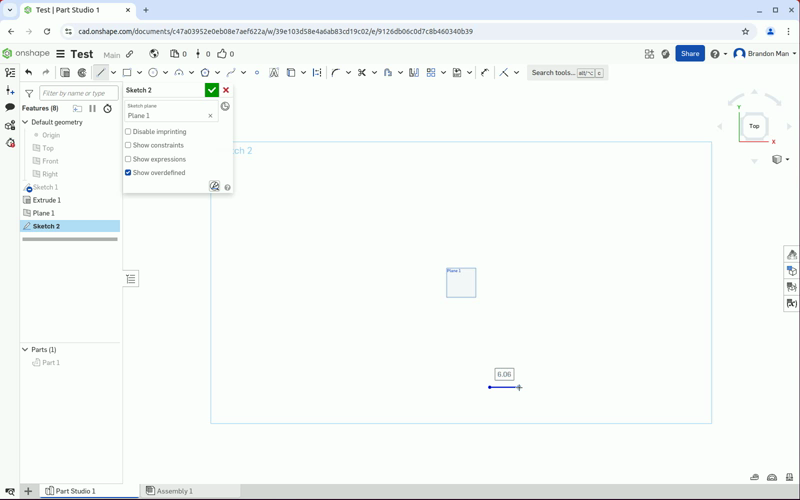
key_down(shift)
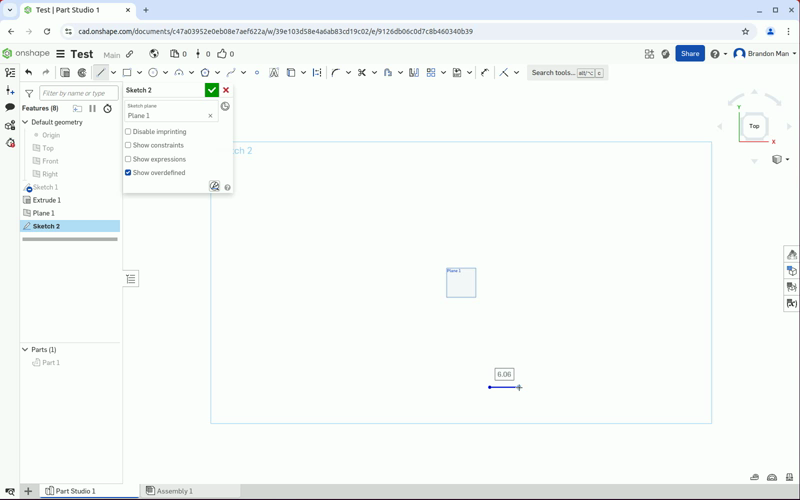
mouse_move(549, 387)
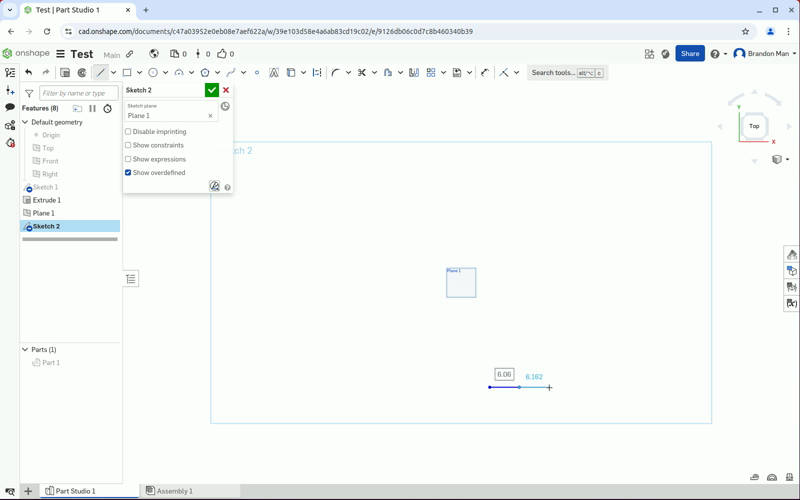
mouse_move(519, 358)
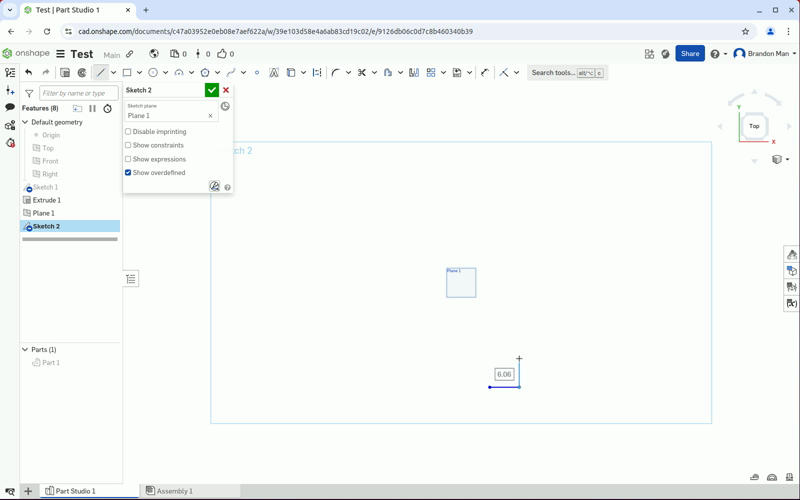
click(519, 358)
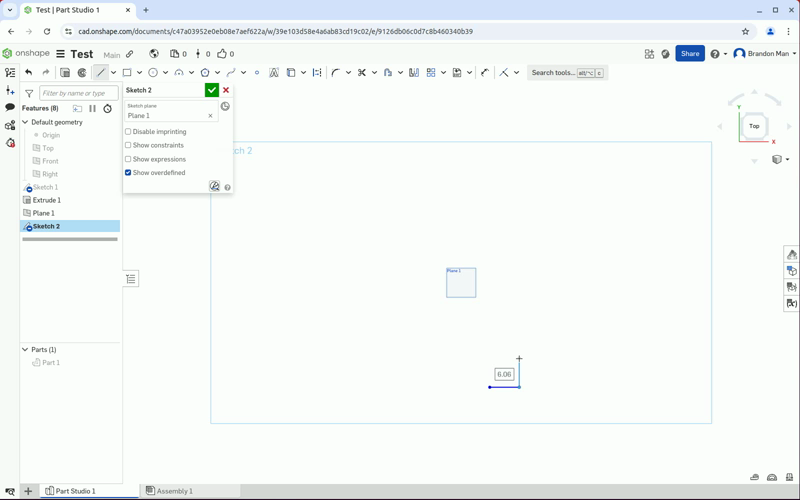
key_up(shift)
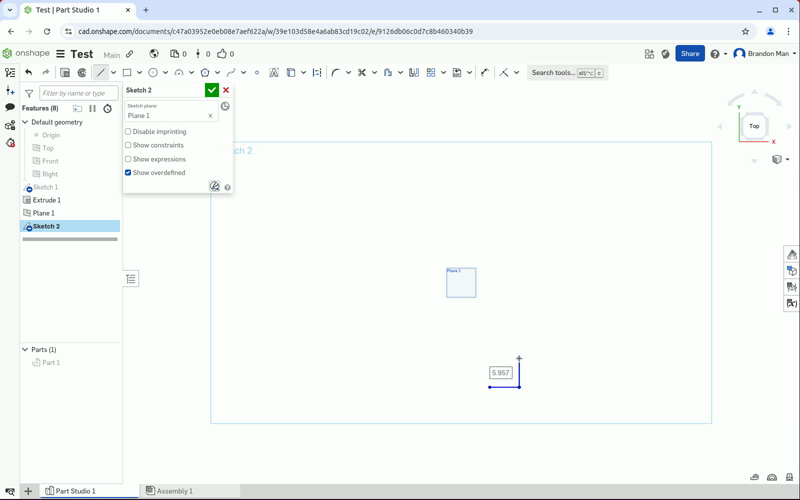
key_down(shift)
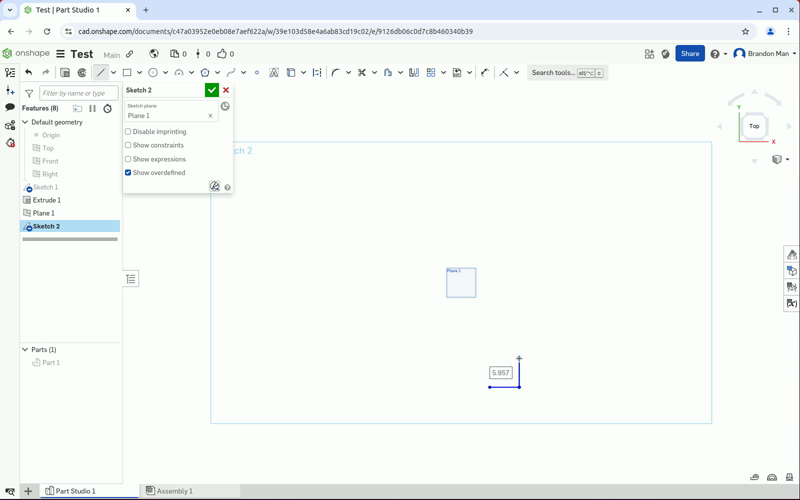
mouse_move(549, 358)
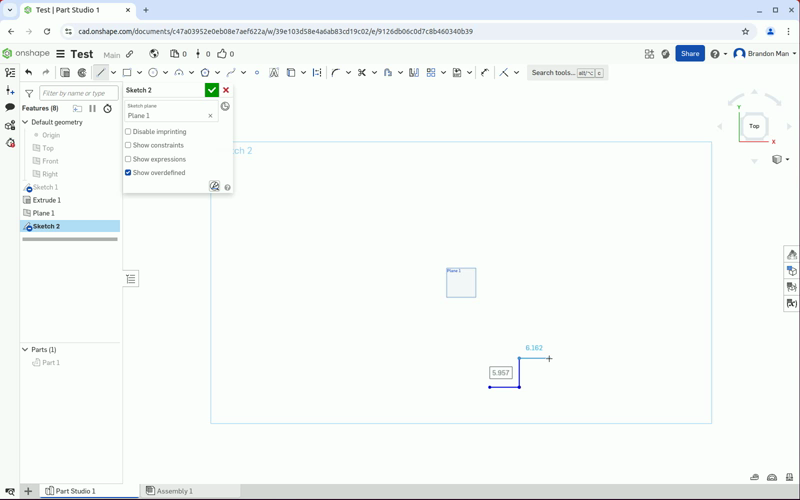
mouse_move(489, 358)
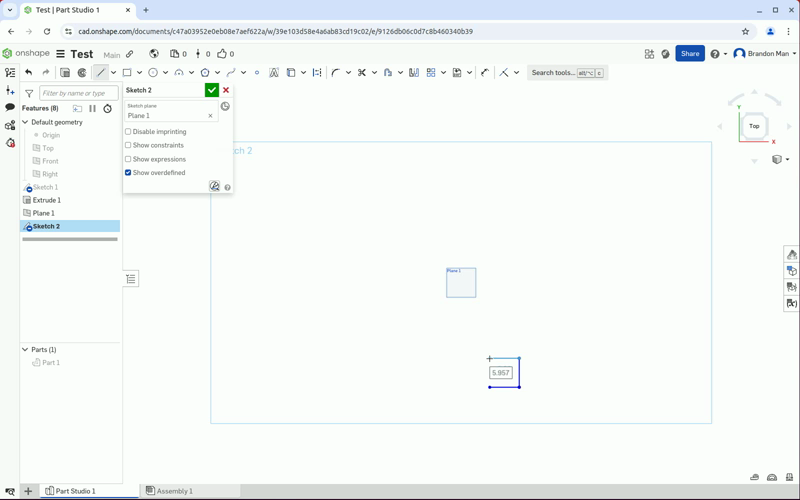
click(489, 358)
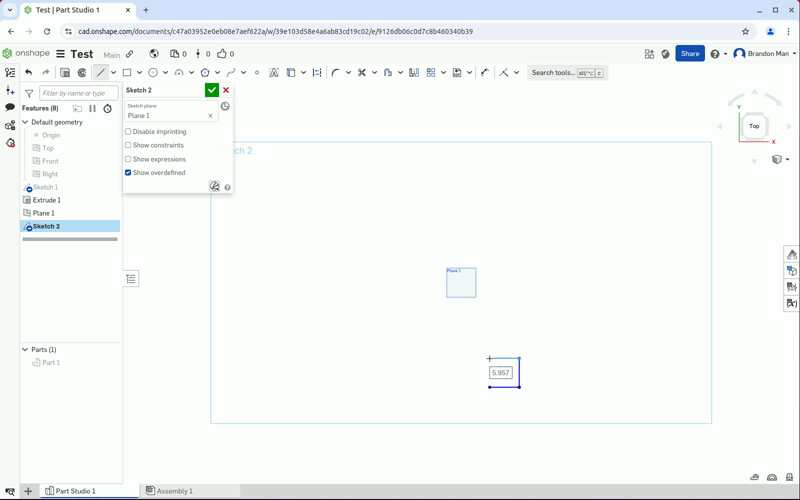
key_up(shift)
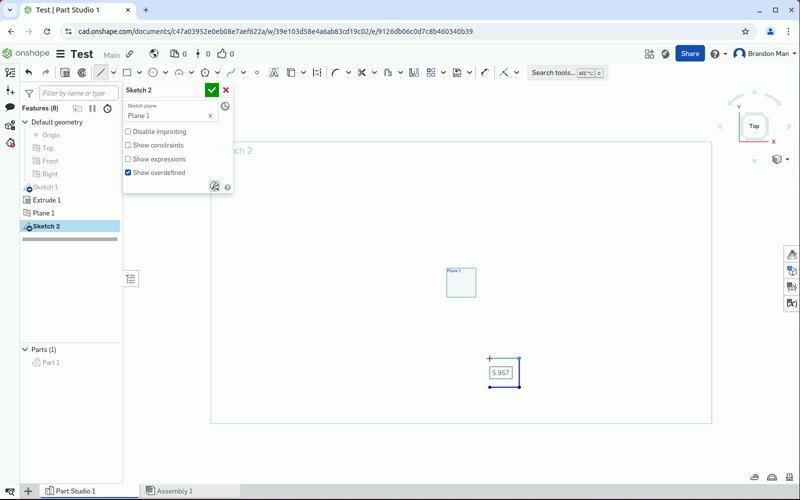
mouse_move(519, 358)
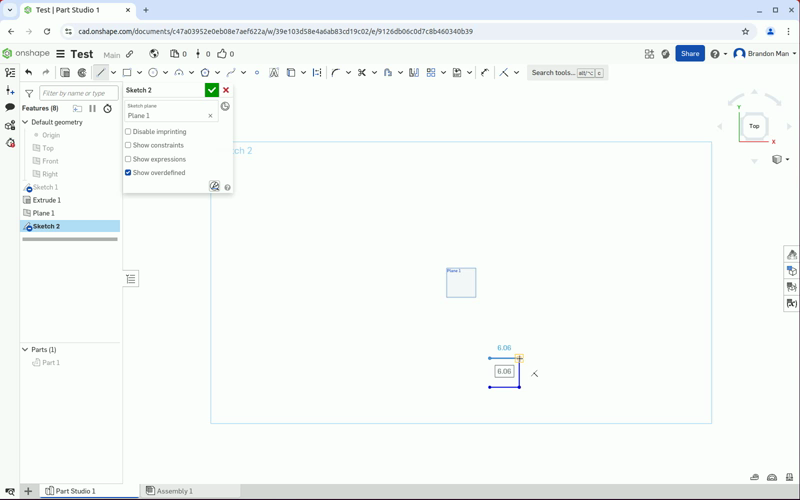
key_down(shift)
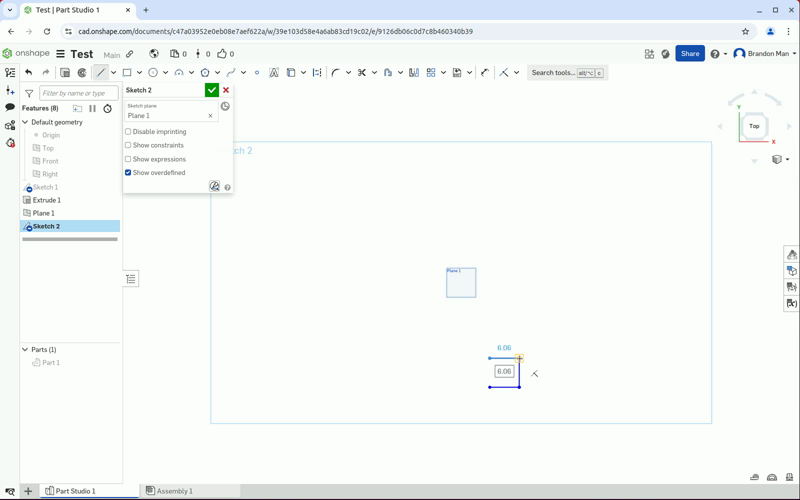
mouse_move(489, 387)
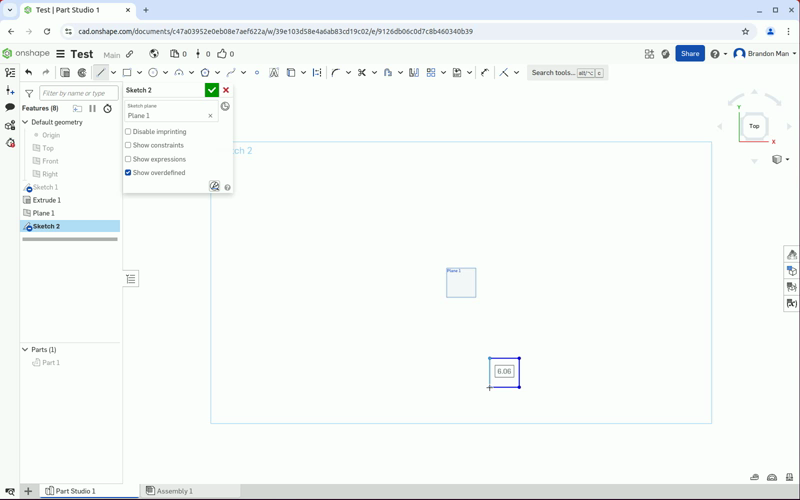
key_up(shift)
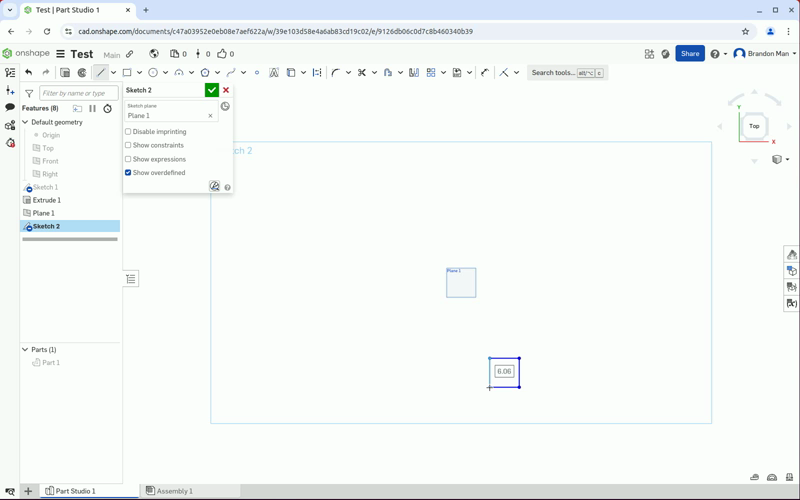
click(489, 387)
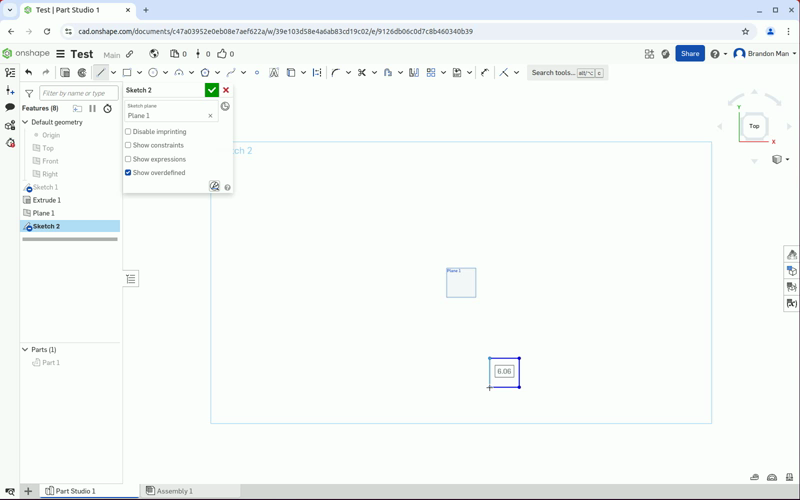
key(esc)
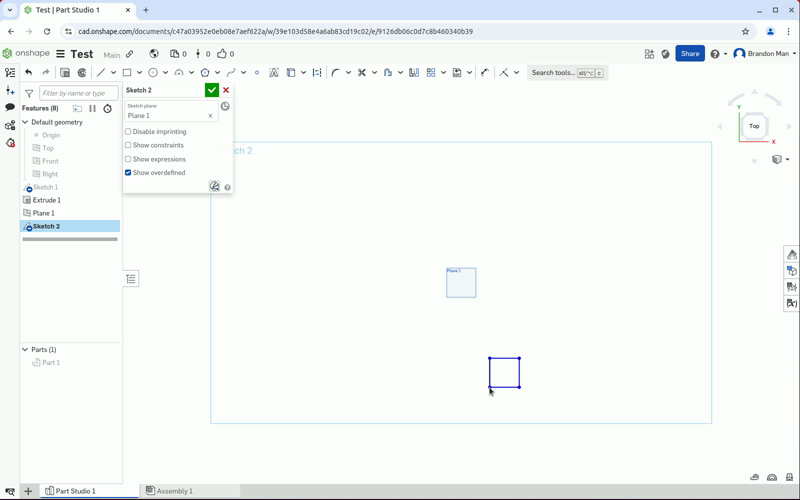
mouse_move(502, 369)
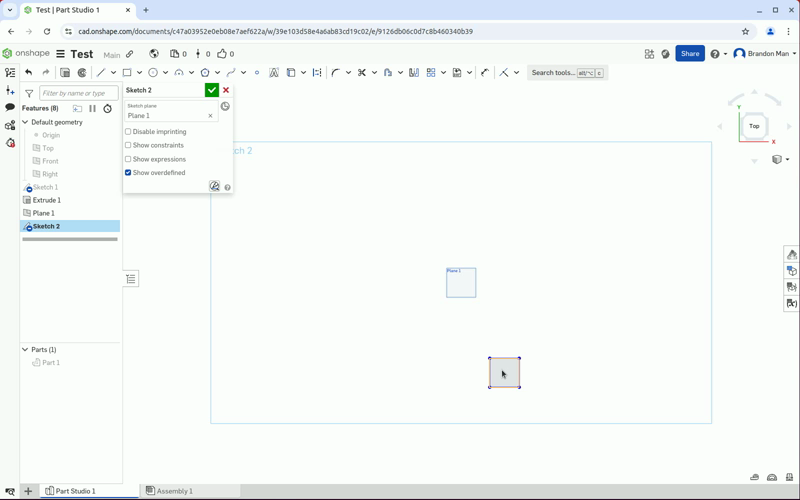
scroll(6)
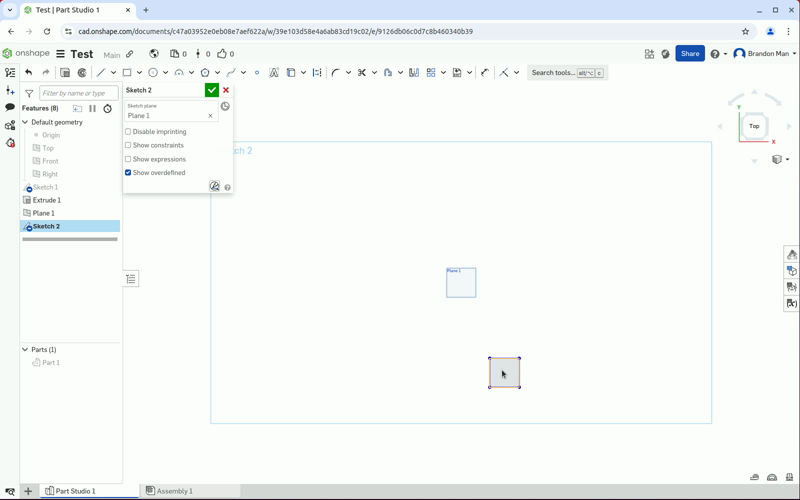
scroll(6)
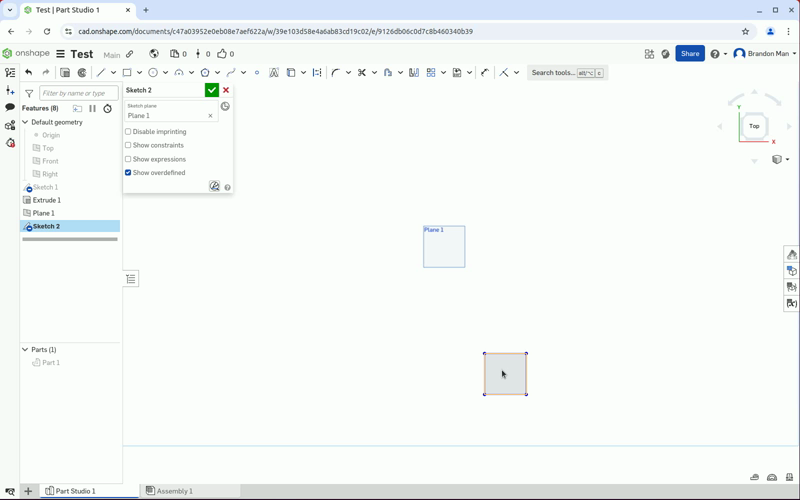
scroll(6)
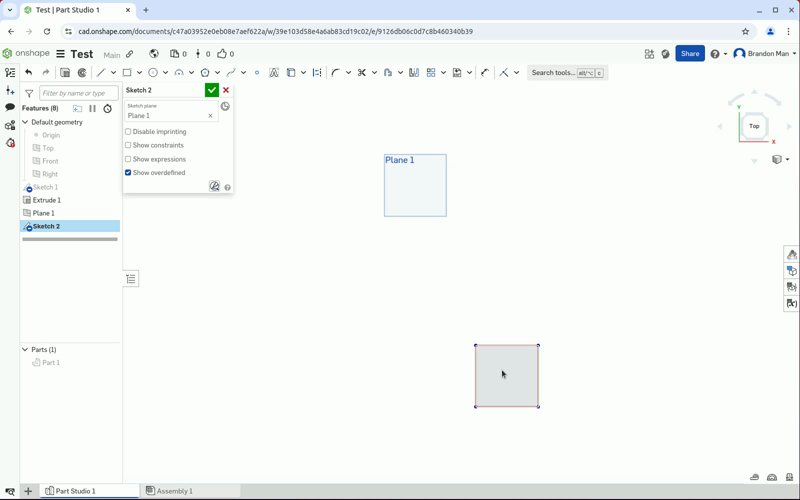
scroll(6)
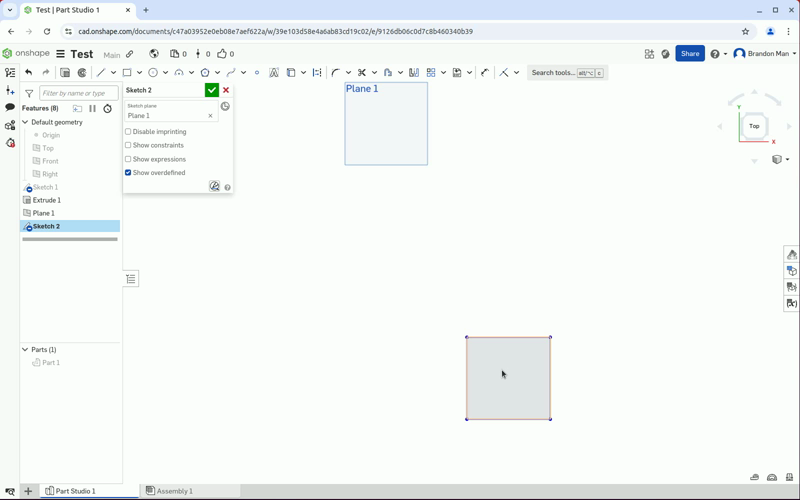
scroll(6)
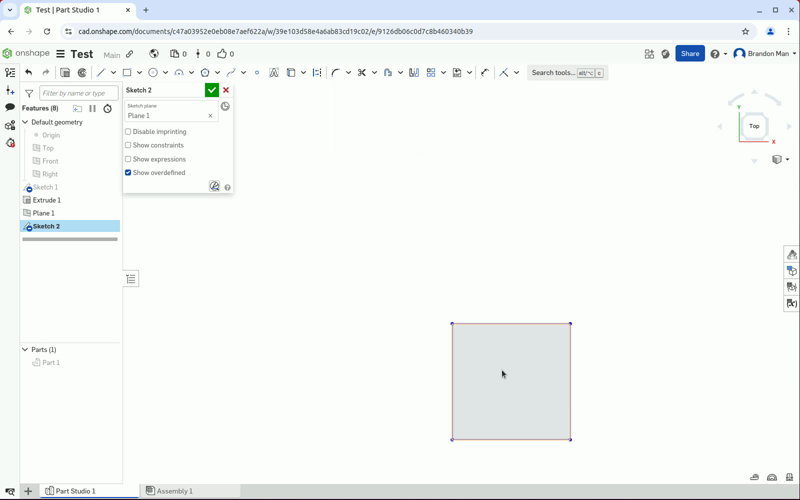
scroll(6)
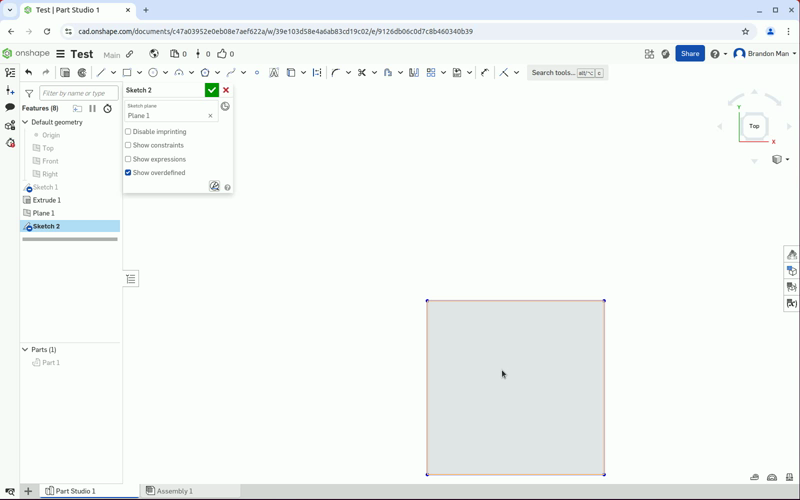
scroll(6)
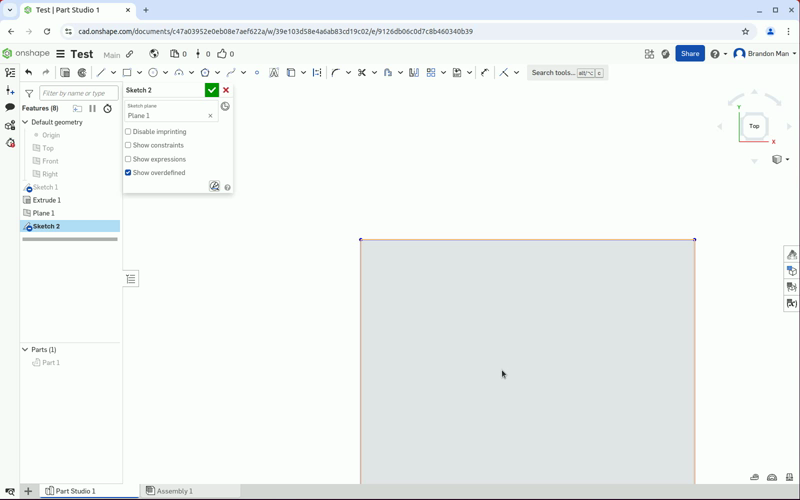
click(502, 369)
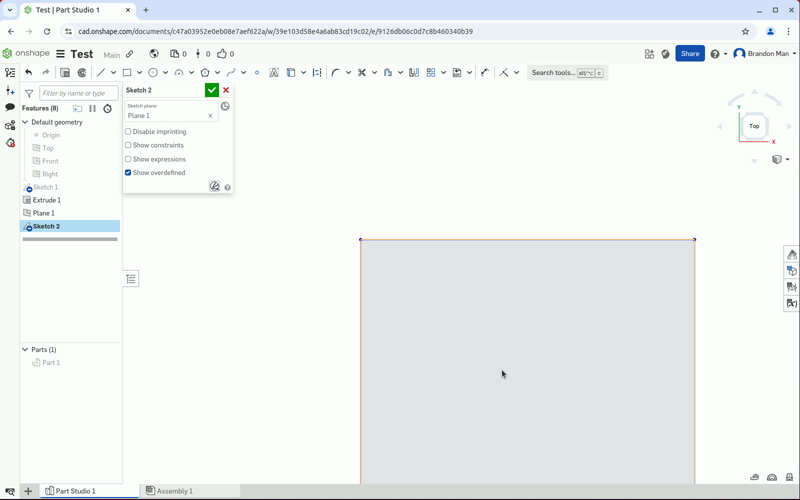
scroll(-6)
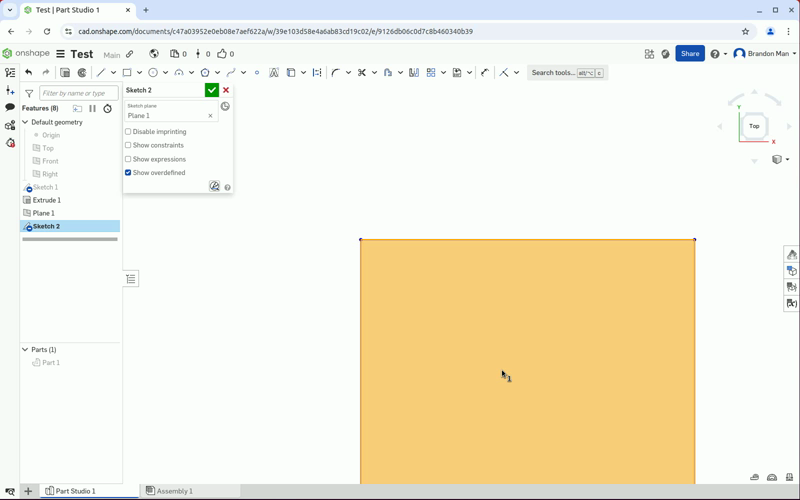
scroll(-6)
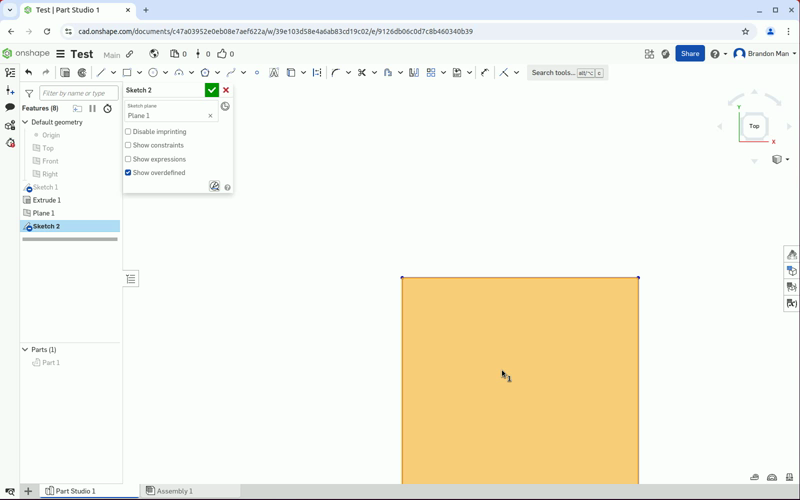
scroll(-6)
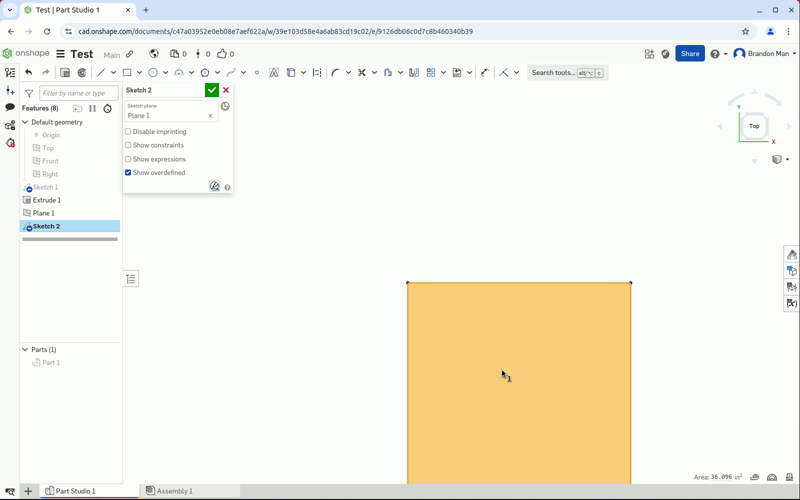
scroll(-6)
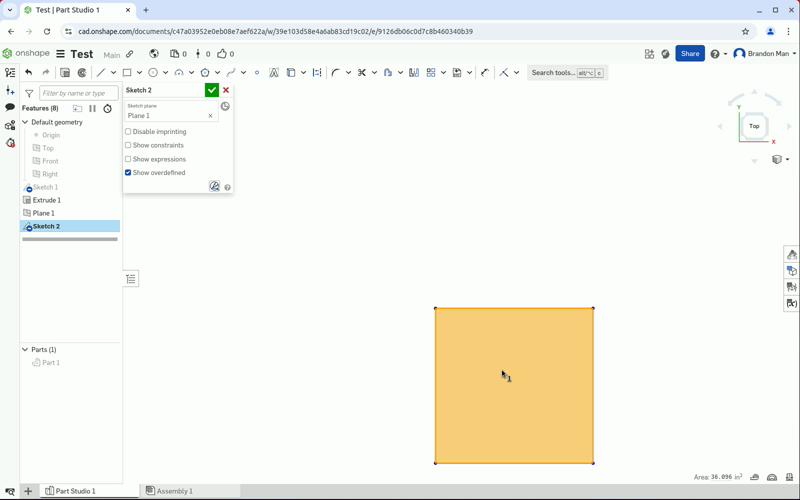
scroll(-6)
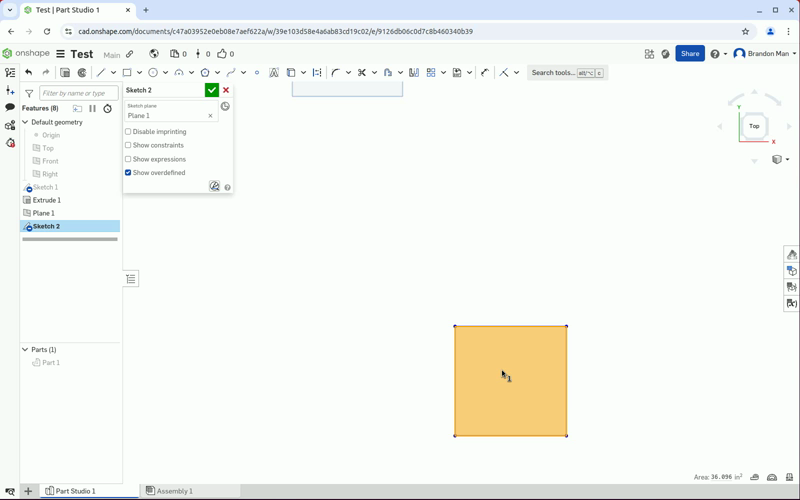
scroll(-6)
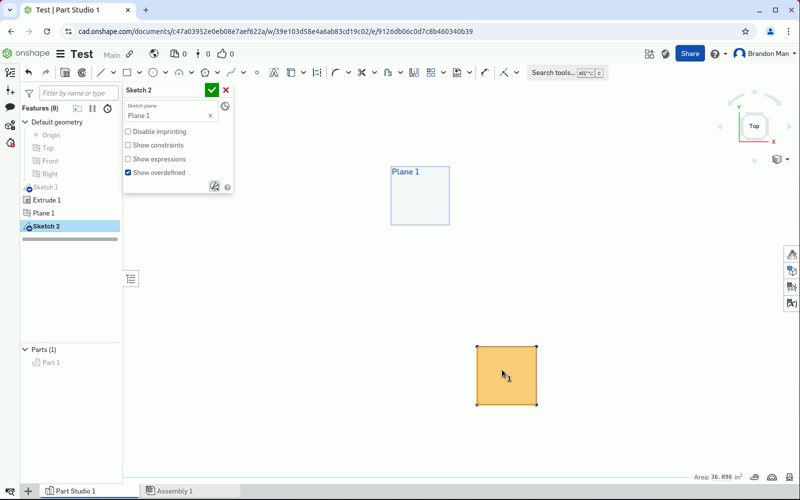
scroll(-6)
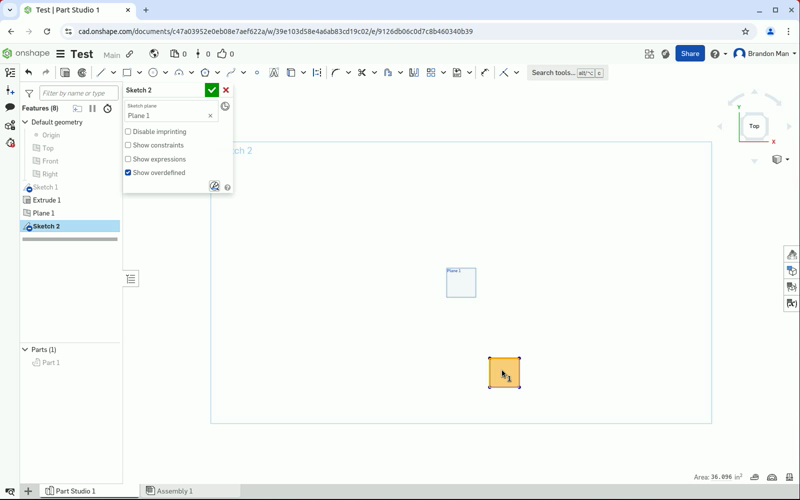
mouse_move(73, 352)
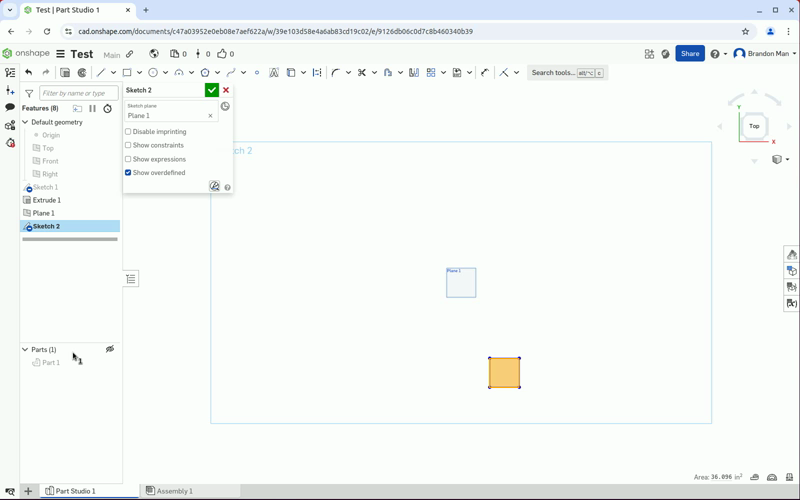
key(shift+y)
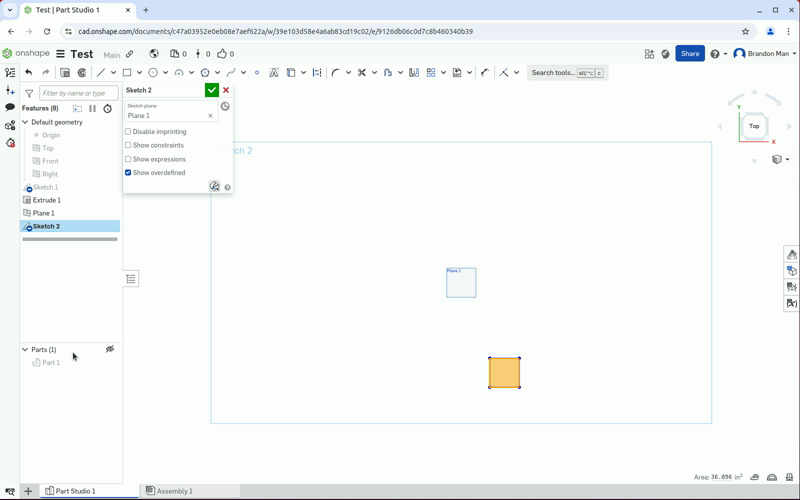
key(shift+e)
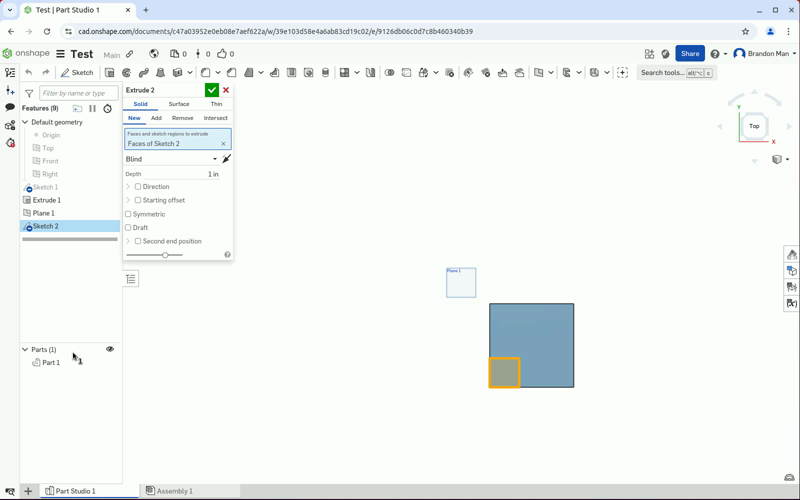
mouse_move(143, 106)
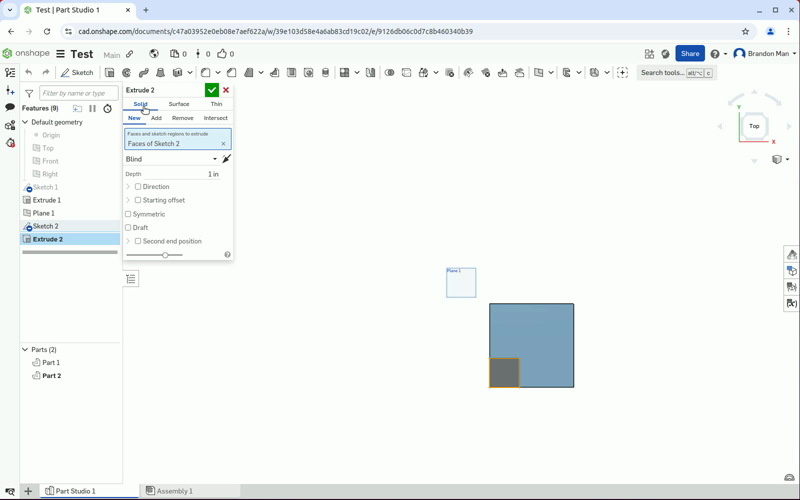
click(143, 106)
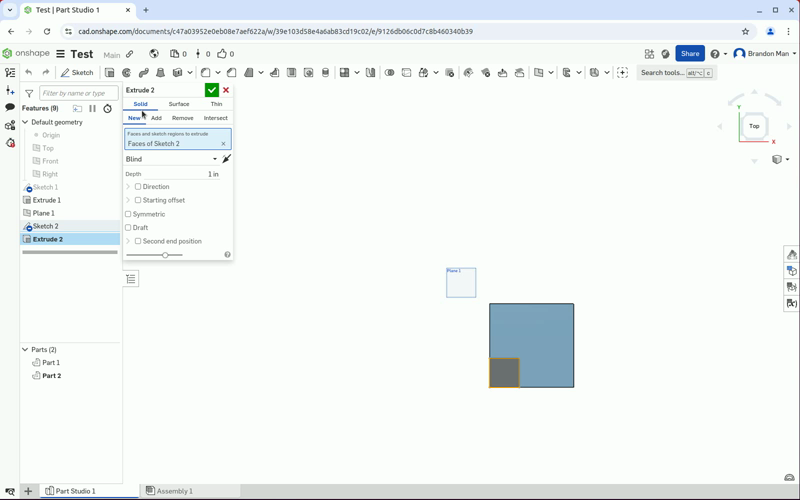
mouse_move(137, 120)
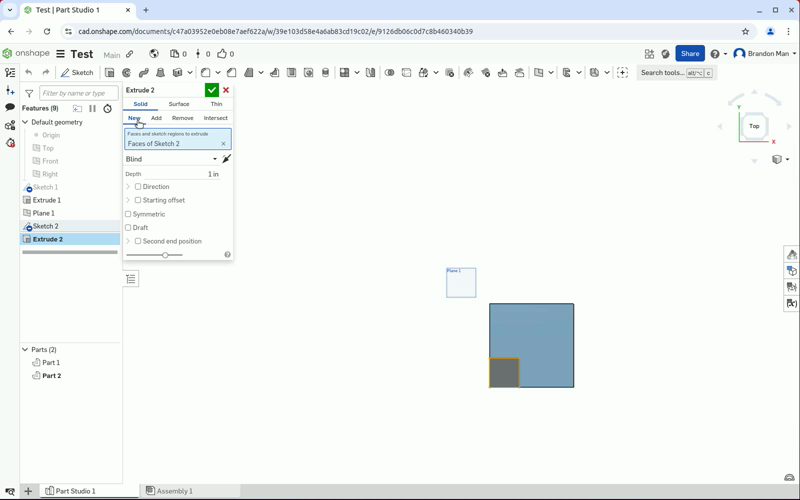
click(137, 120)
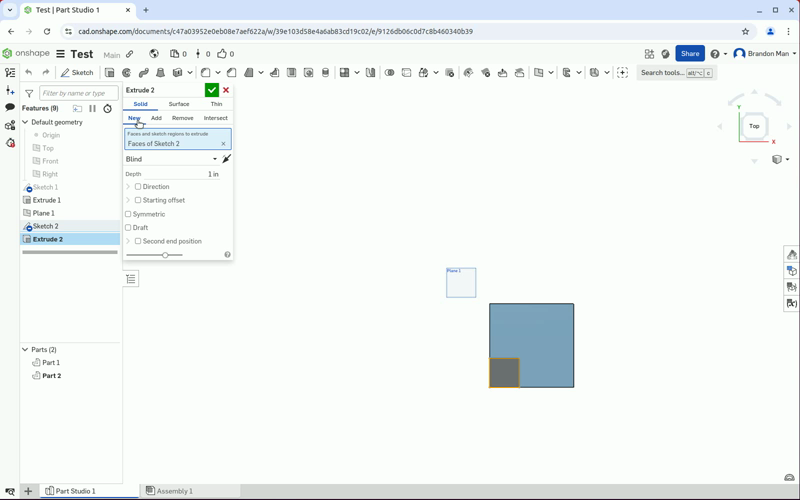
key(tab, 4)
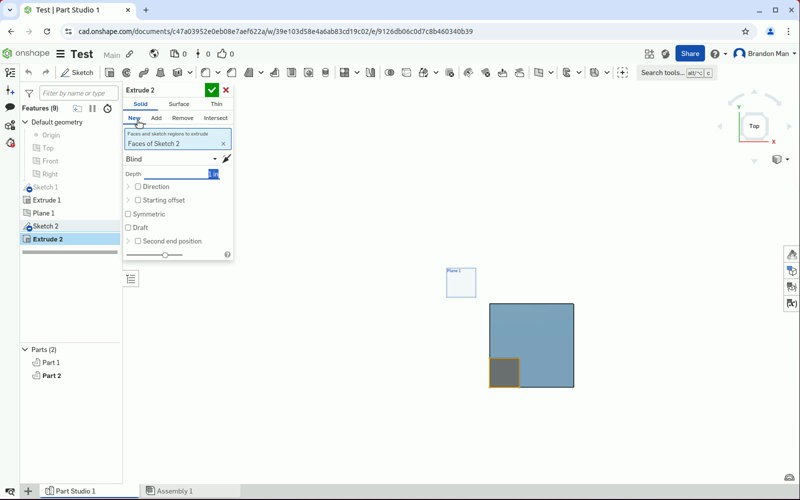
text(5.777)
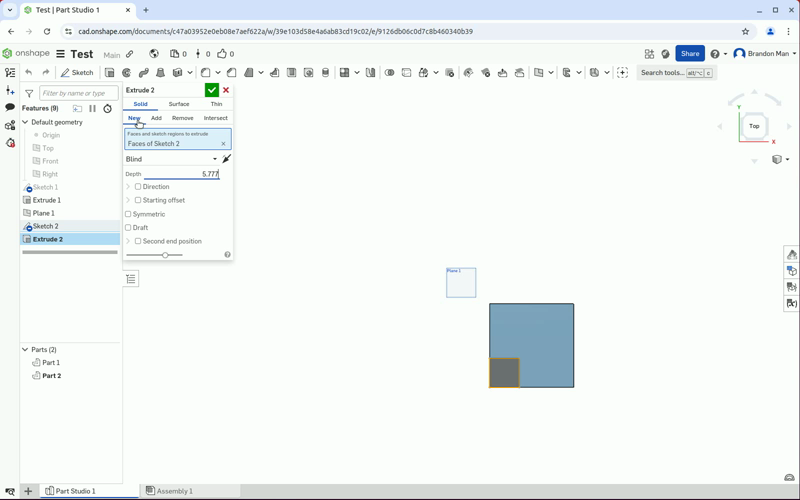
key(enter)
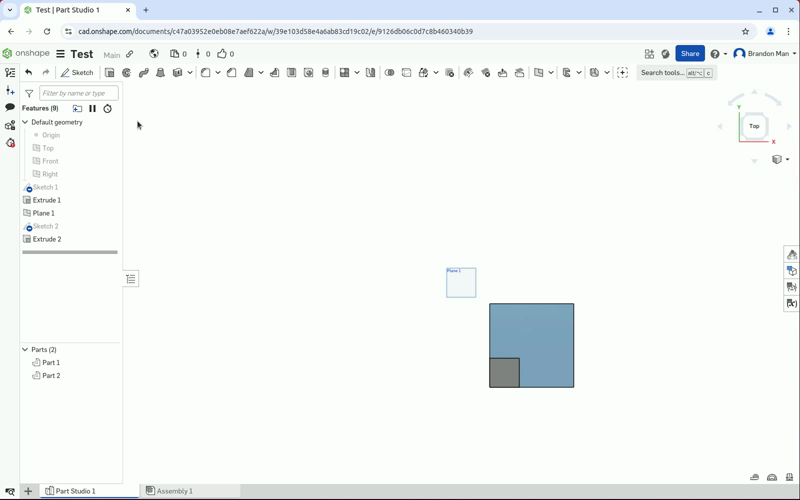
key(shift+h)
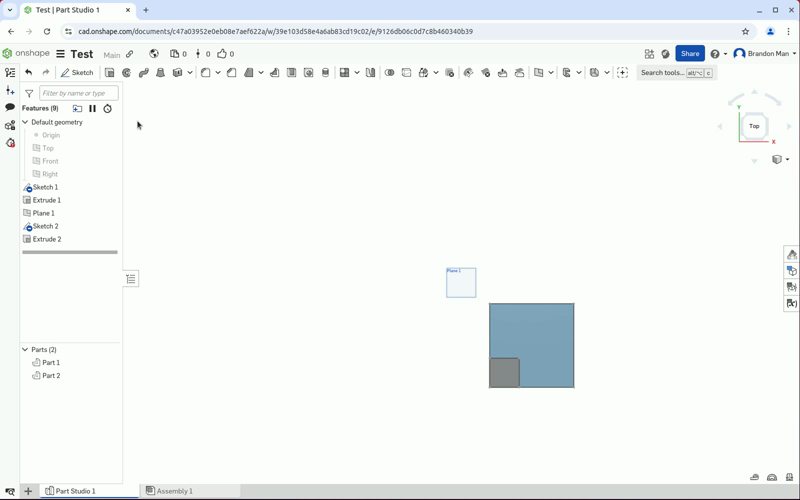
key(shift+h)
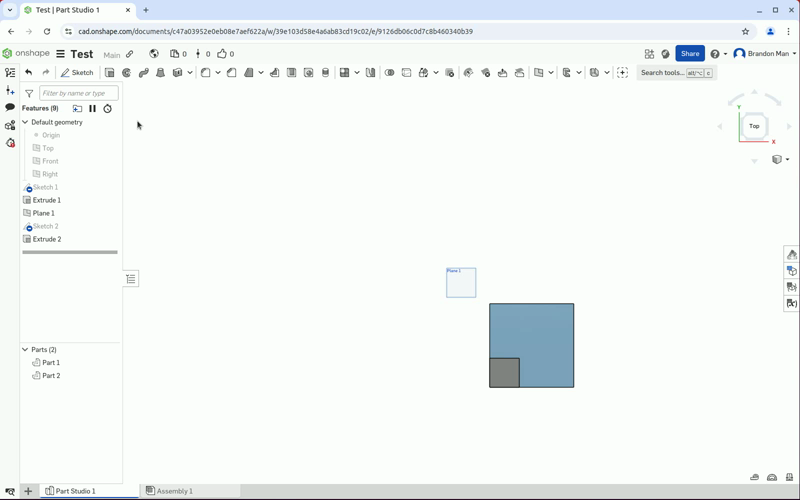
mouse_move(73, 189)
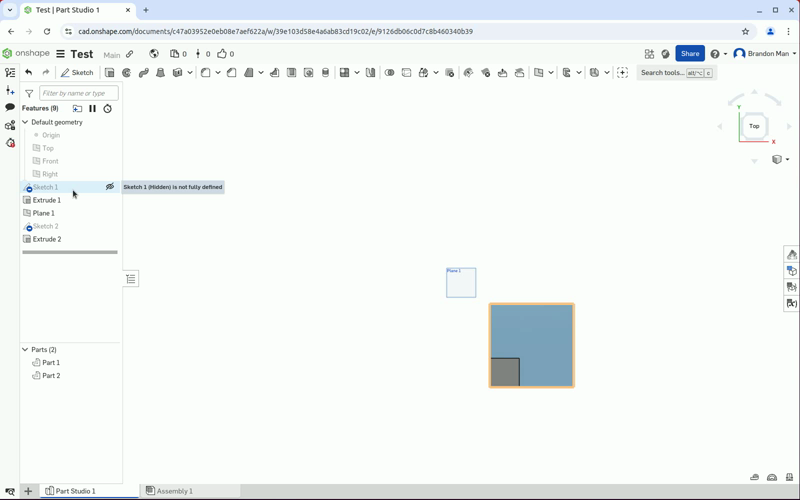
click(73, 189)
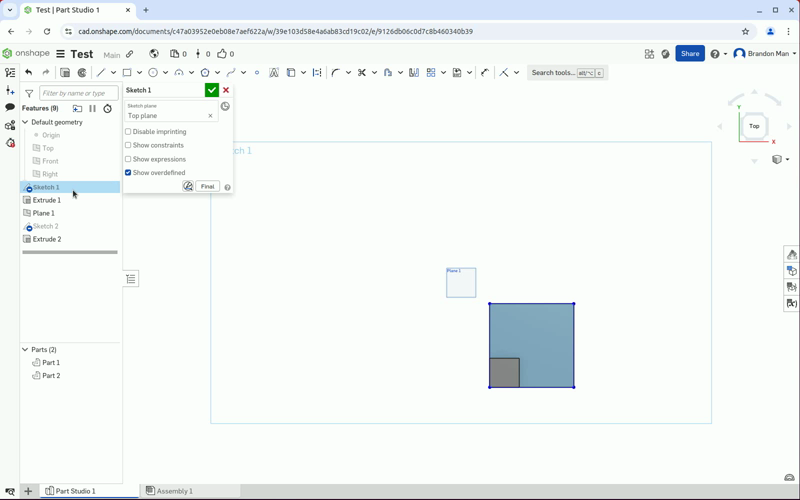
mouse_move(229, 92)
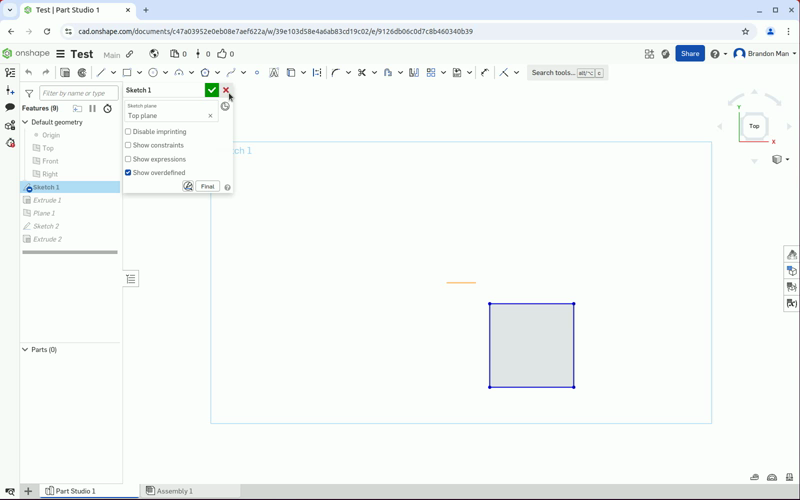
click(229, 92)
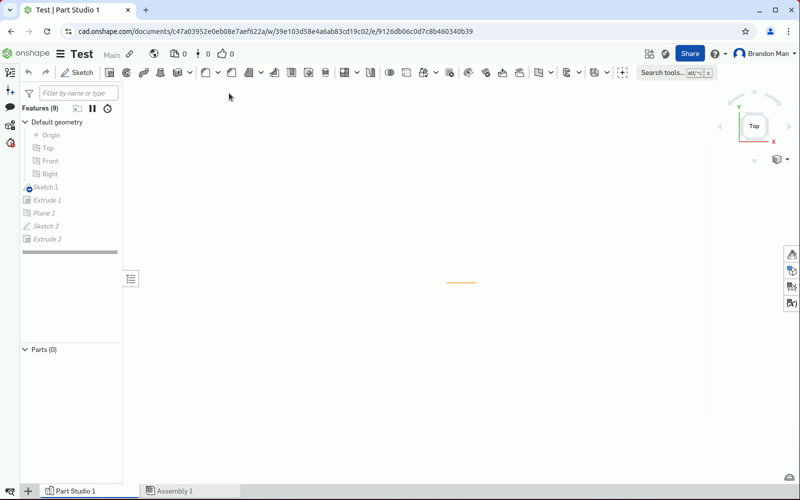
key(shift+s)
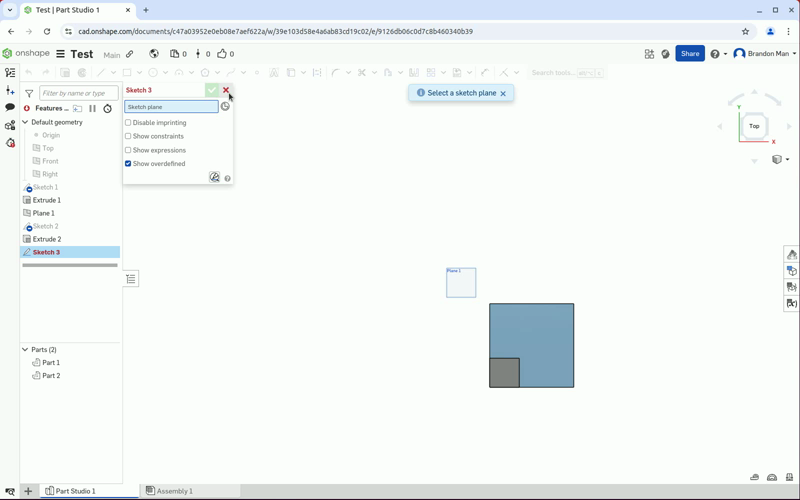
mouse_move(73, 215)
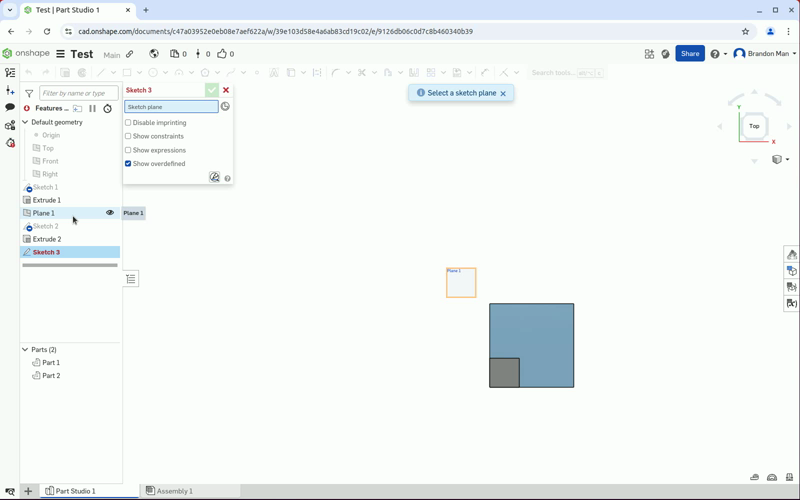
click(73, 215)
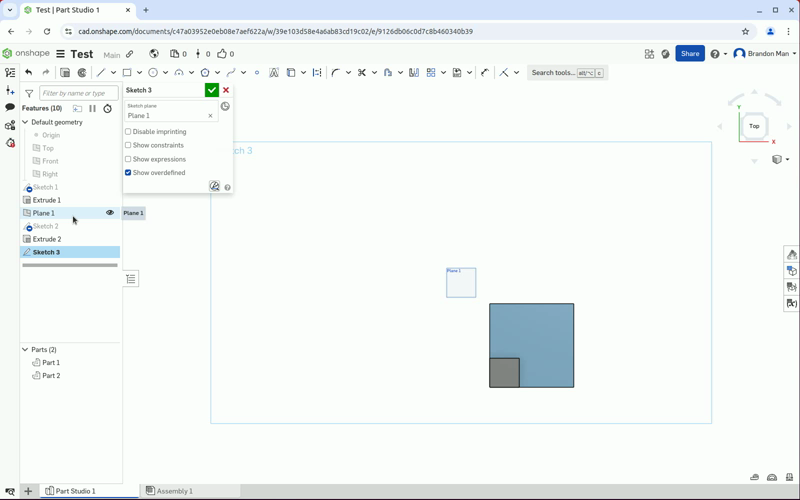
mouse_move(73, 352)
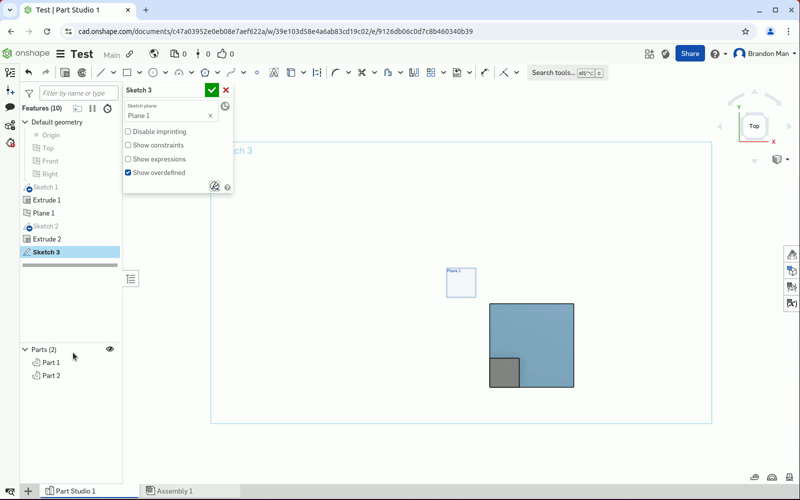
key(y)
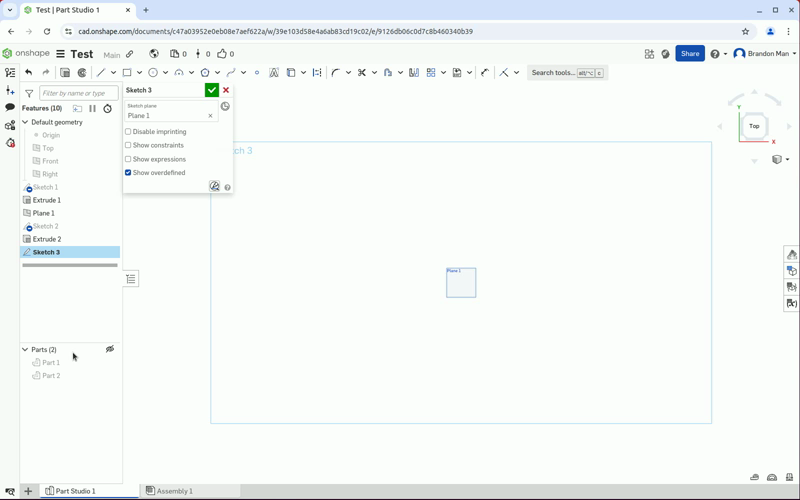
key(l)
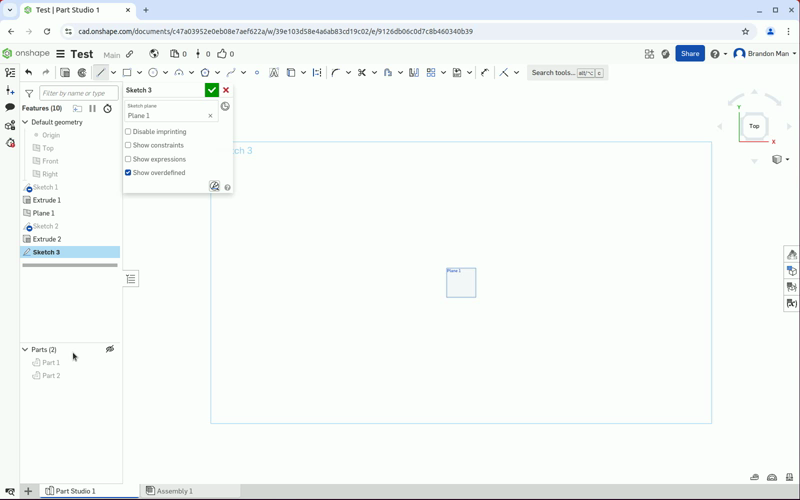
key_down(shift)
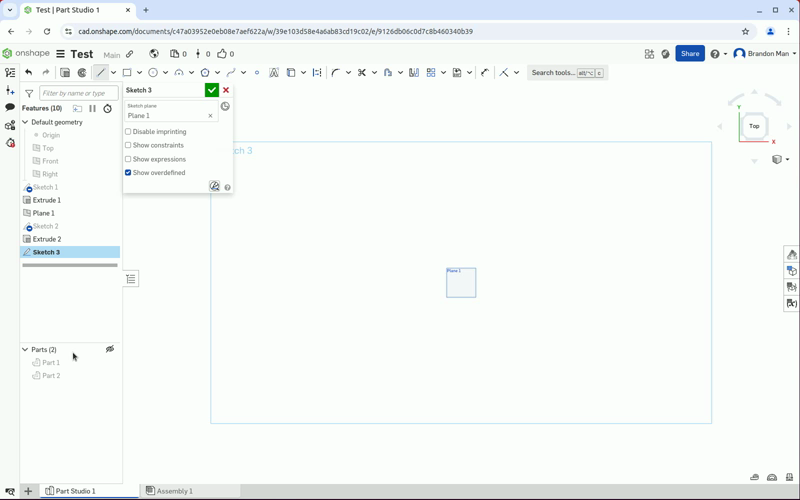
mouse_move(545, 387)
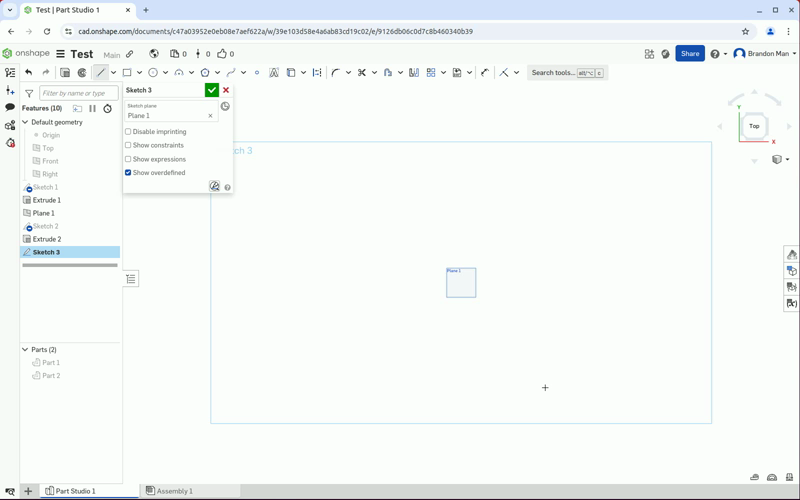
click(545, 387)
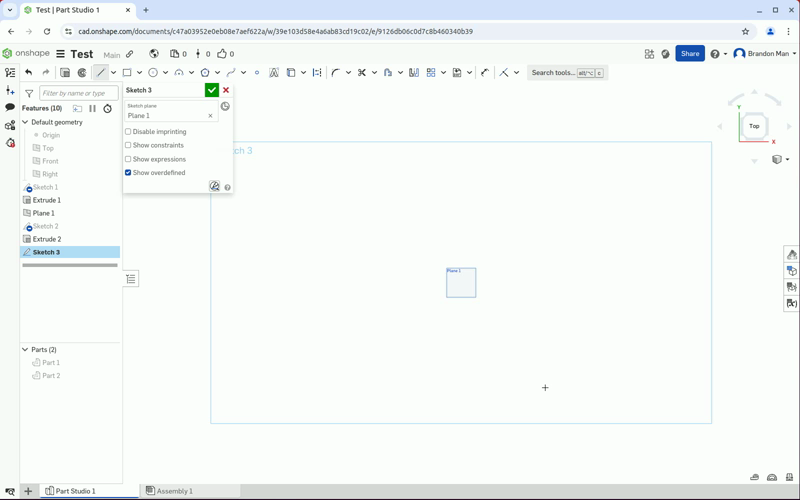
key_up(shift)
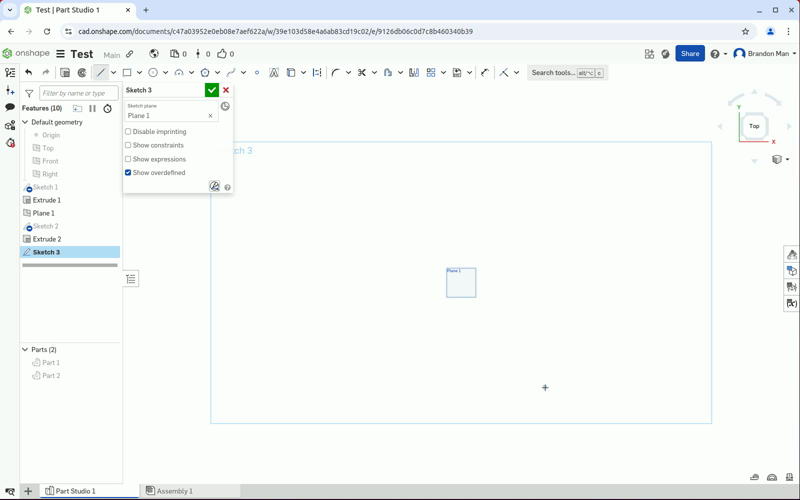
key_down(shift)
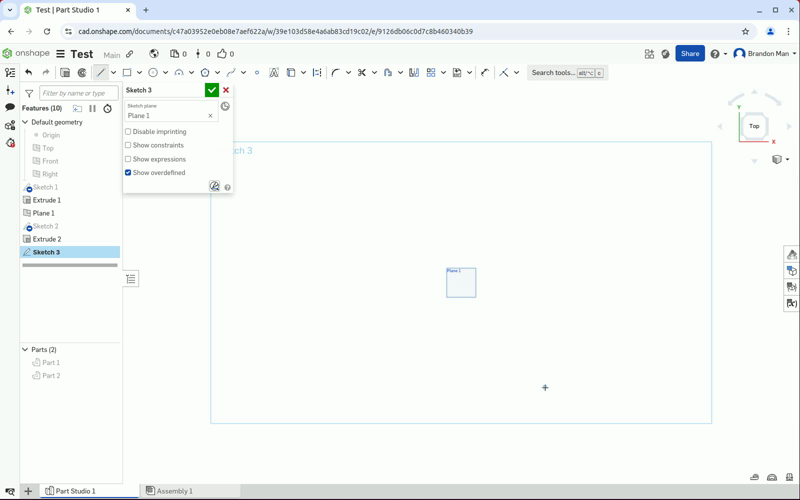
mouse_move(575, 387)
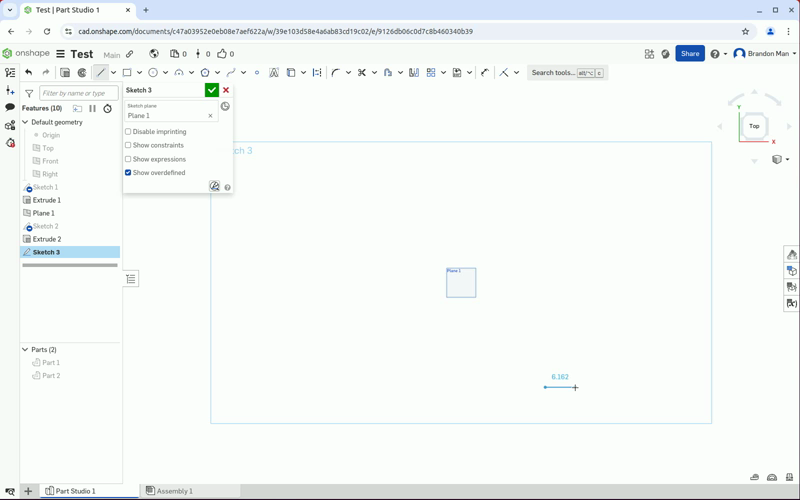
mouse_move(574, 387)
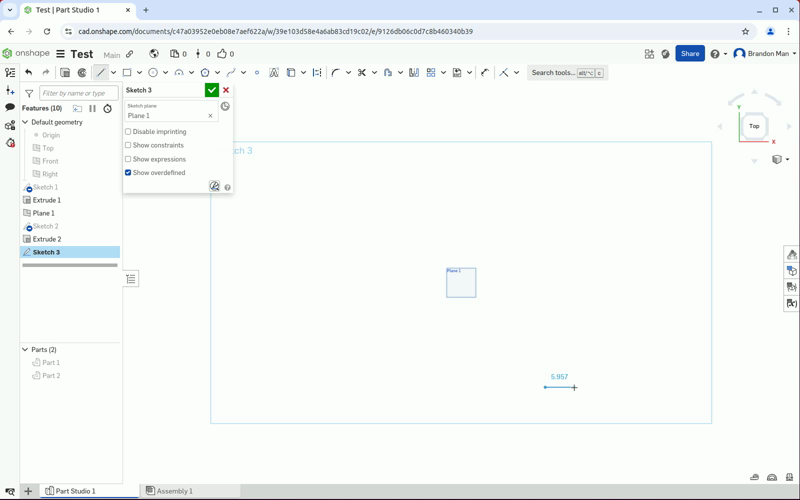
click(574, 387)
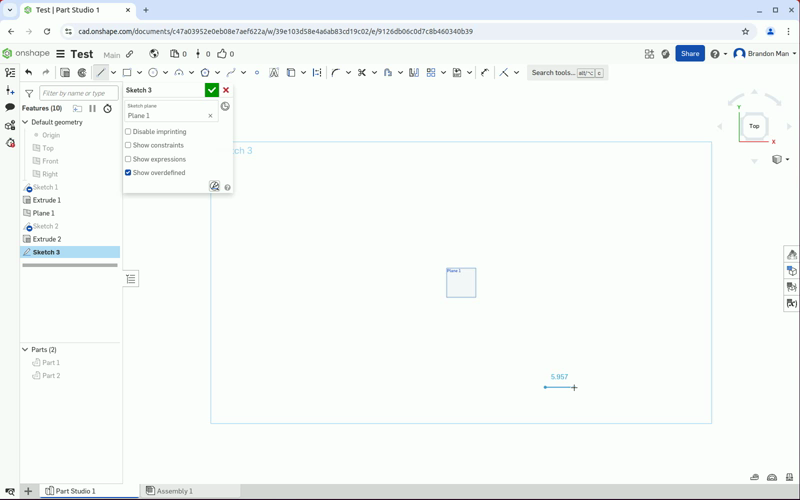
key_up(shift)
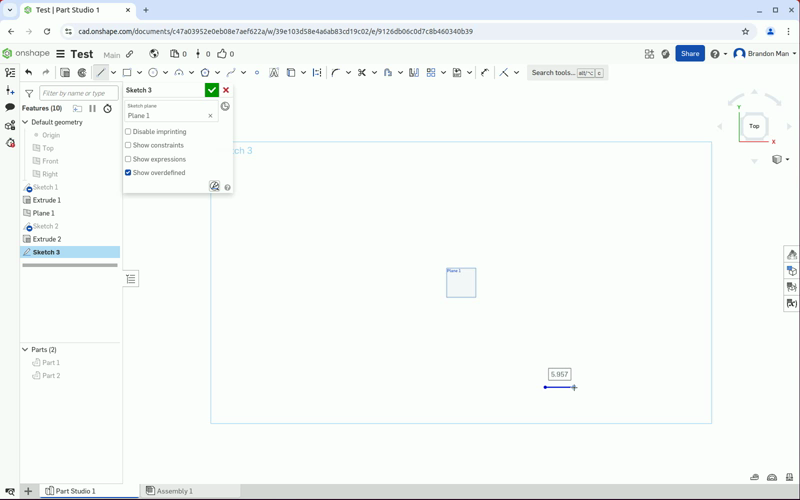
key_down(shift)
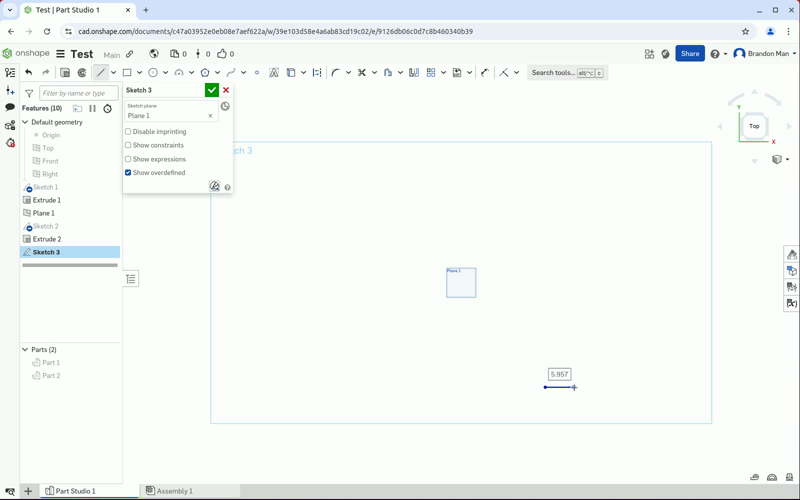
mouse_move(589, 387)
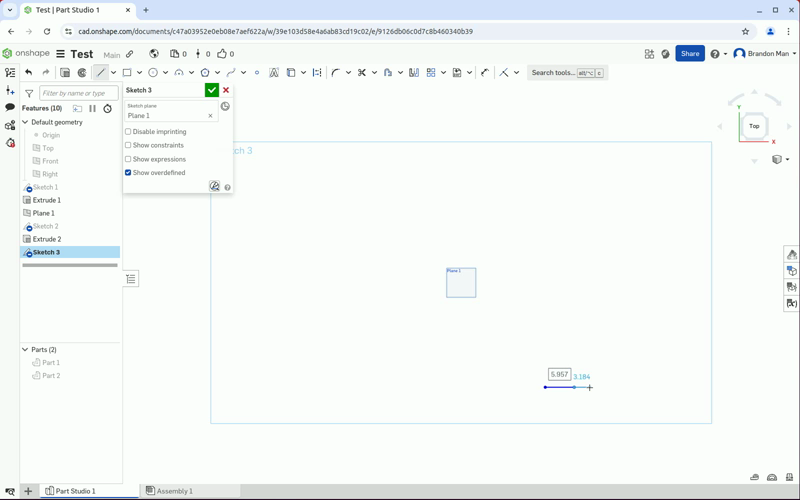
mouse_move(574, 358)
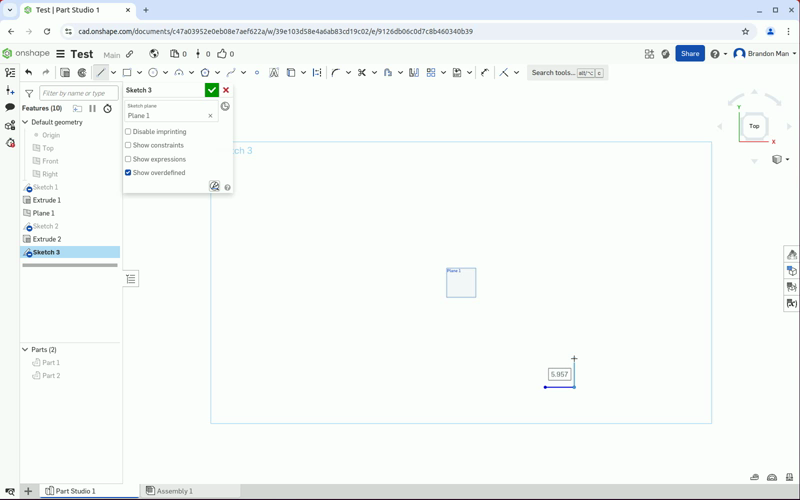
click(574, 358)
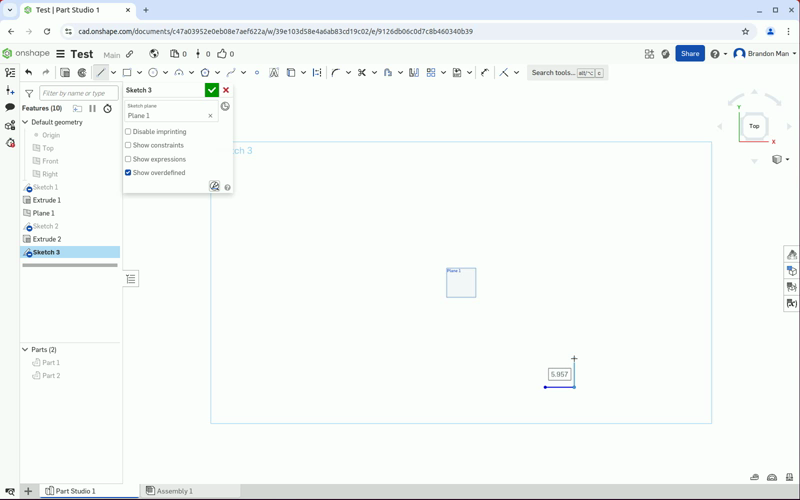
key_up(shift)
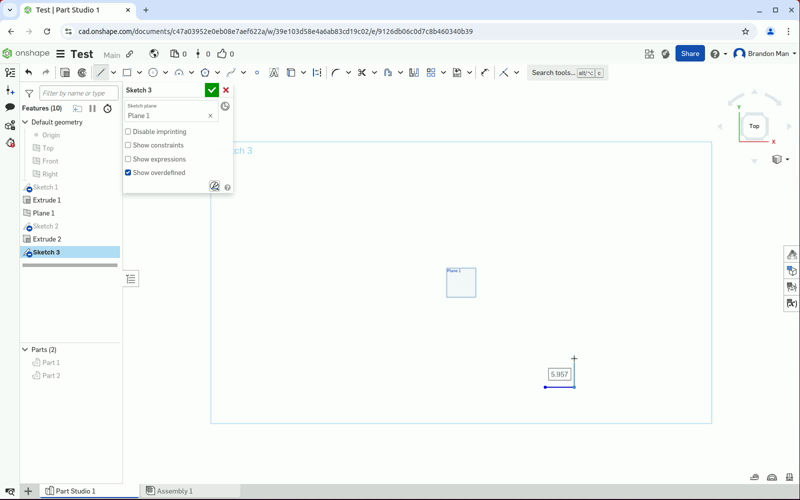
key_down(shift)
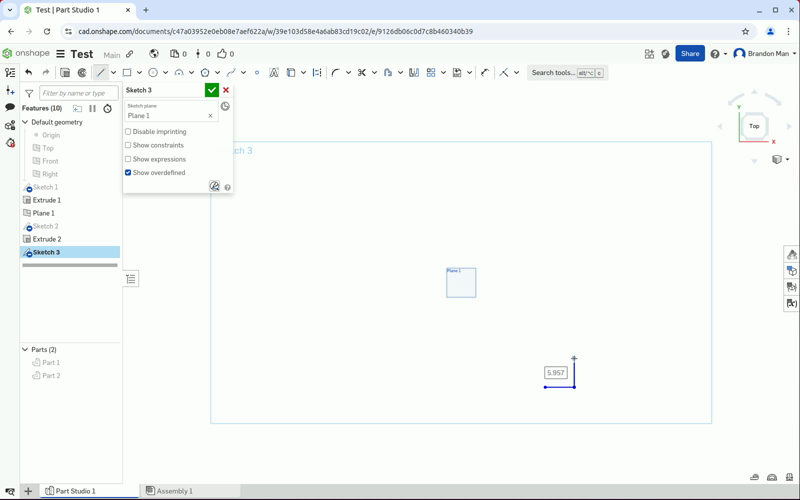
mouse_move(589, 358)
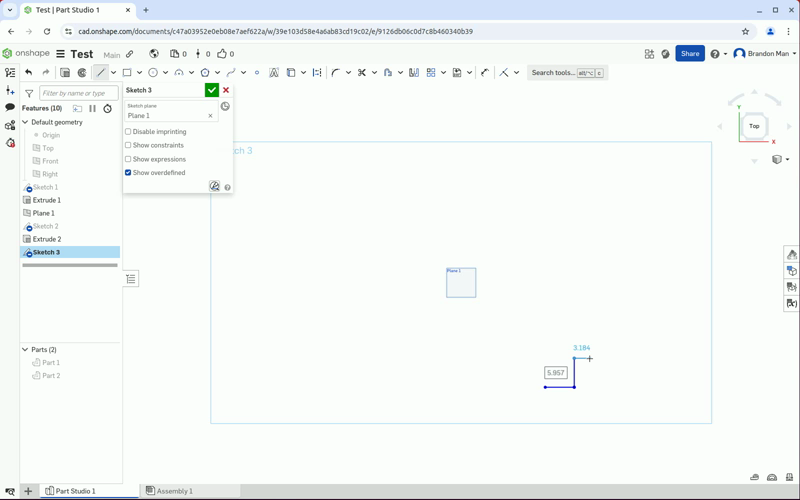
mouse_move(545, 358)
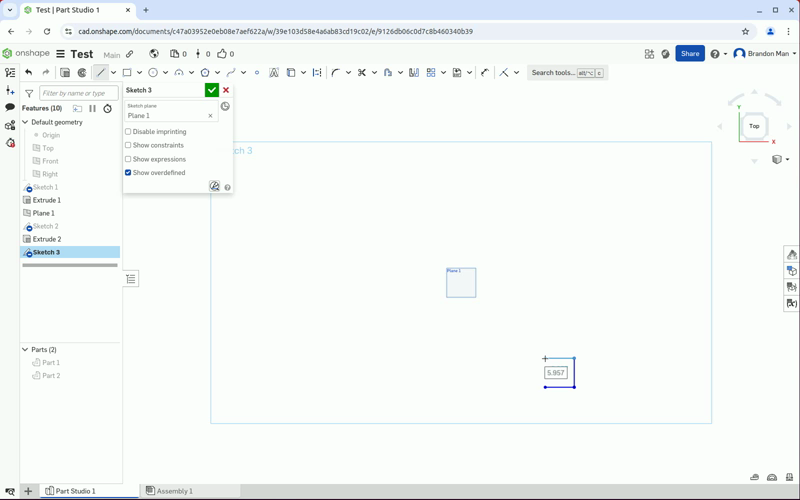
click(545, 358)
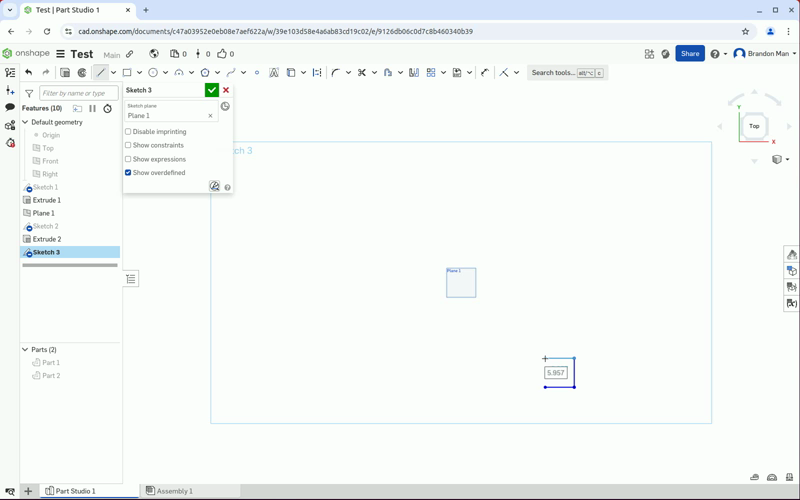
key_up(shift)
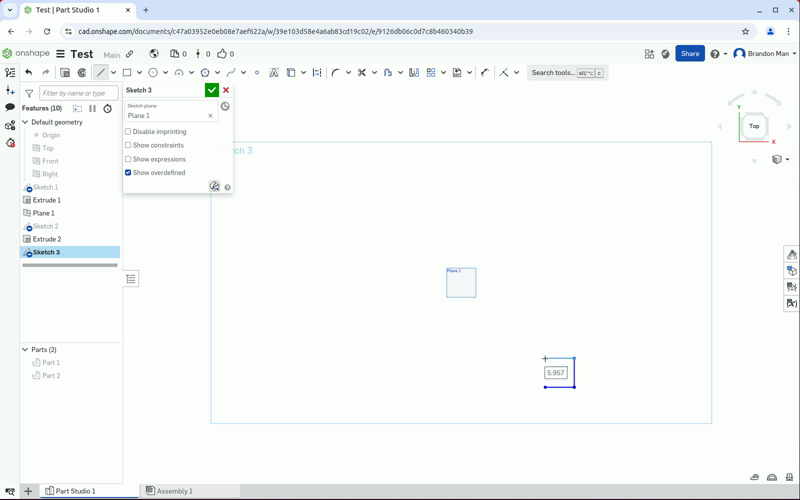
mouse_move(575, 358)
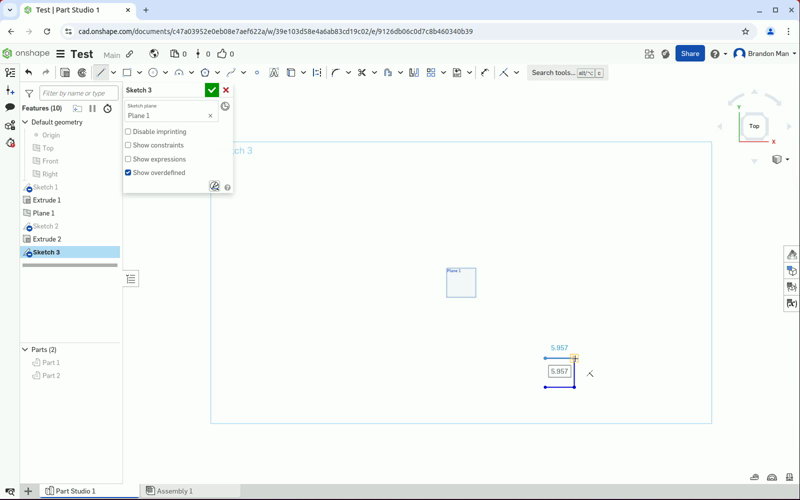
key_down(shift)
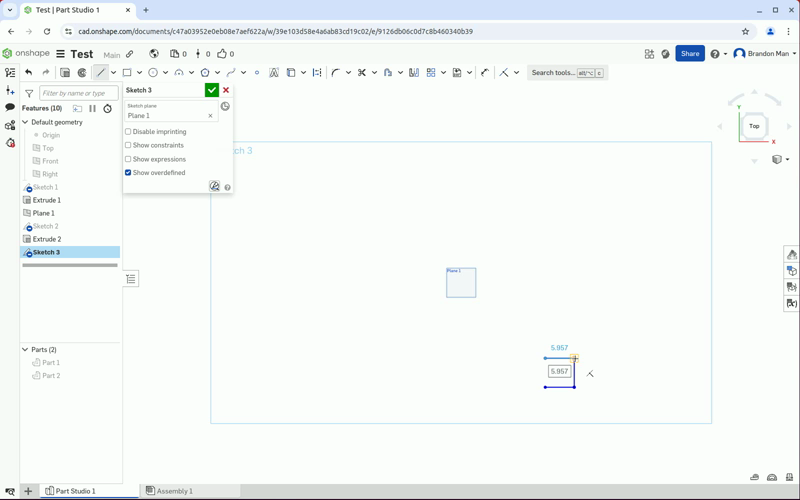
mouse_move(545, 387)
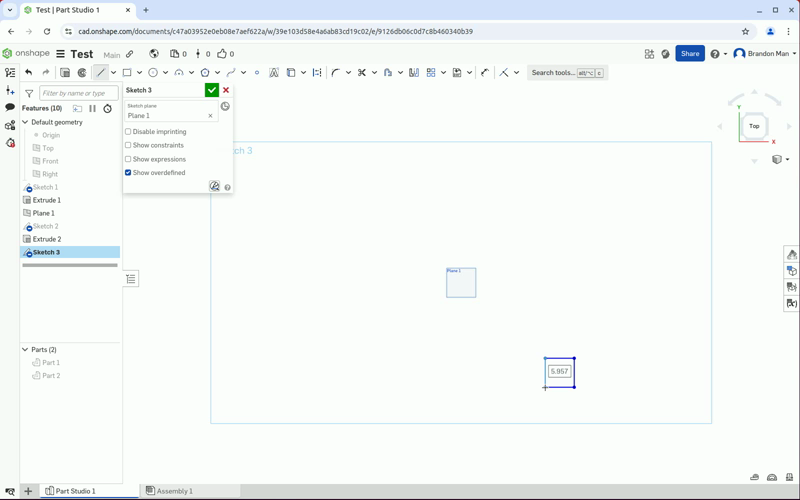
key_up(shift)
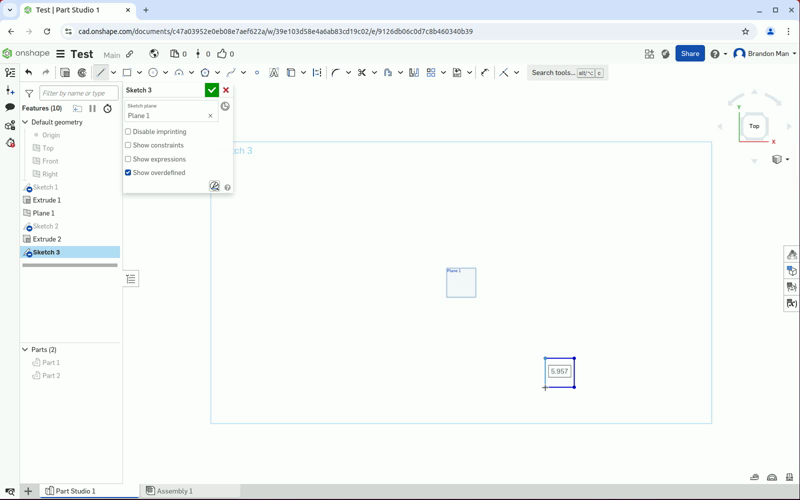
click(545, 387)
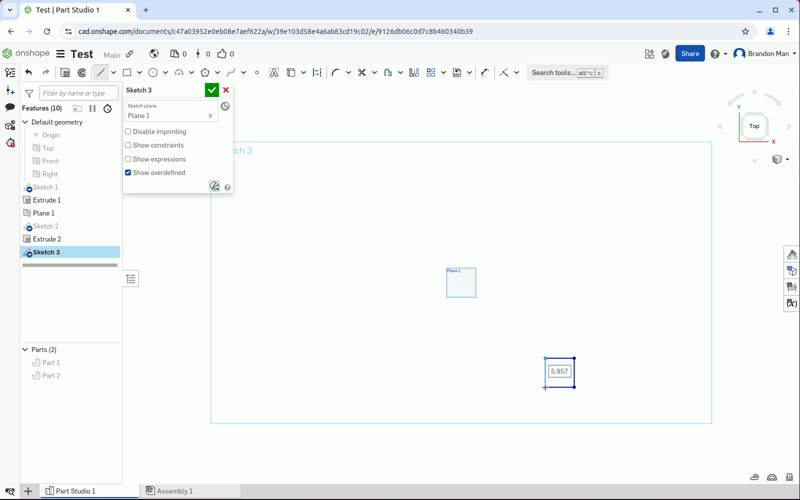
key(esc)
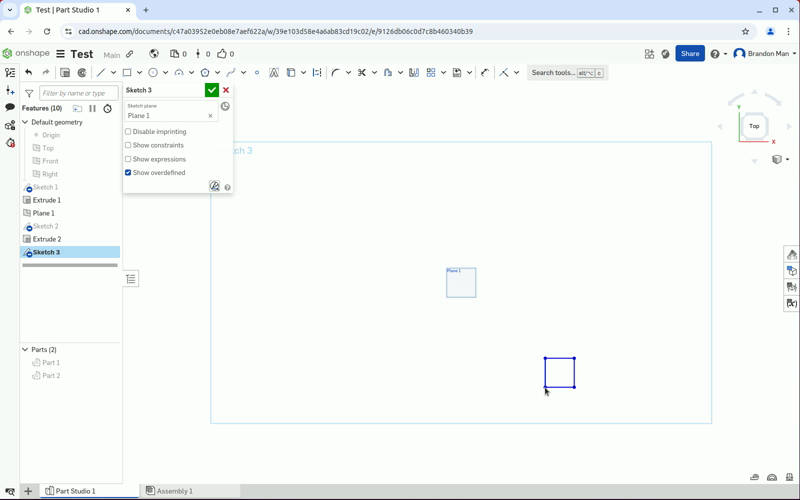
mouse_move(570, 367)
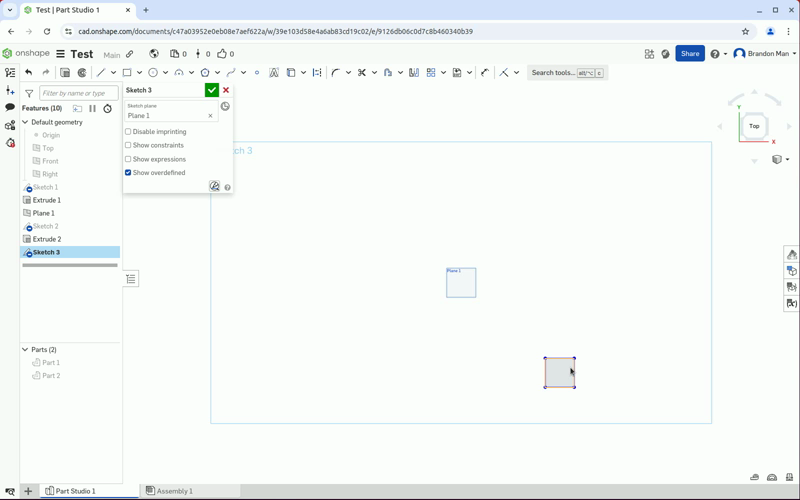
scroll(6)
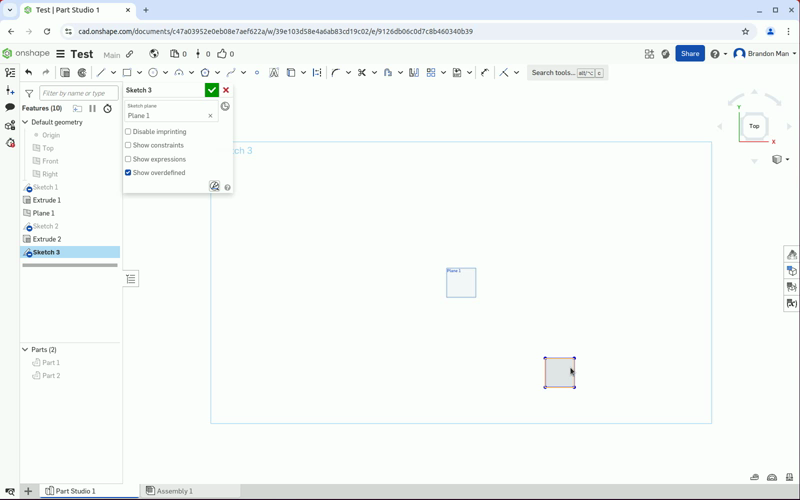
scroll(6)
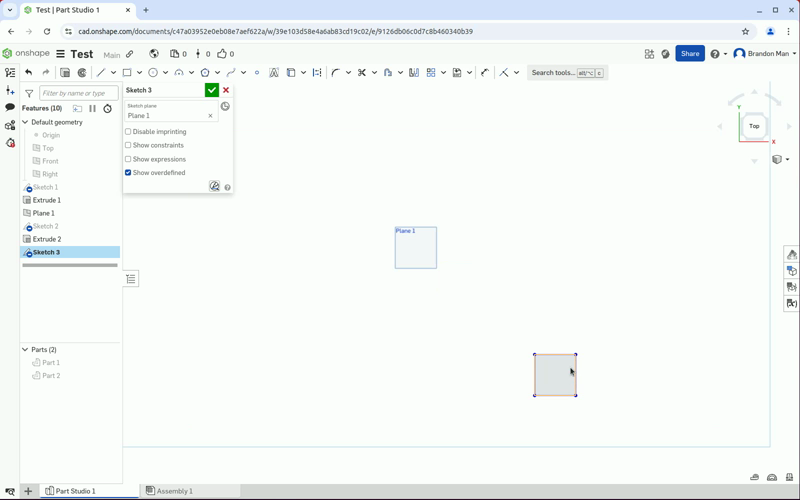
scroll(6)
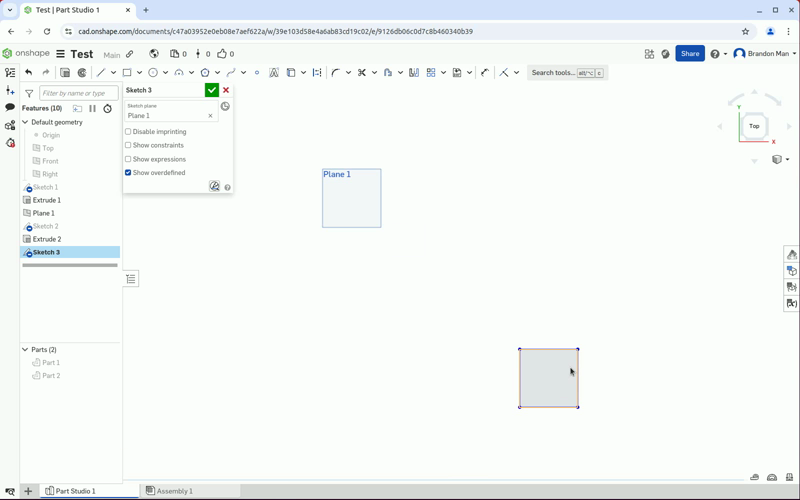
scroll(6)
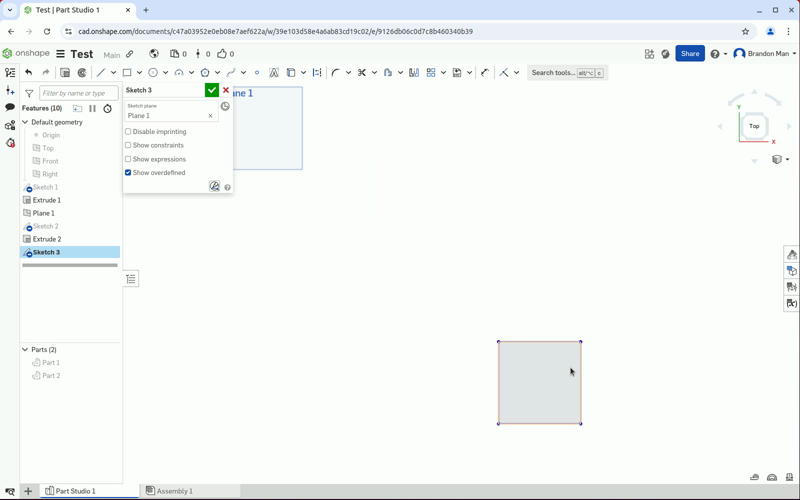
scroll(6)
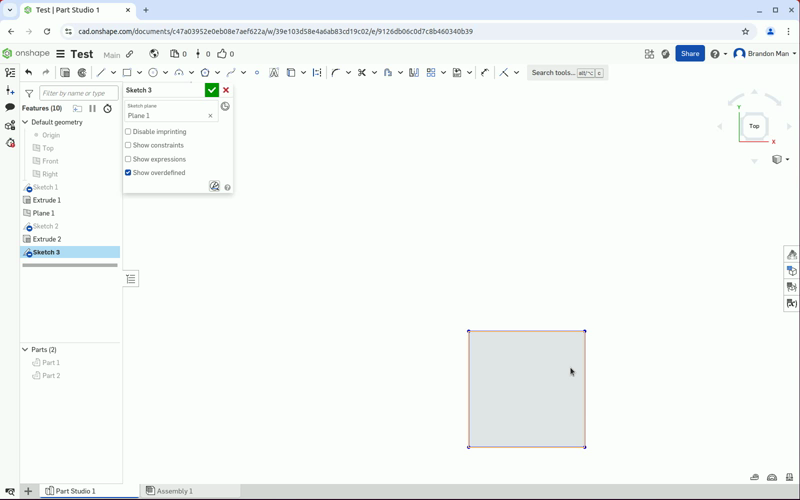
scroll(6)
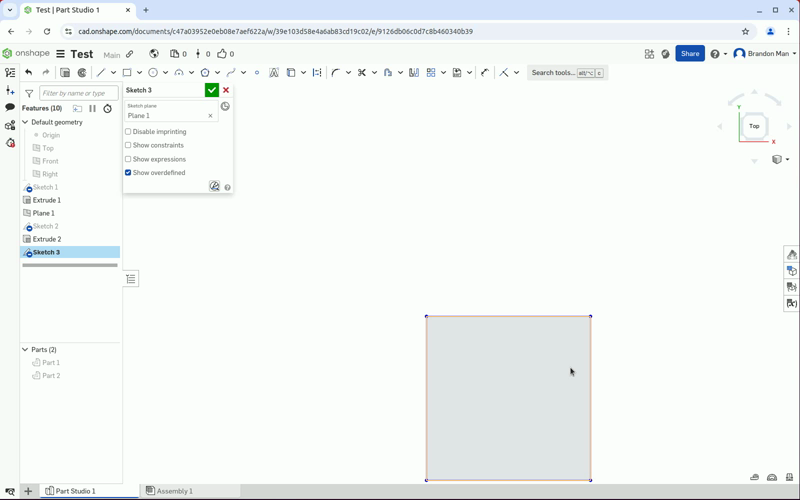
scroll(6)
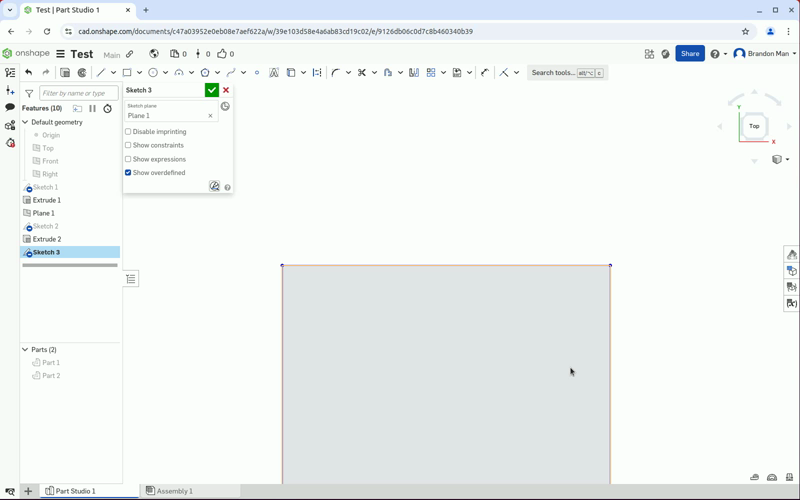
click(570, 367)
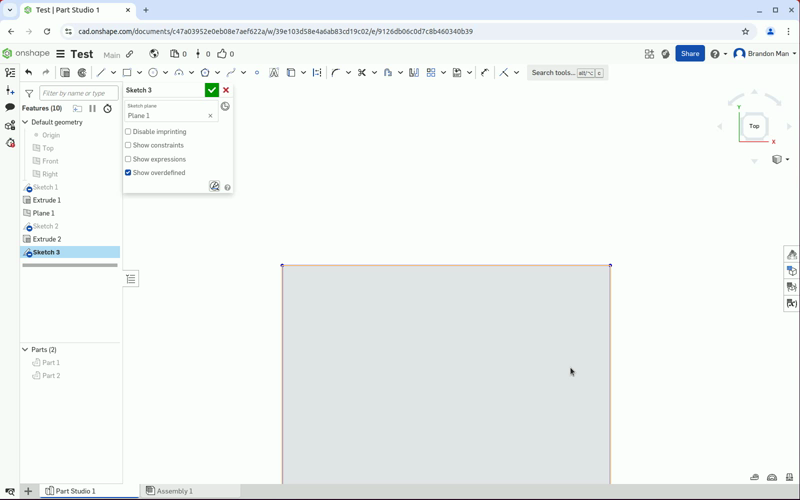
scroll(-6)
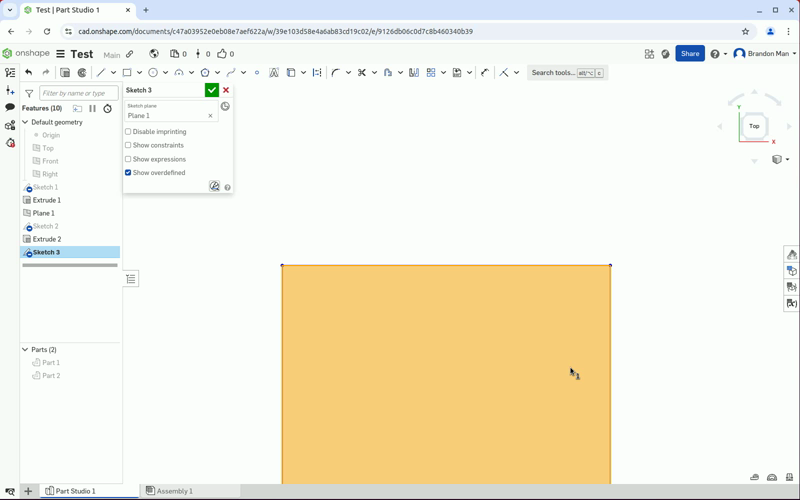
scroll(-6)
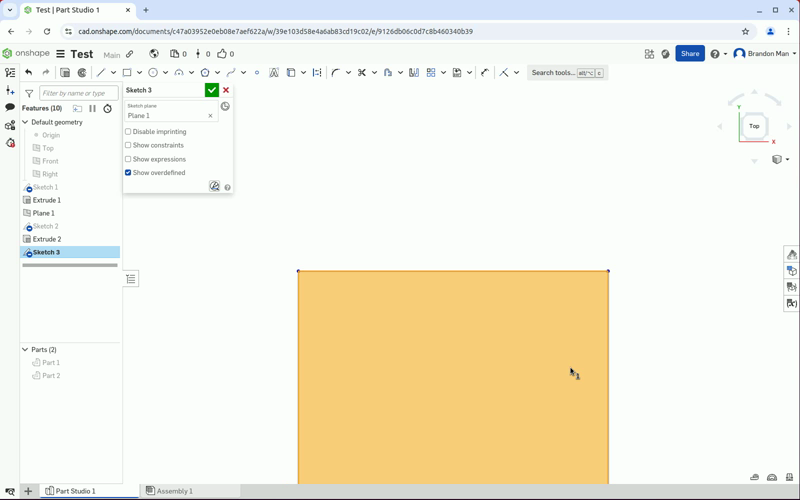
scroll(-6)
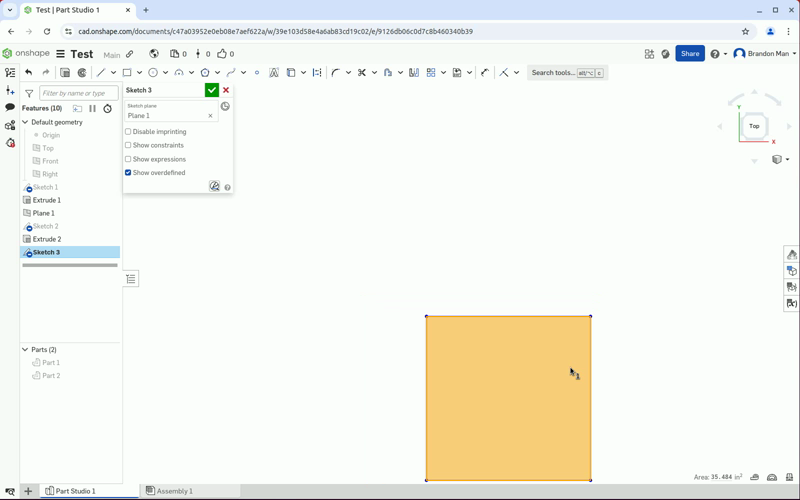
scroll(-6)
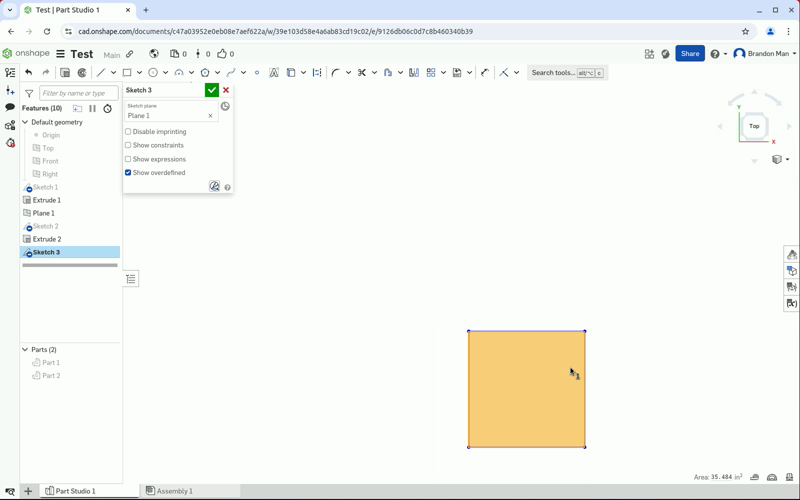
scroll(-6)
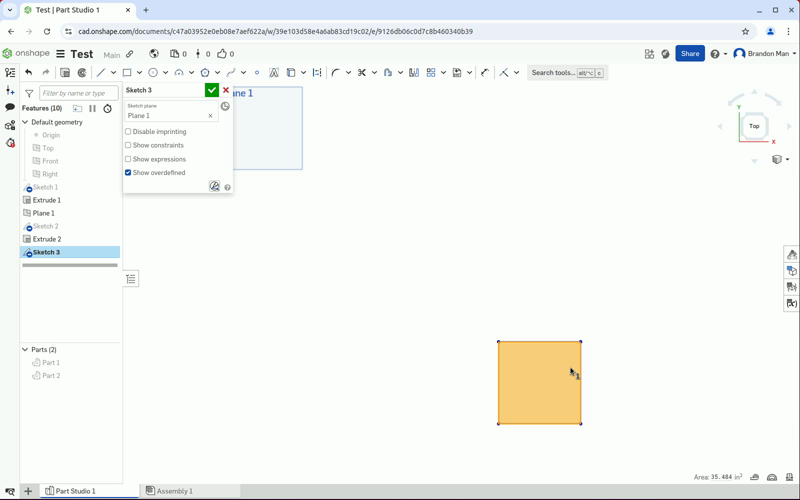
scroll(-6)
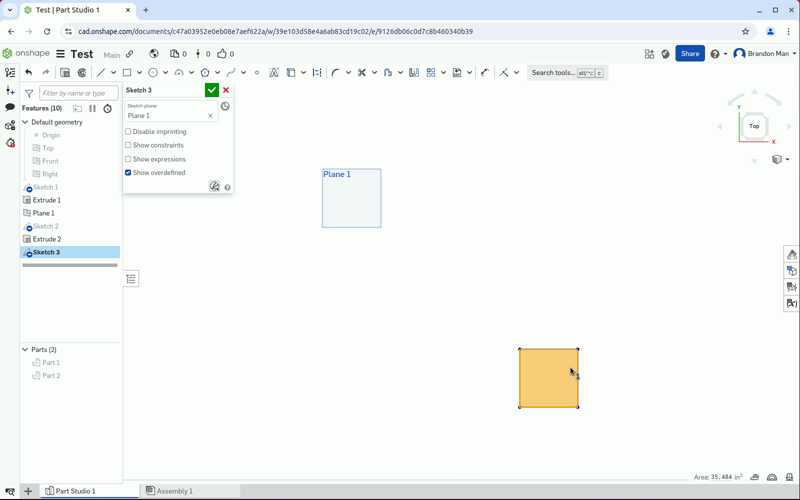
scroll(-6)
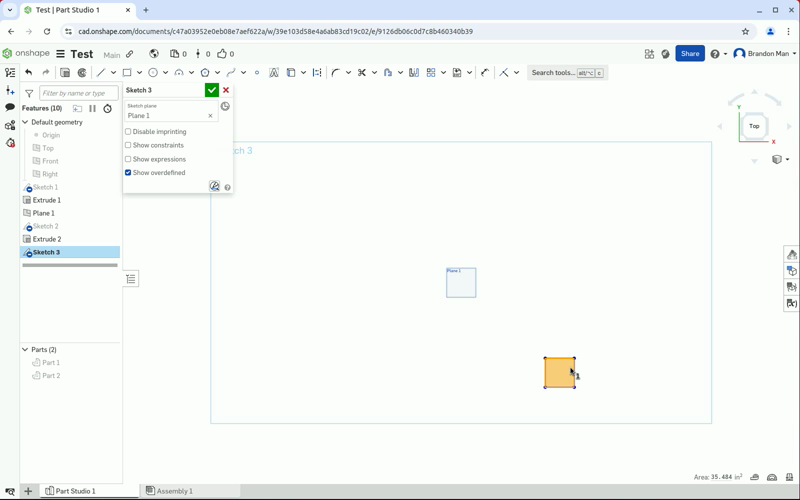
mouse_move(73, 352)
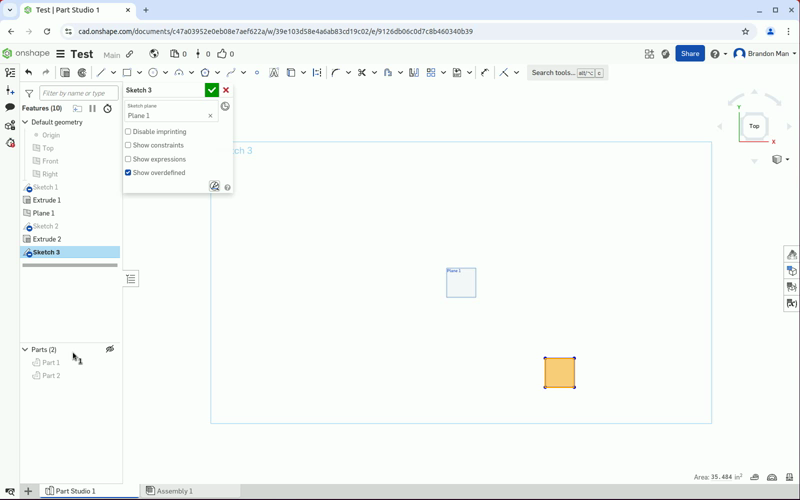
key(shift+y)
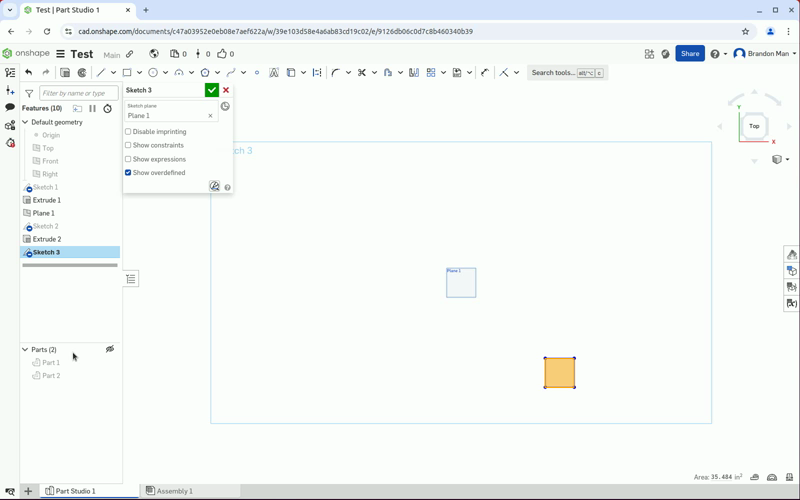
key(shift+e)
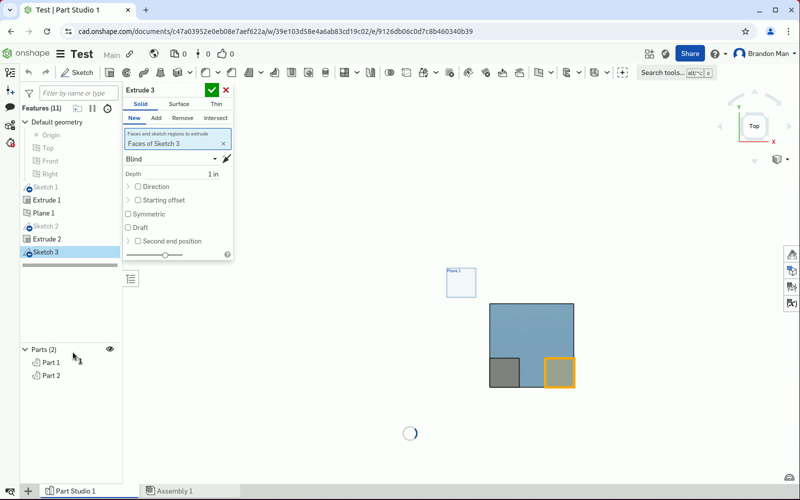
mouse_move(143, 106)
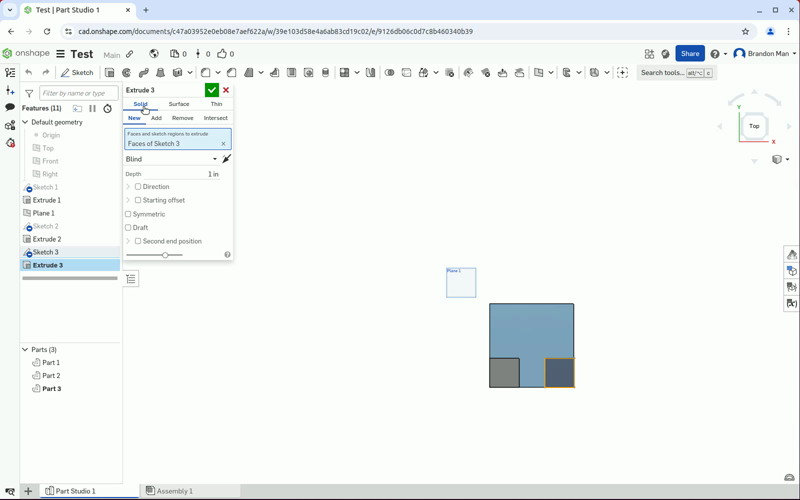
click(143, 106)
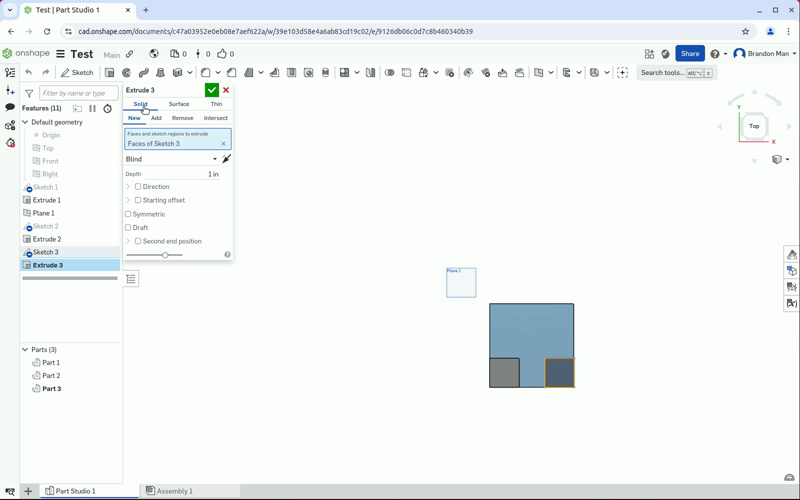
mouse_move(137, 120)
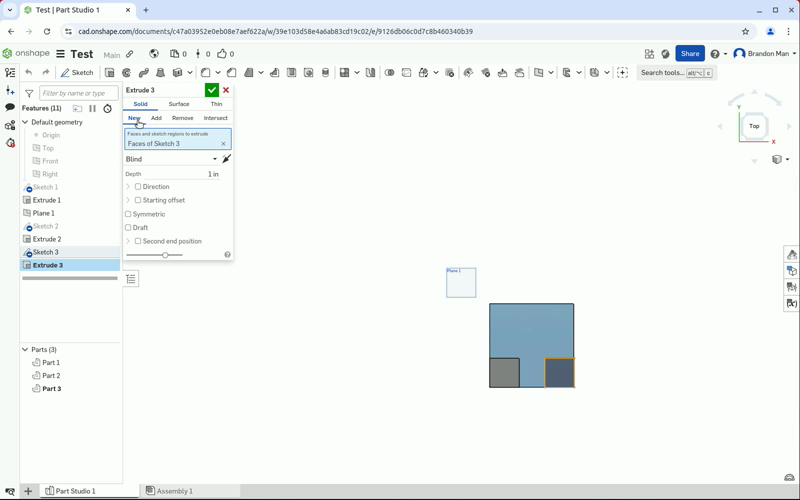
click(137, 120)
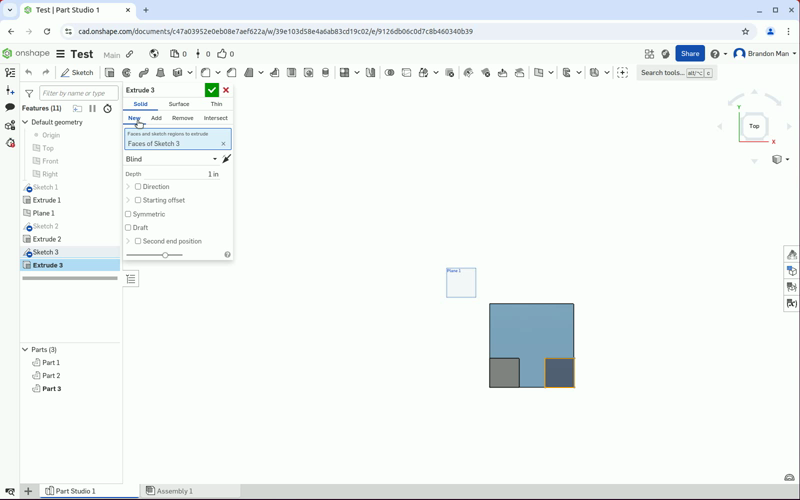
key(tab, 4)
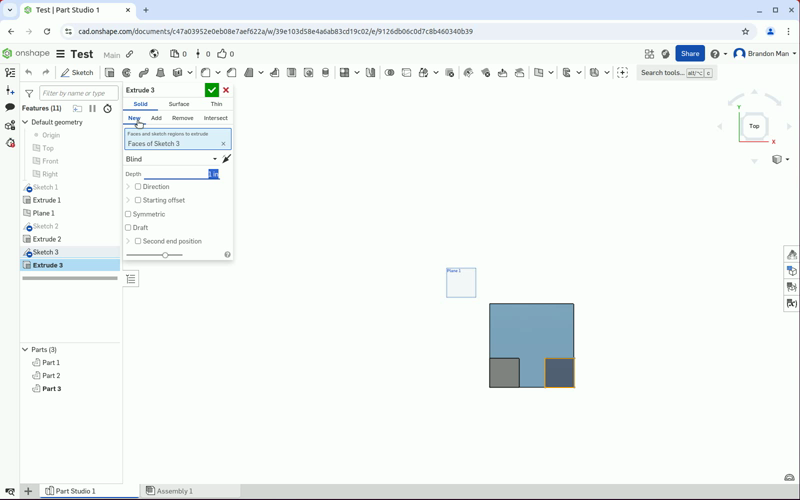
text(2.889)
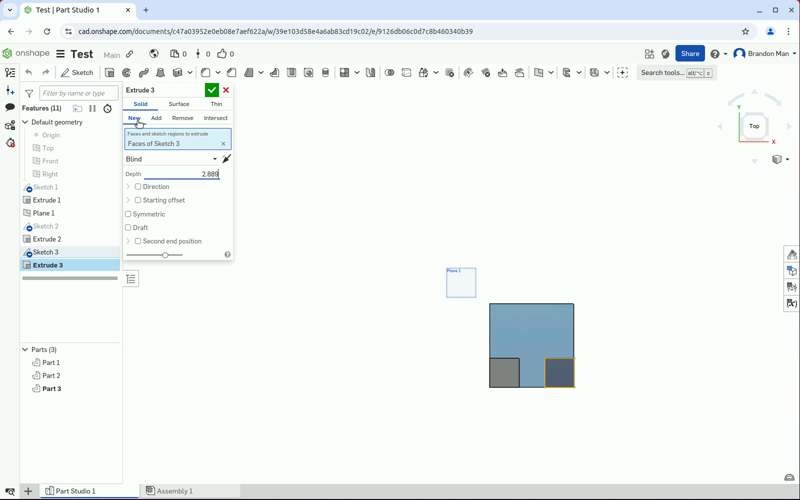
key(enter)
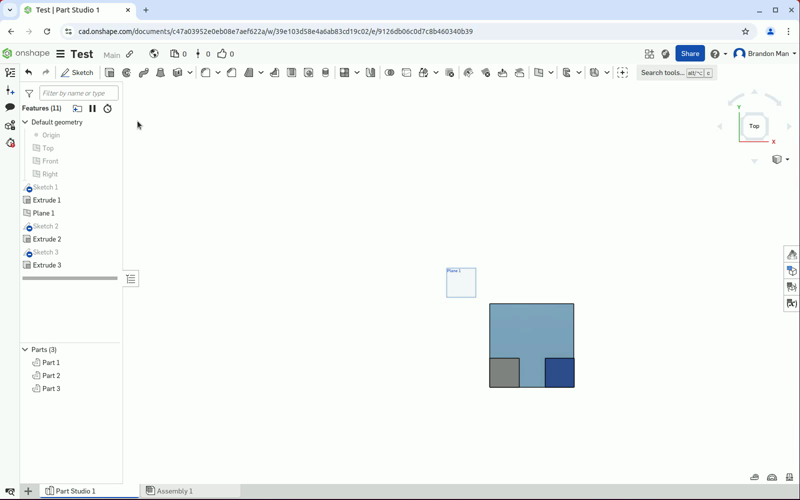
key(shift+h)
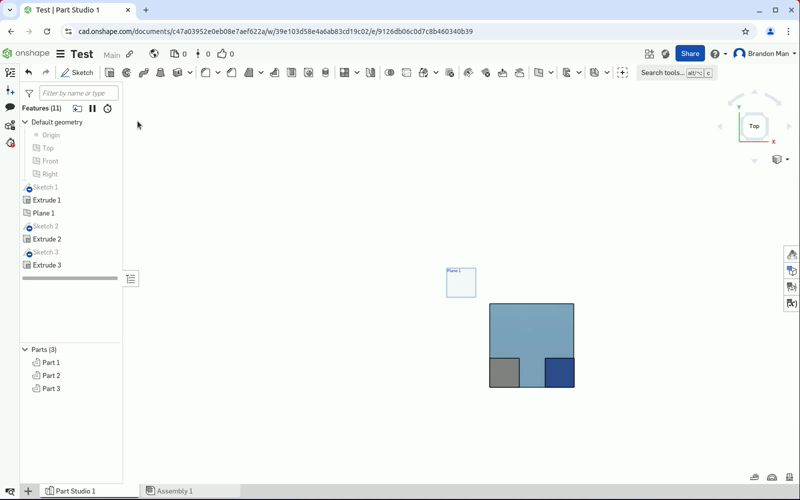
key(shift+h)
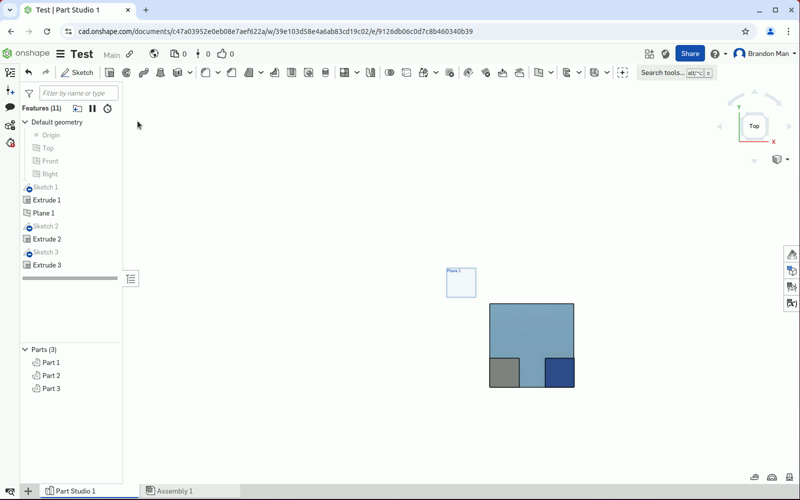
mouse_move(73, 189)
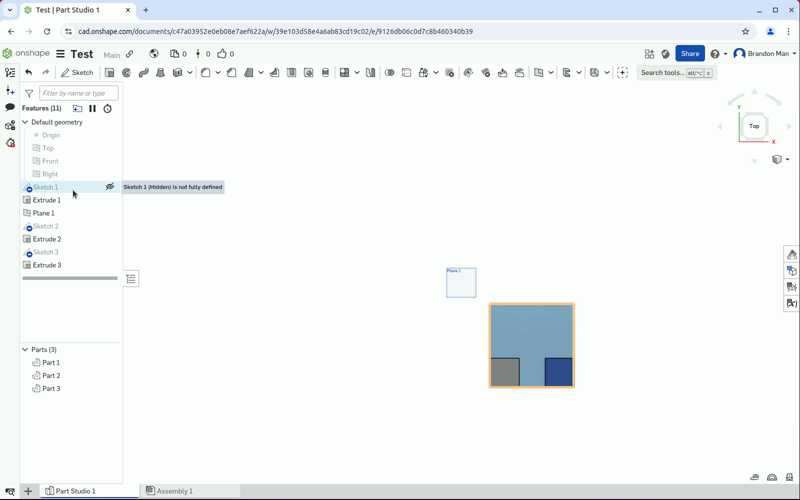
click(73, 189)
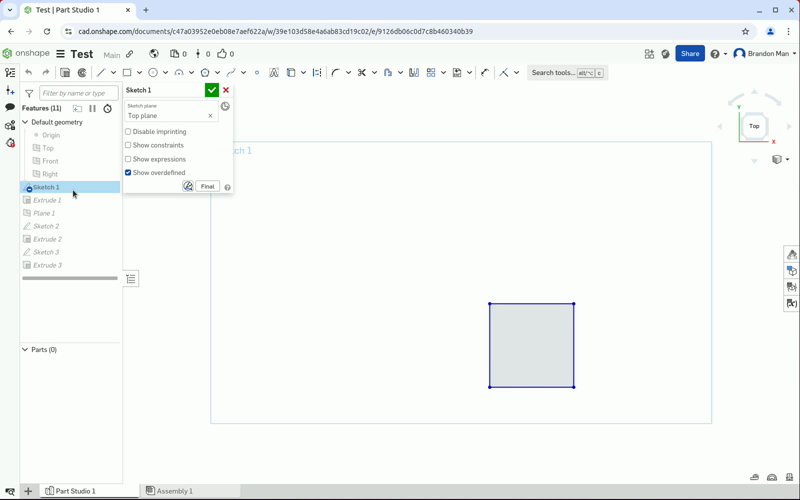
mouse_move(229, 92)
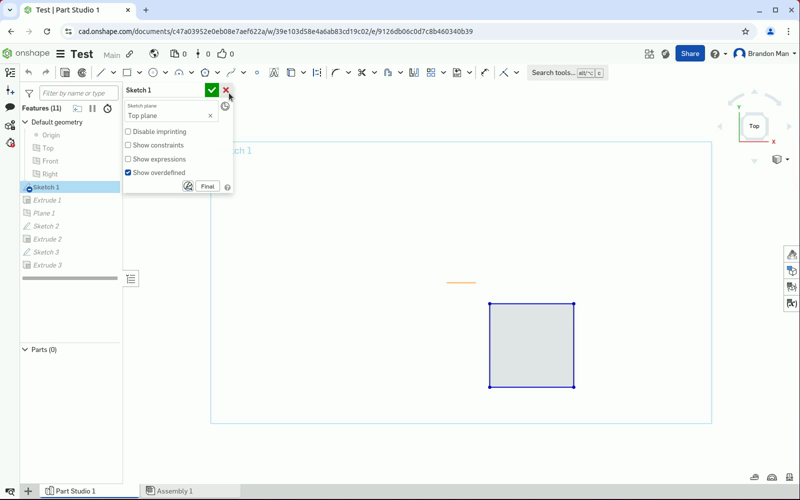
click(229, 92)
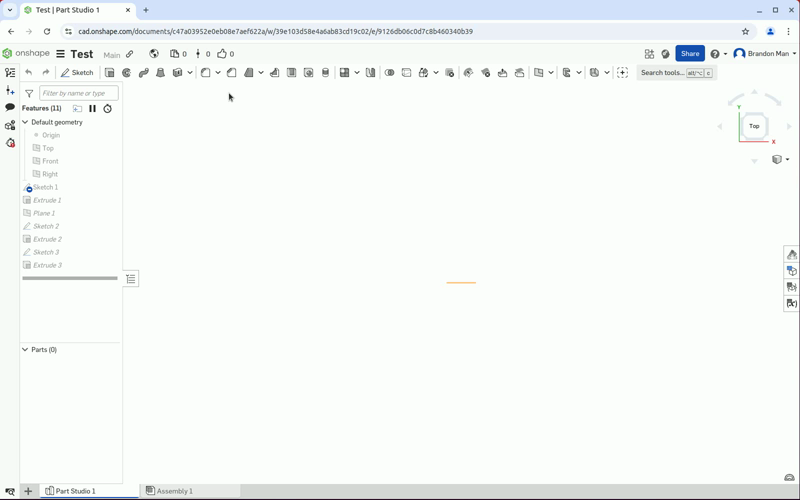
key(shift+s)
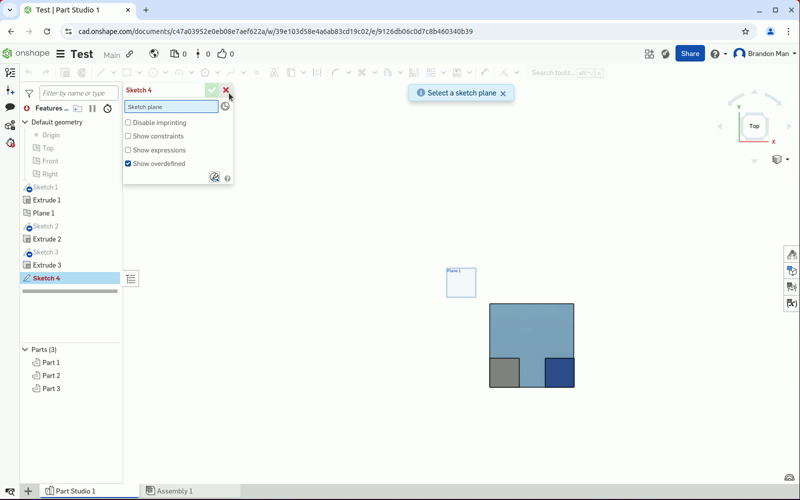
mouse_move(73, 215)
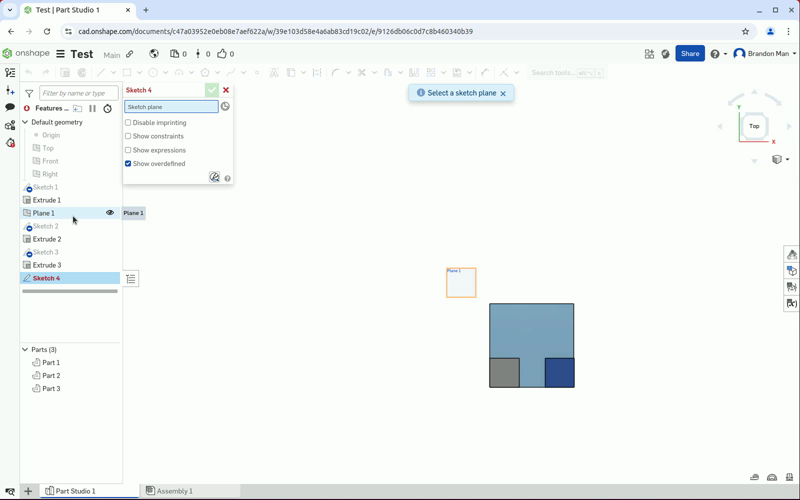
click(73, 215)
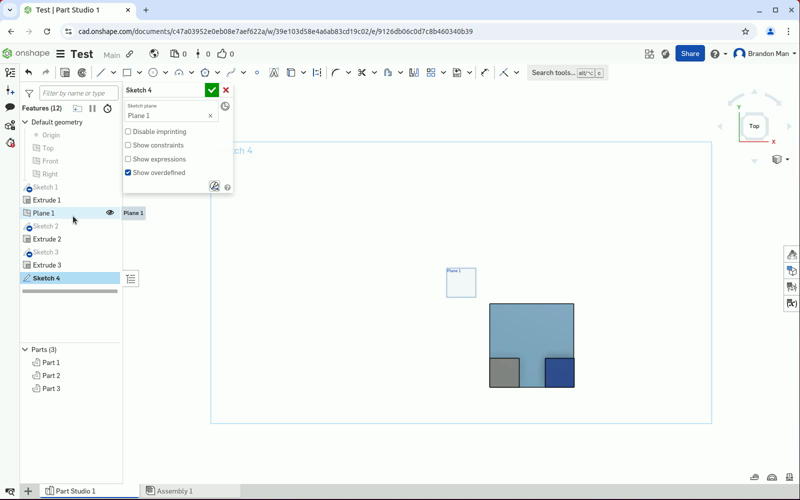
mouse_move(73, 352)
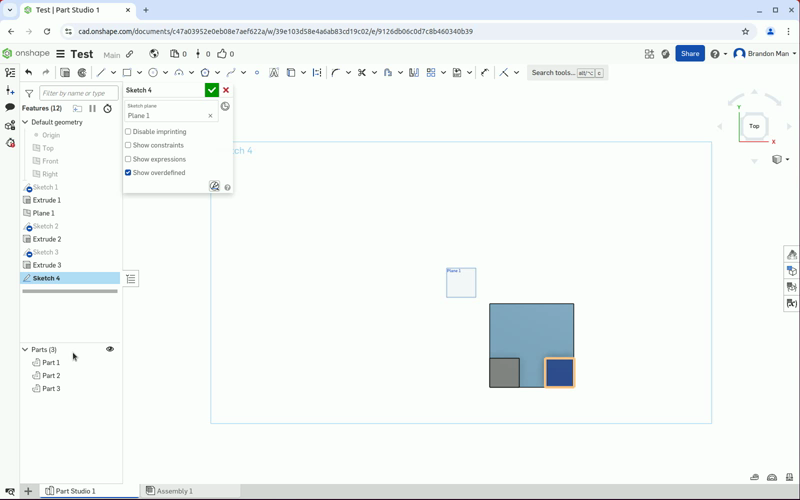
key(y)
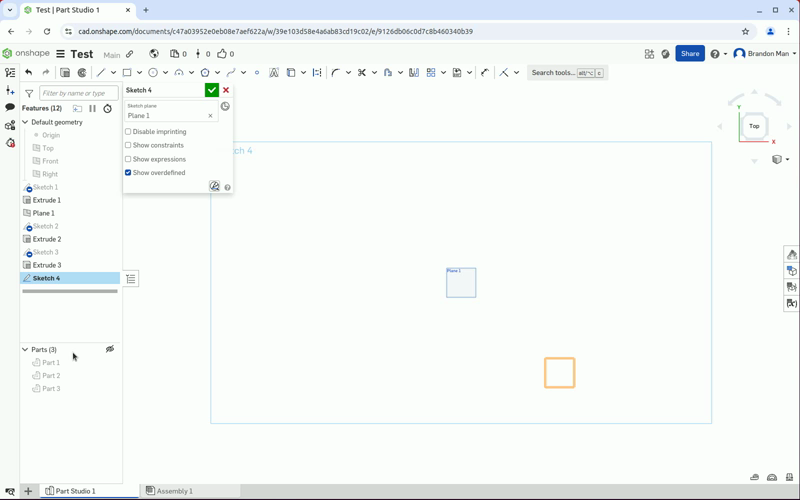
key(l)
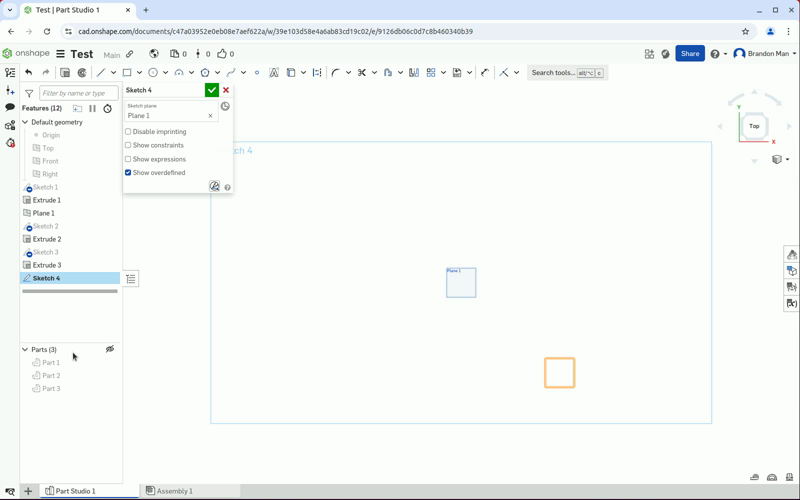
key_down(shift)
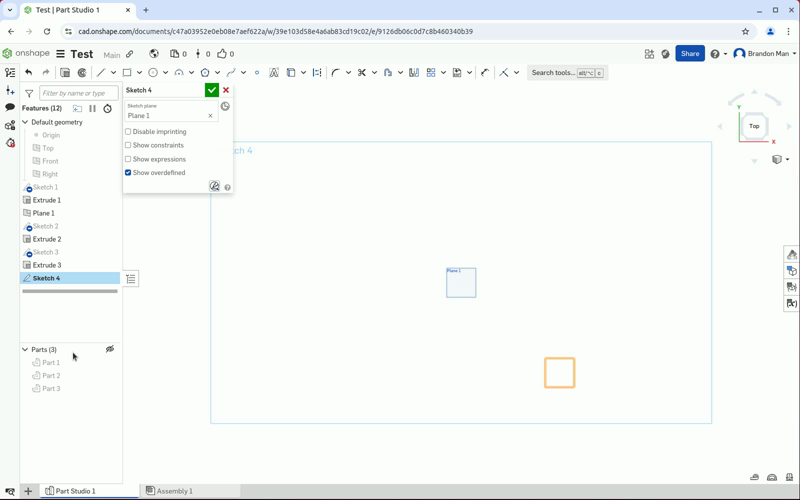
mouse_move(545, 332)
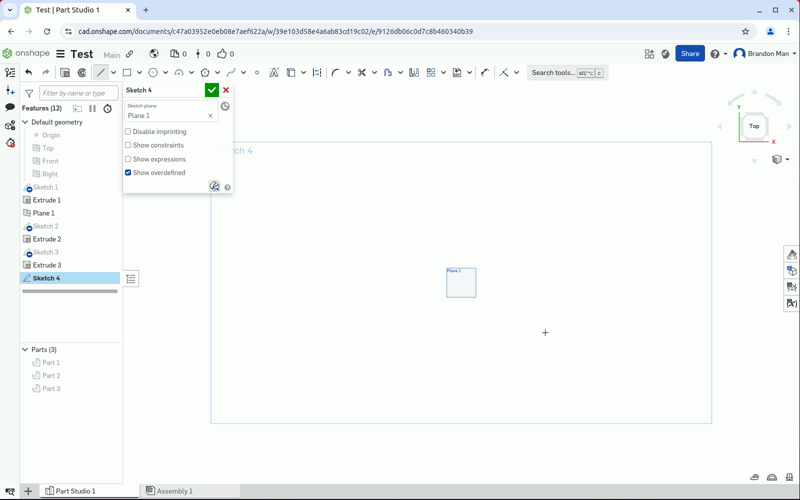
click(545, 332)
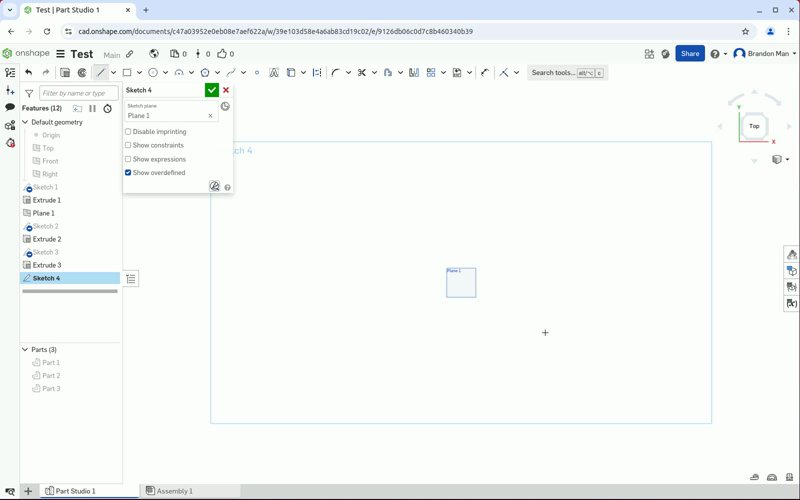
key_up(shift)
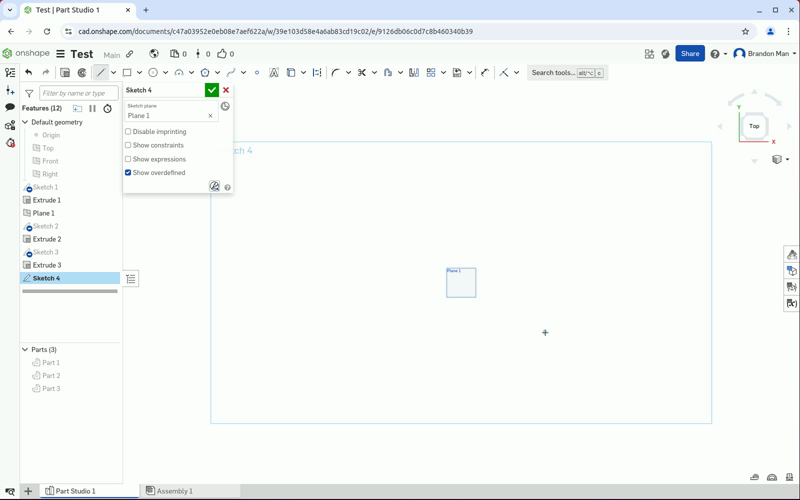
key_down(shift)
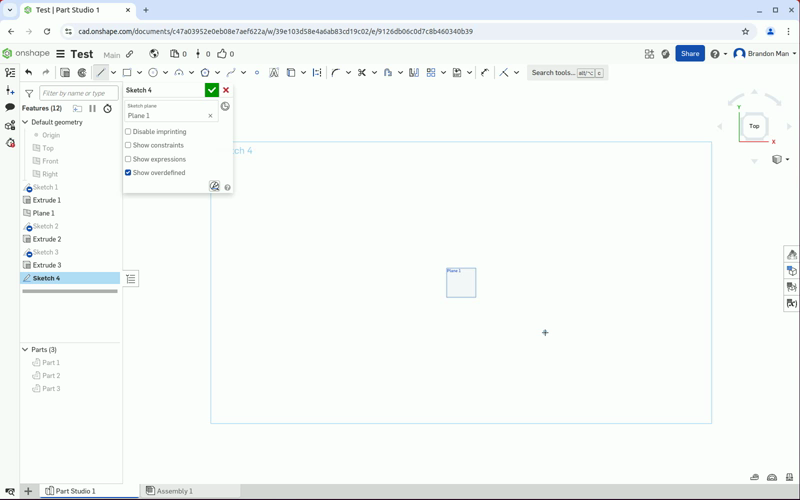
mouse_move(575, 332)
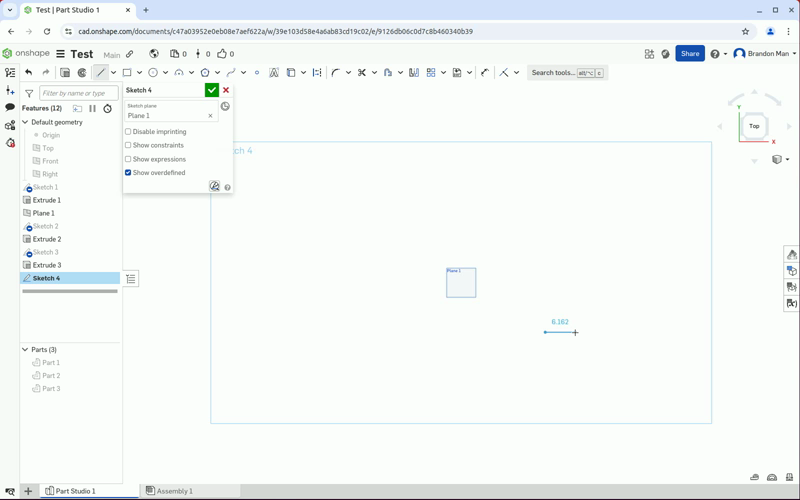
mouse_move(574, 332)
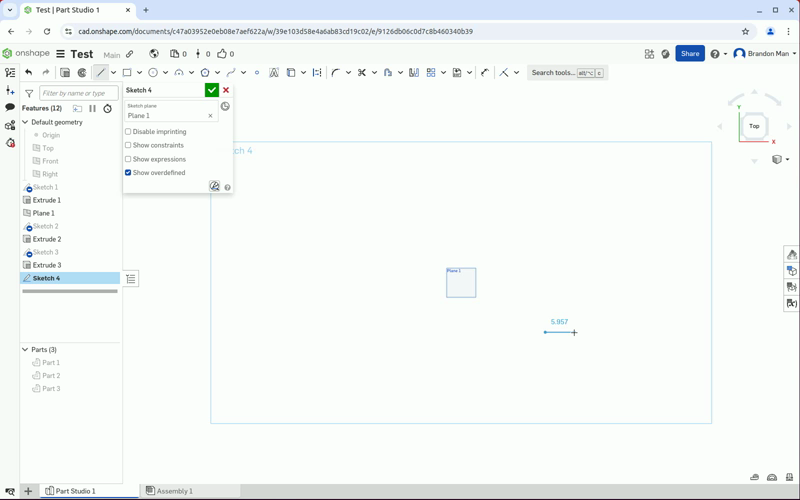
click(574, 332)
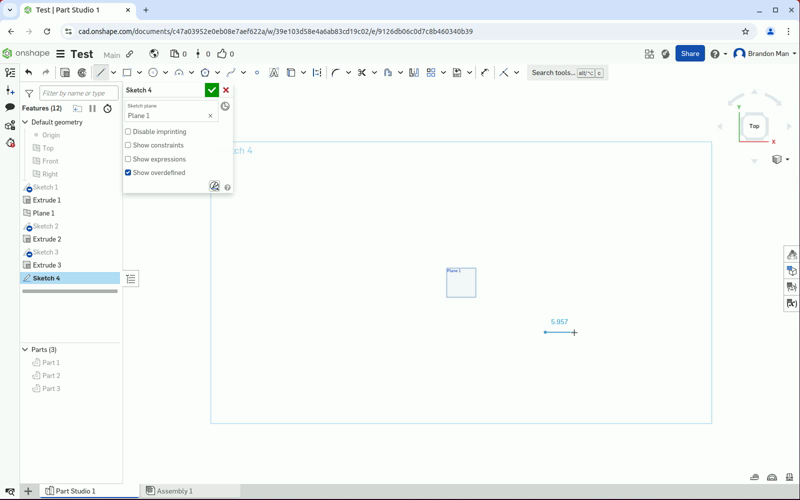
key_up(shift)
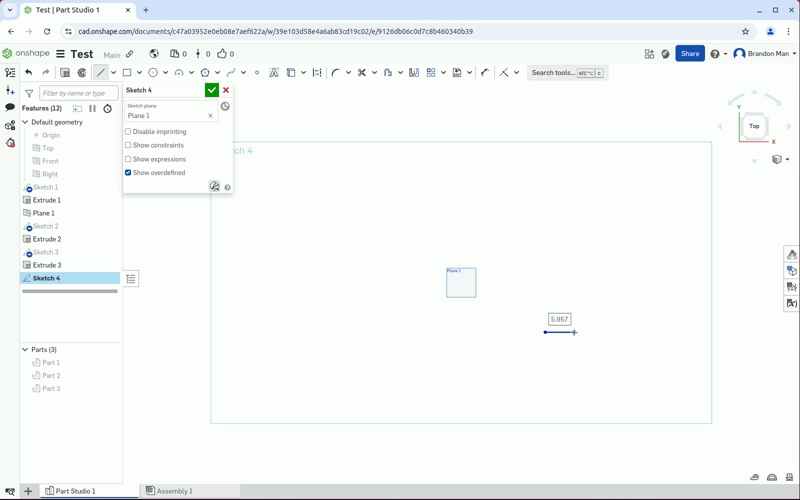
key_down(shift)
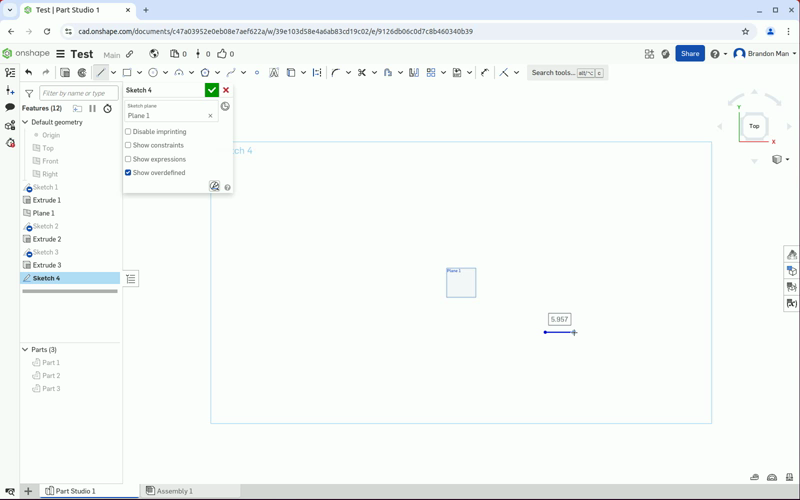
mouse_move(589, 332)
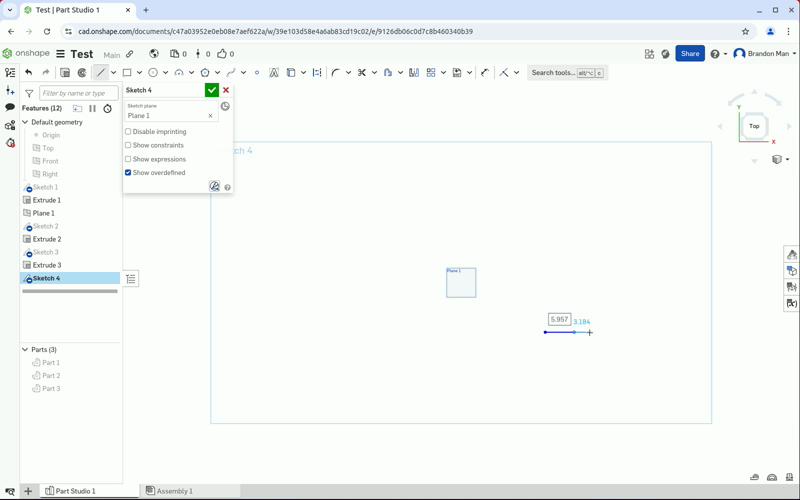
mouse_move(574, 303)
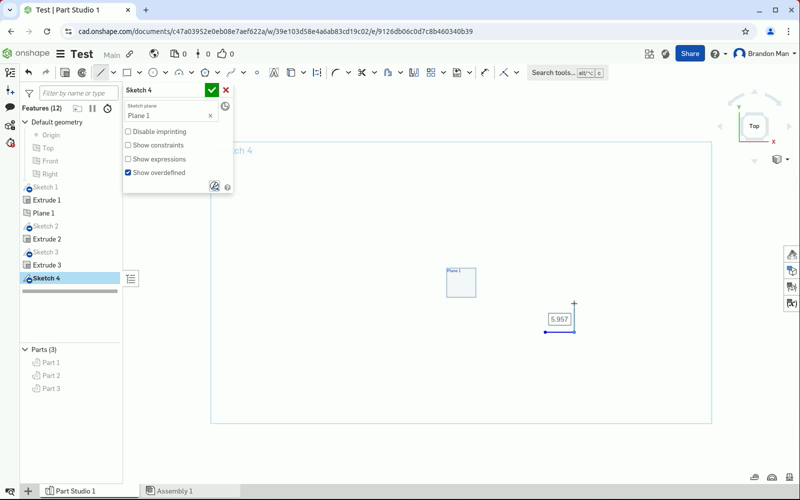
click(574, 303)
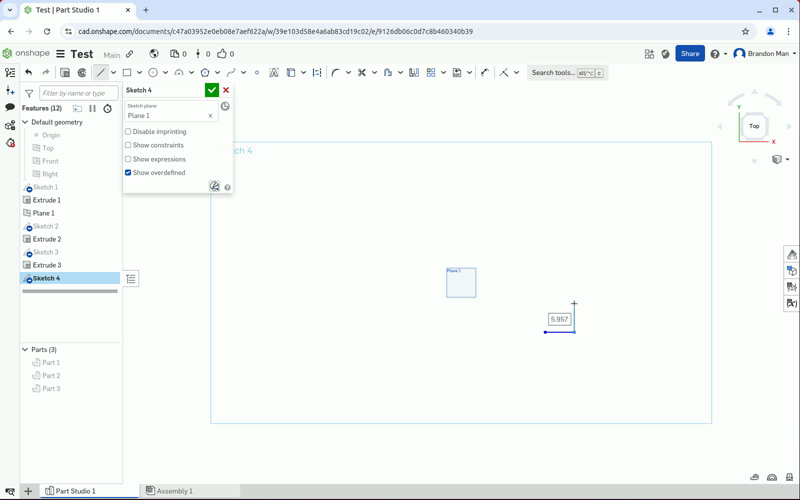
key_up(shift)
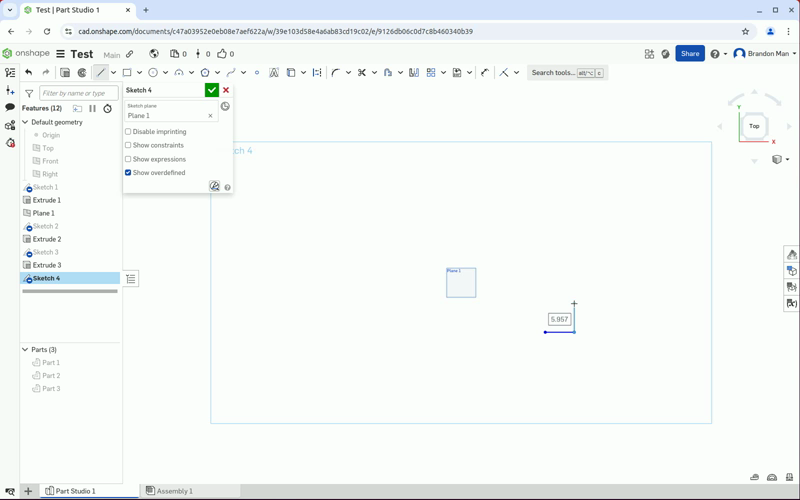
key_down(shift)
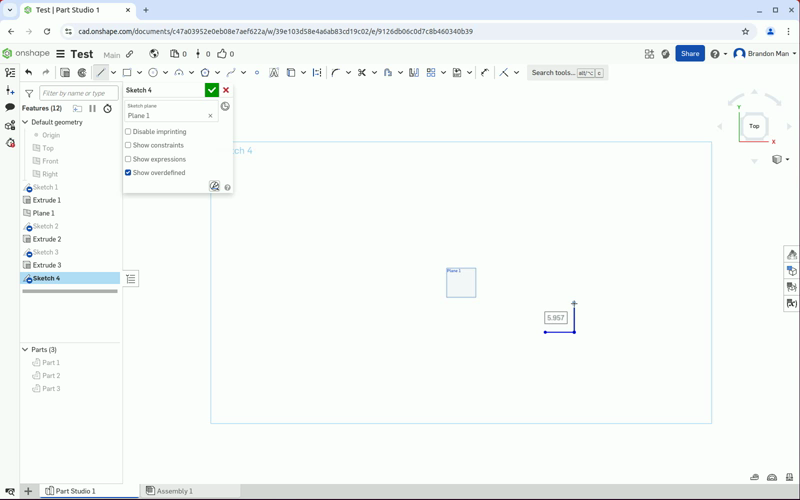
mouse_move(589, 303)
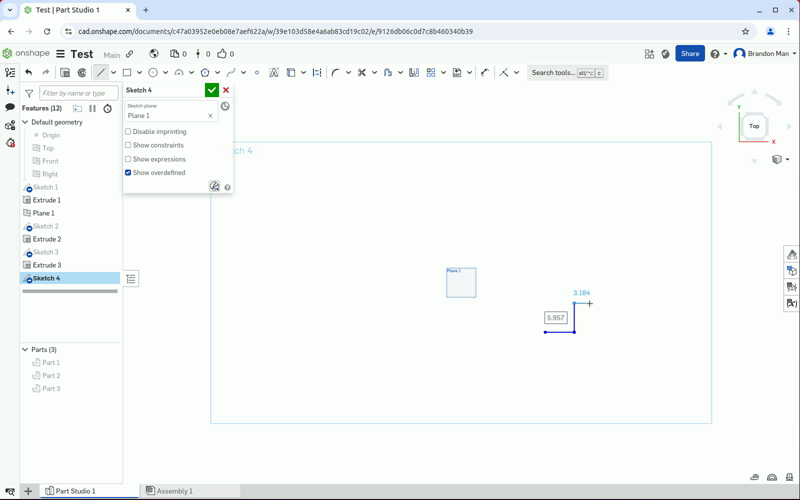
mouse_move(545, 303)
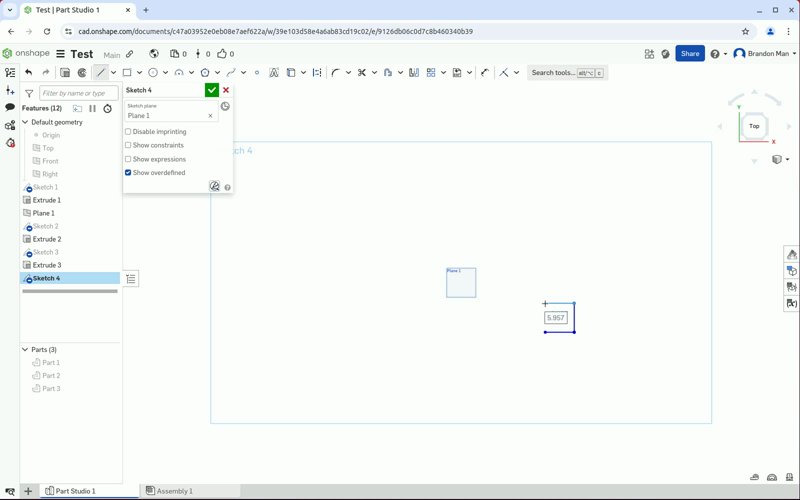
click(545, 303)
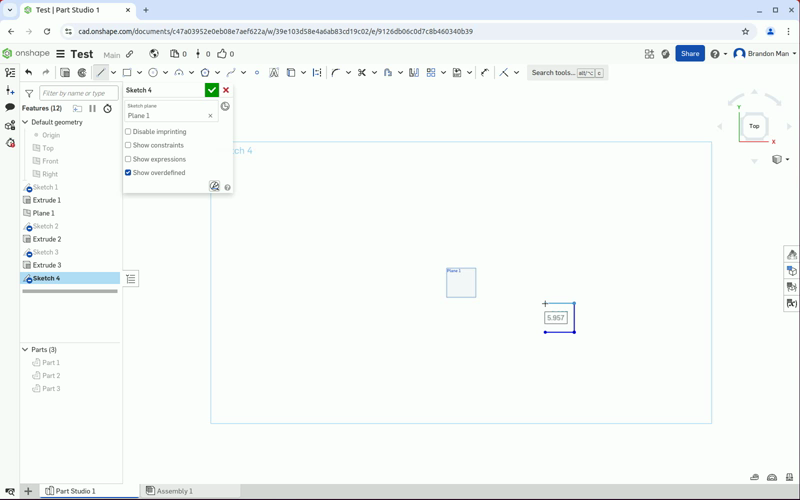
key_up(shift)
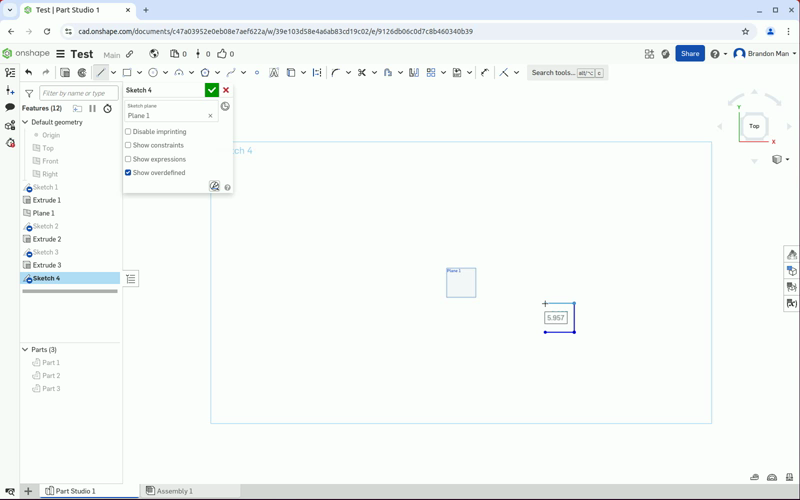
mouse_move(575, 303)
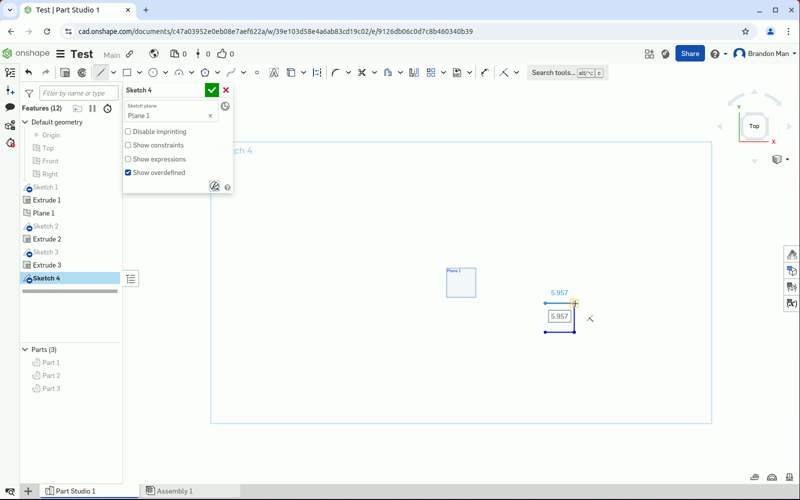
key_down(shift)
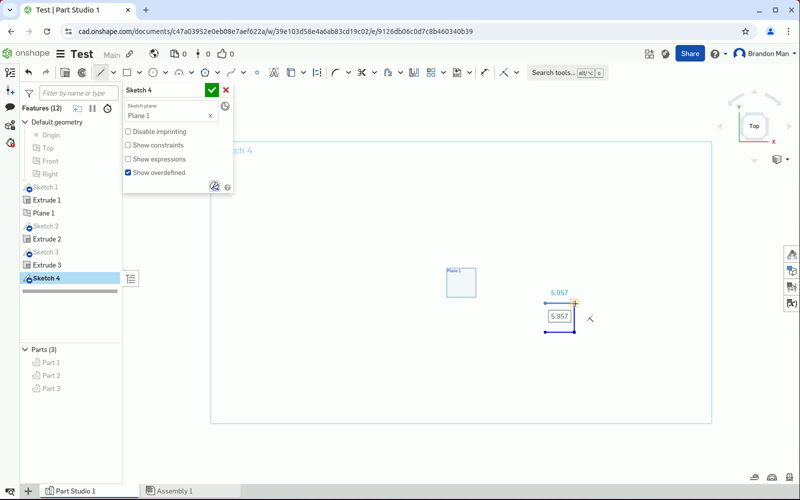
mouse_move(545, 332)
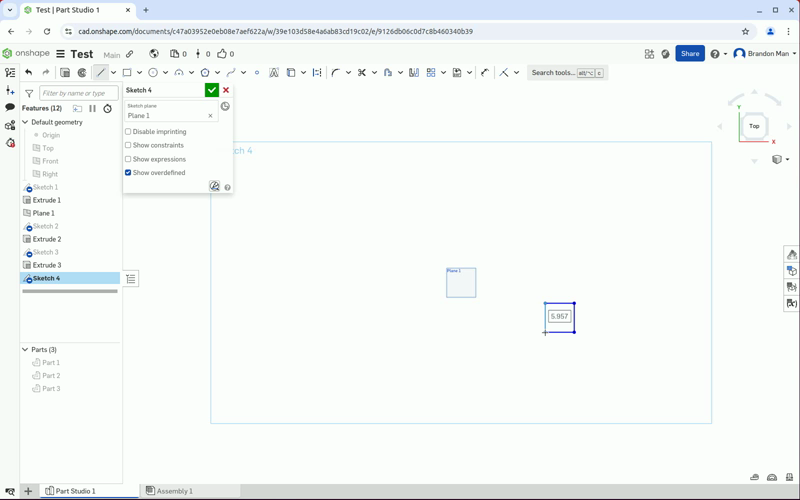
key_up(shift)
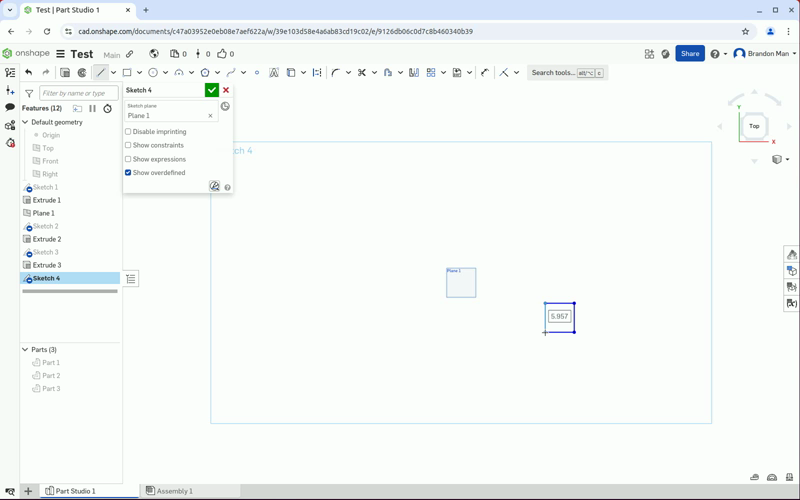
click(545, 332)
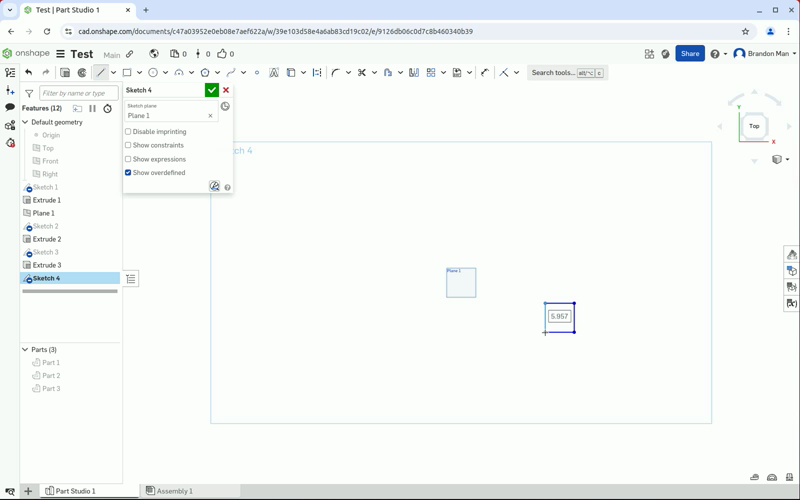
key(esc)
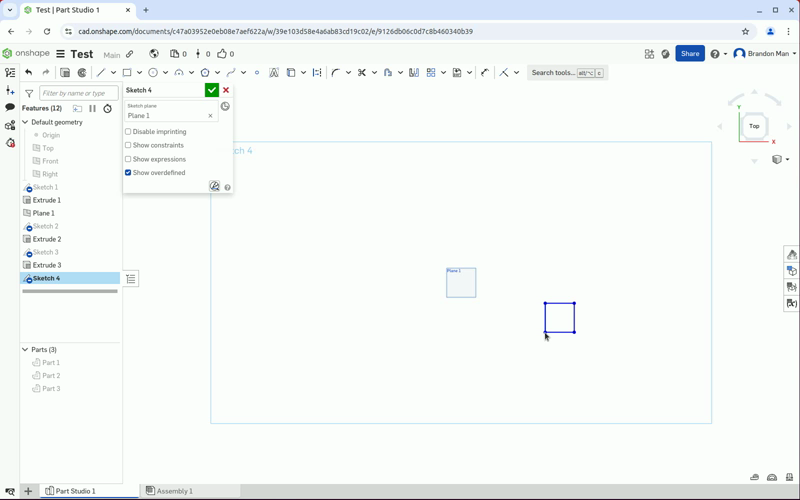
mouse_move(549, 326)
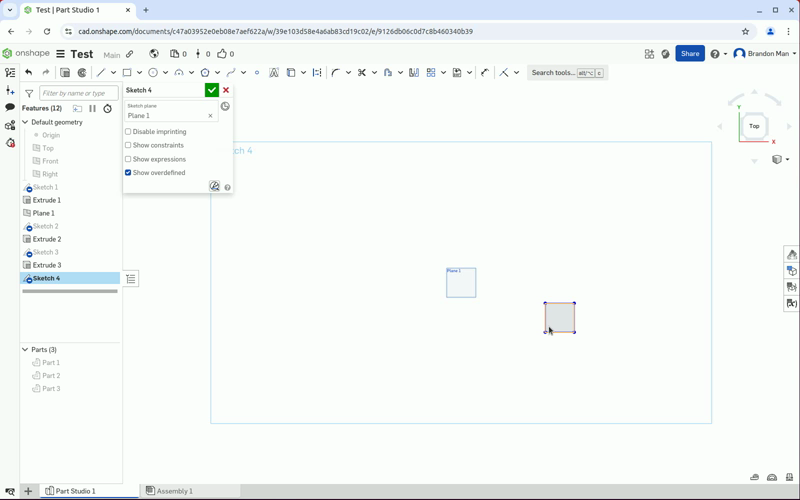
scroll(6)
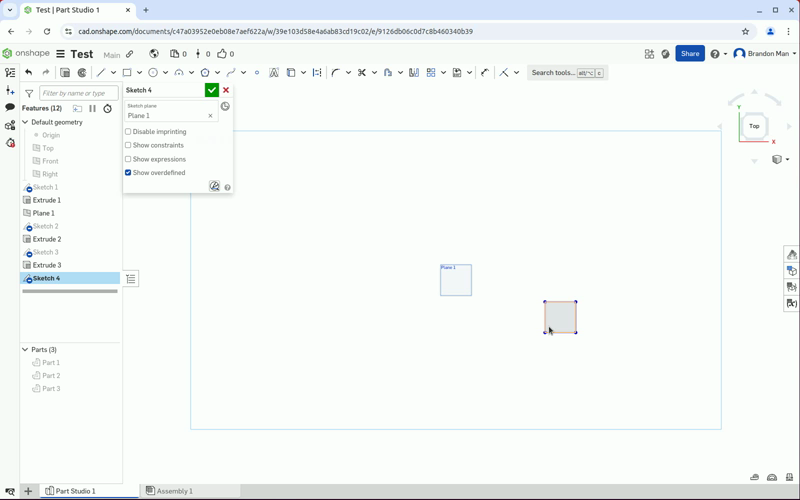
scroll(6)
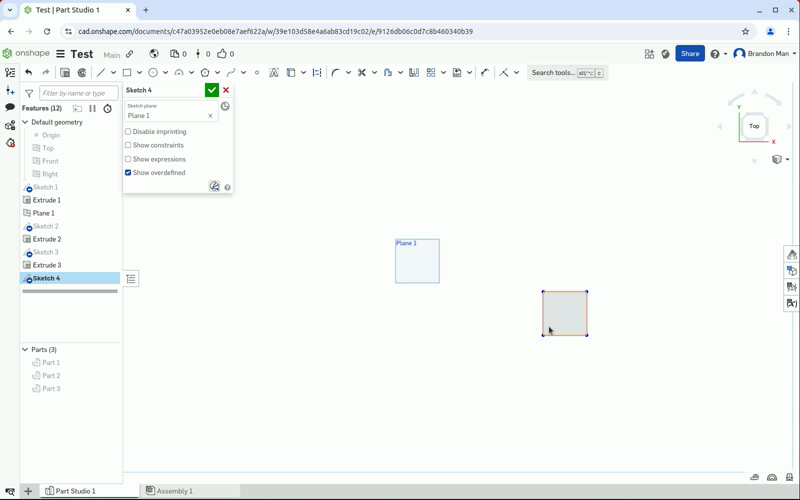
scroll(6)
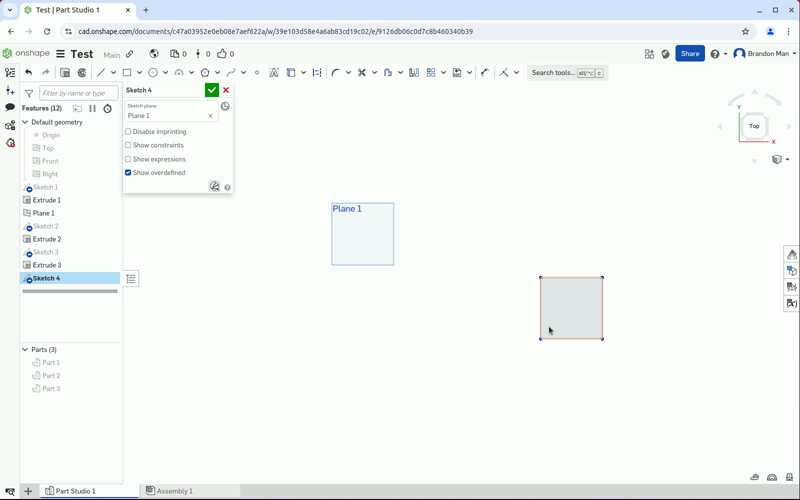
scroll(6)
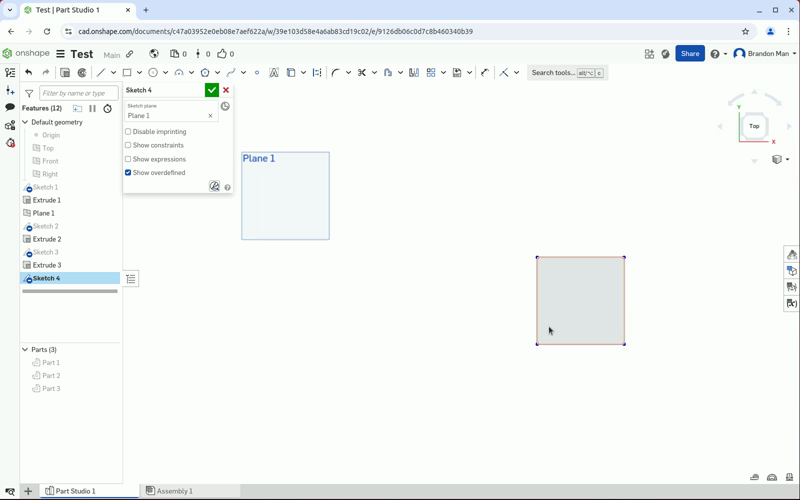
scroll(6)
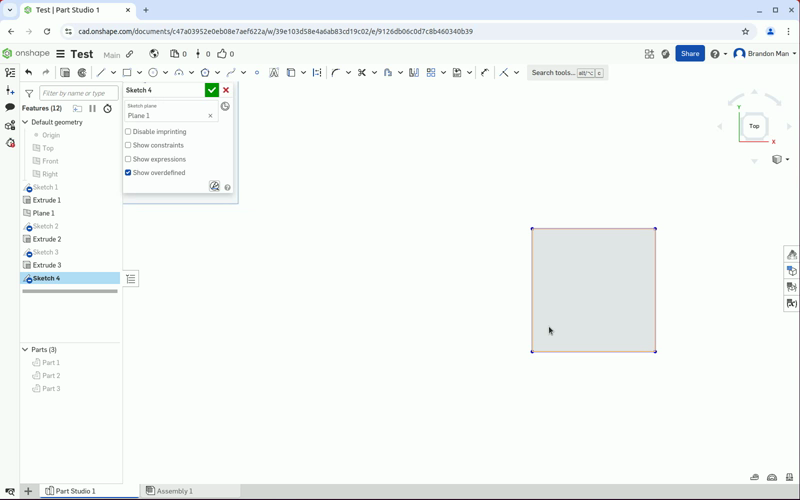
scroll(6)
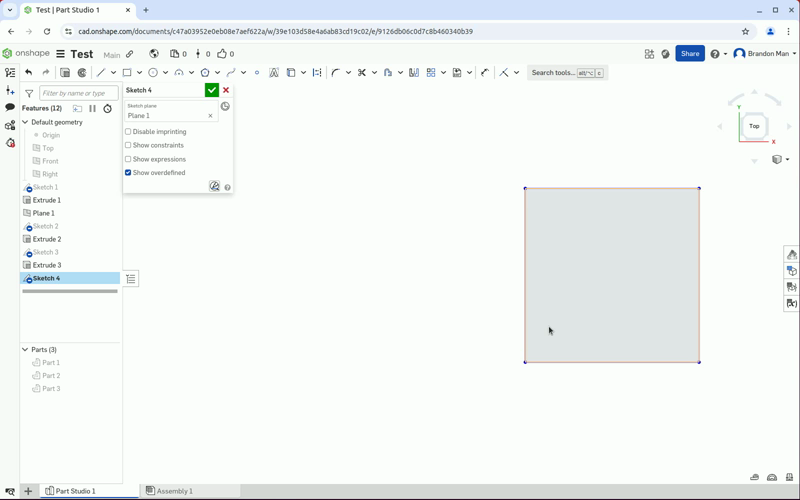
scroll(6)
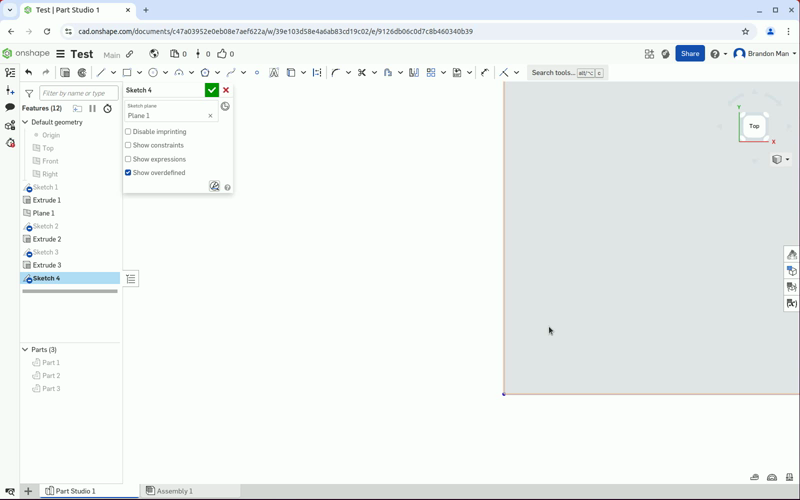
click(549, 326)
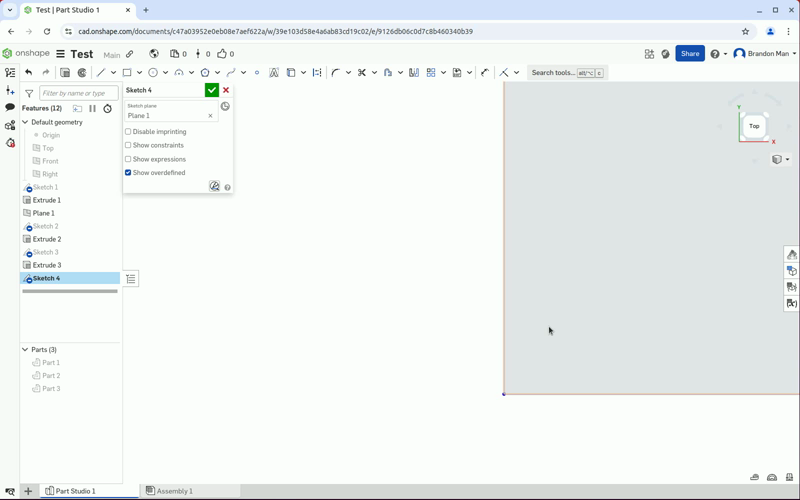
scroll(-6)
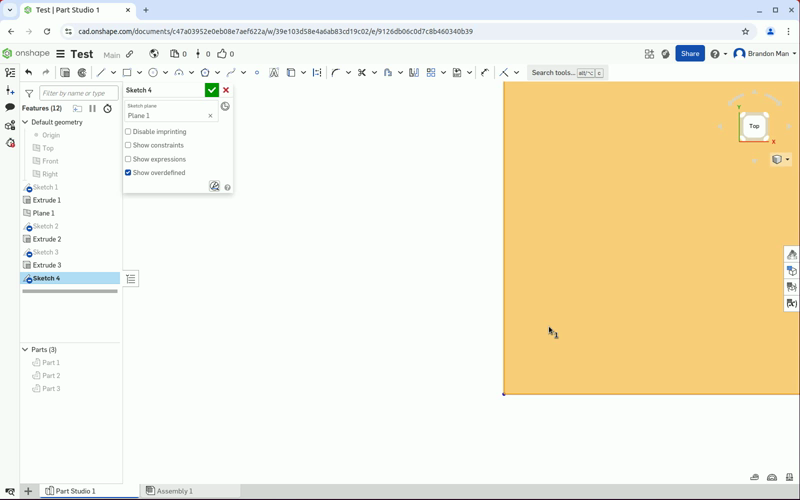
scroll(-6)
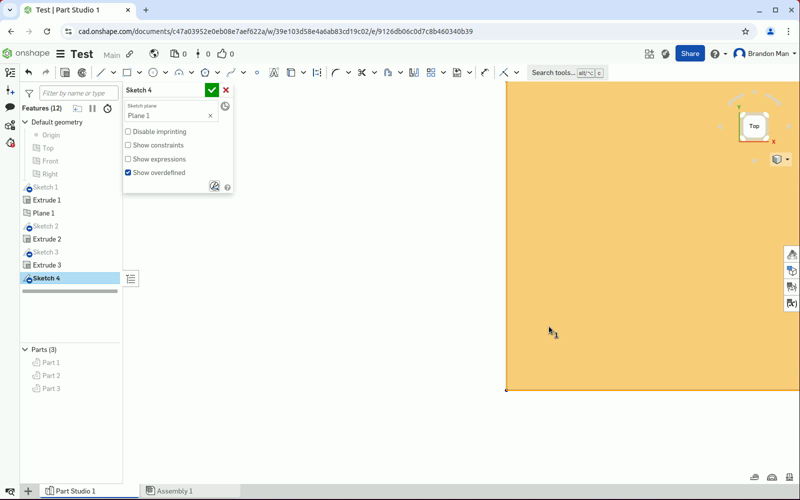
scroll(-6)
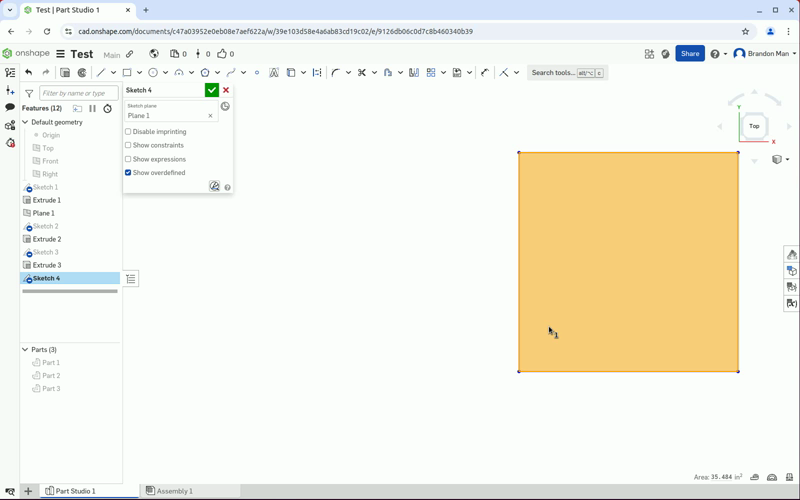
scroll(-6)
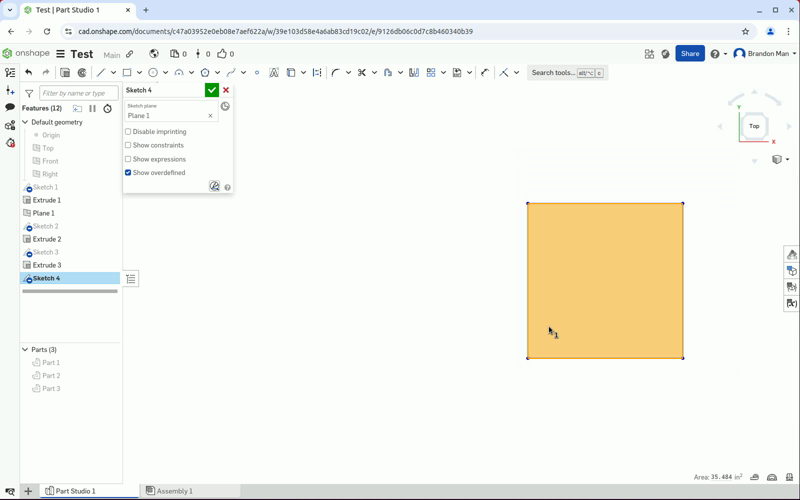
scroll(-6)
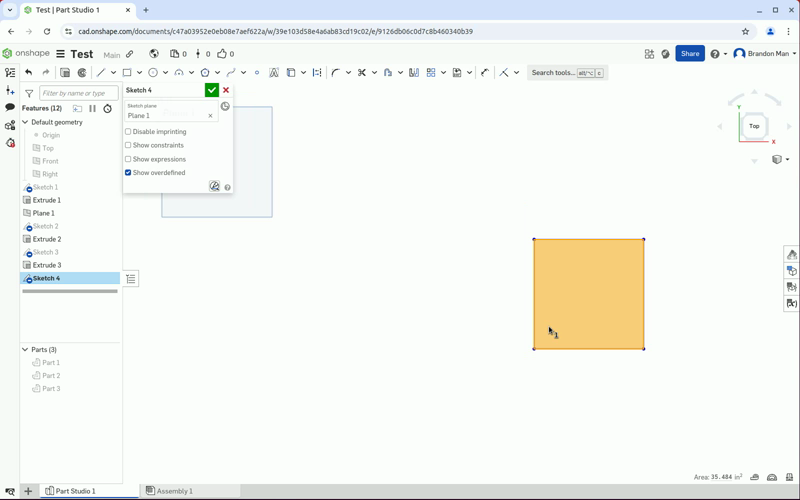
scroll(-6)
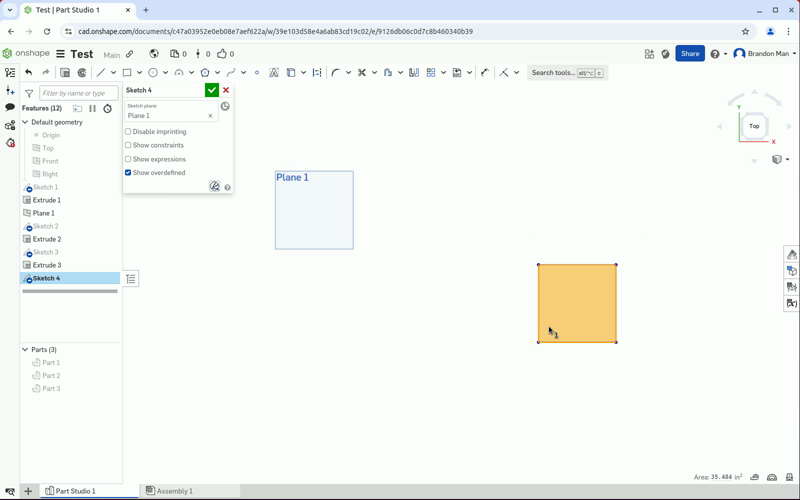
scroll(-6)
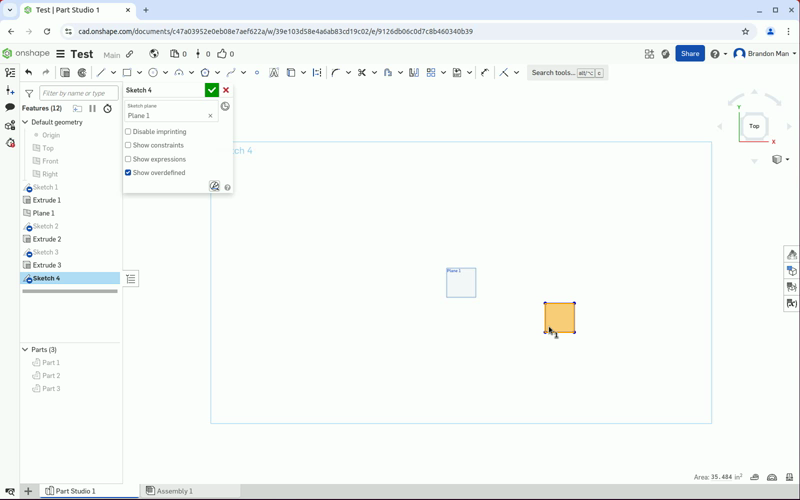
mouse_move(73, 352)
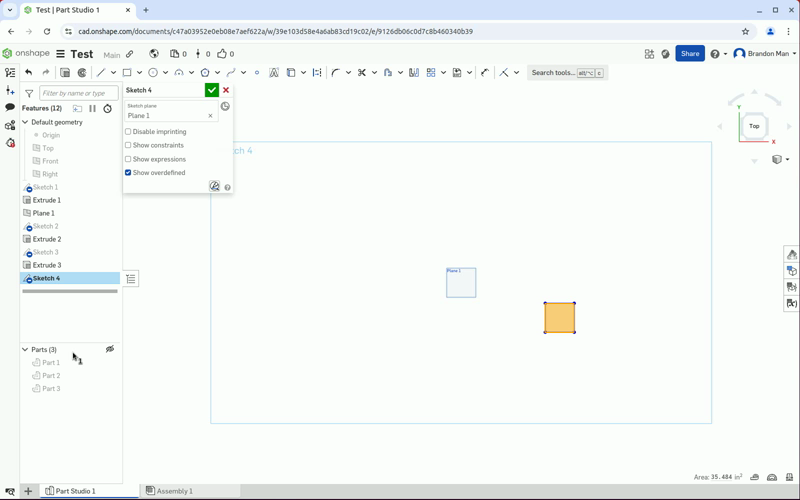
key(shift+y)
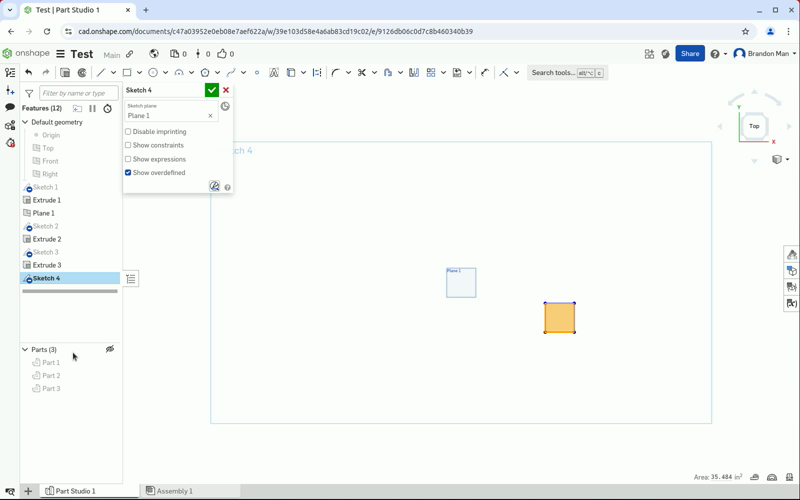
key(shift+e)
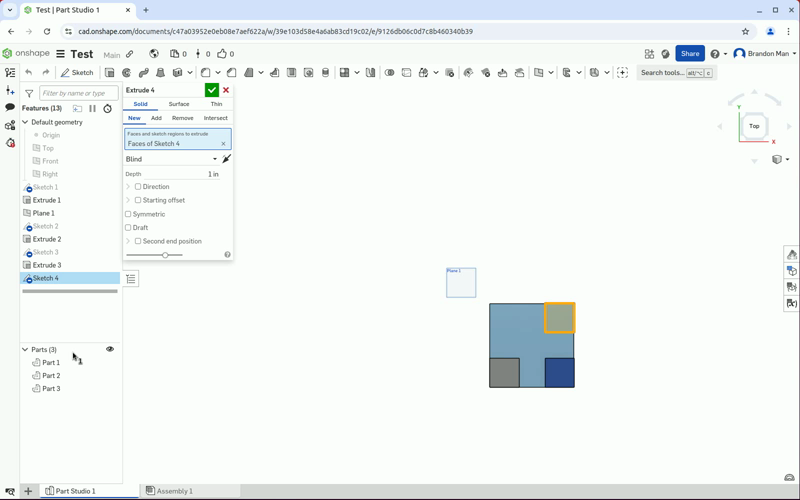
mouse_move(143, 106)
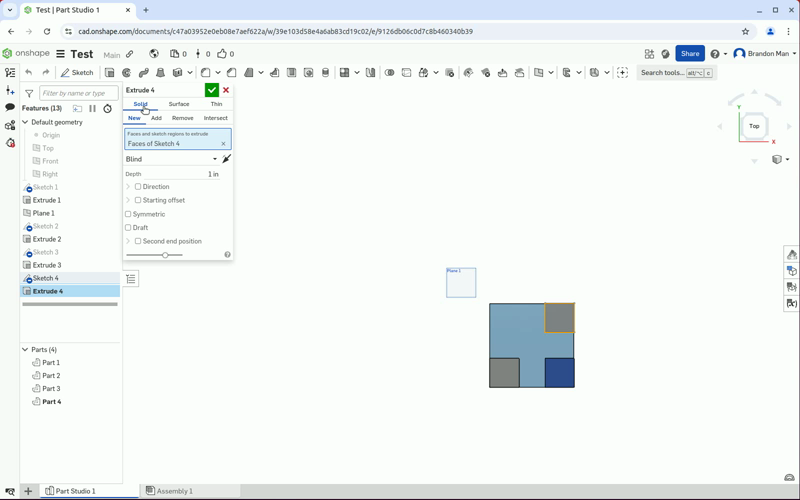
click(143, 106)
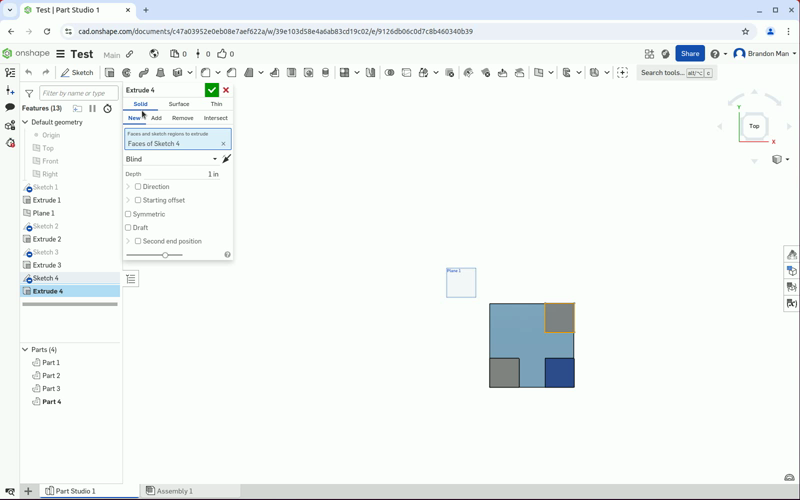
mouse_move(137, 120)
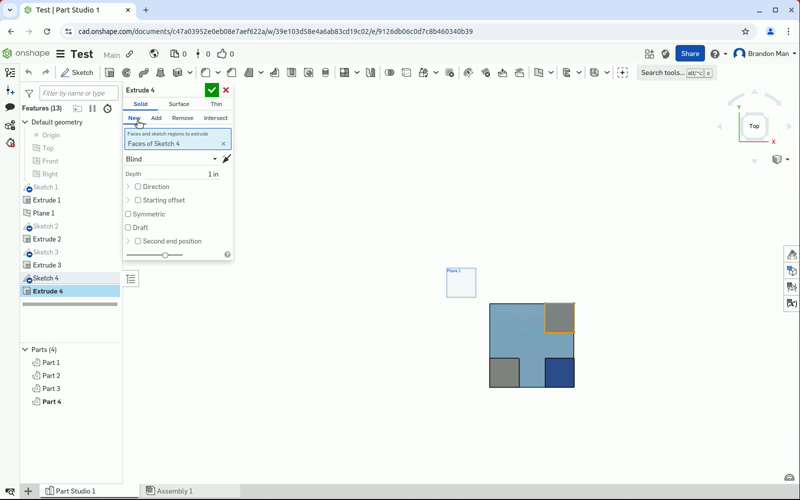
click(137, 120)
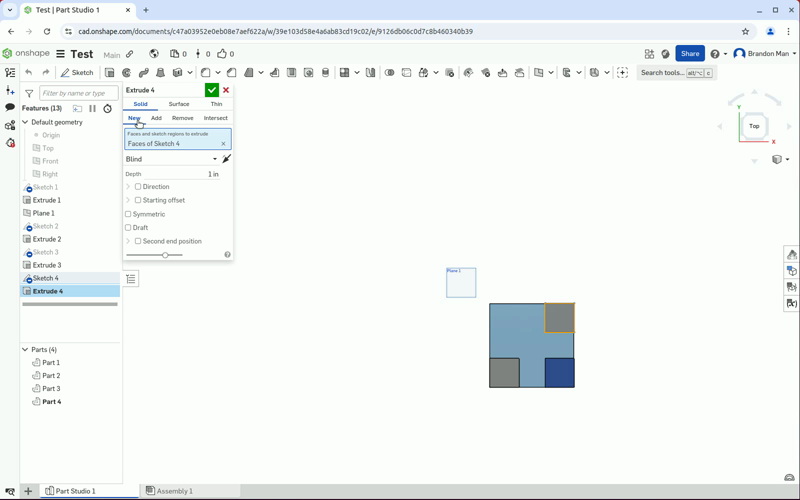
key(tab, 4)
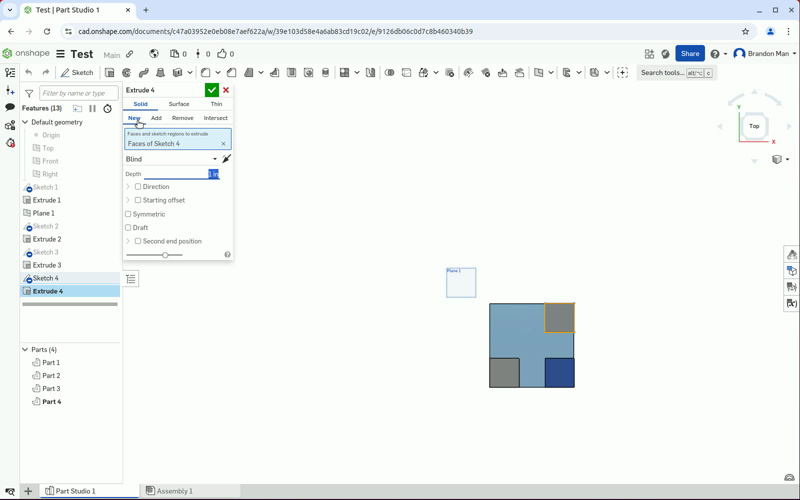
text(8.666)
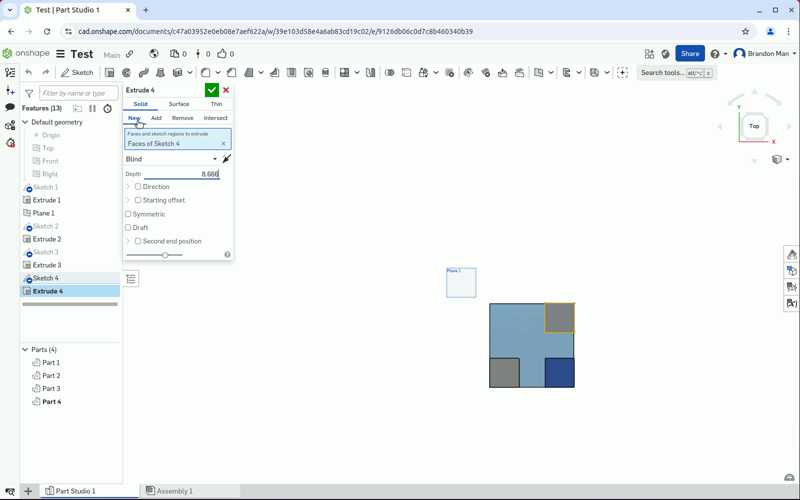
key(enter)
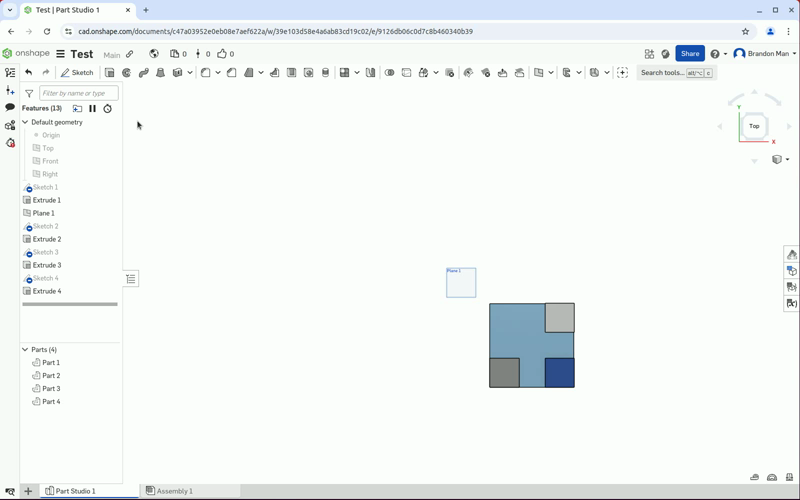
key(shift+h)
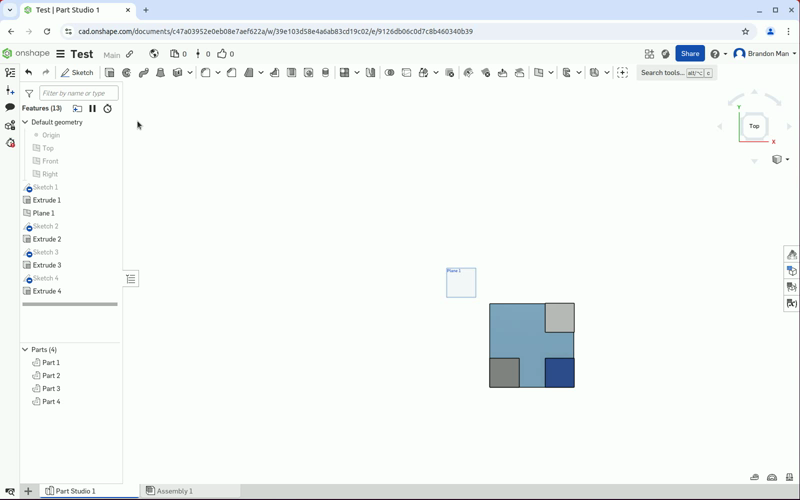
key(shift+h)
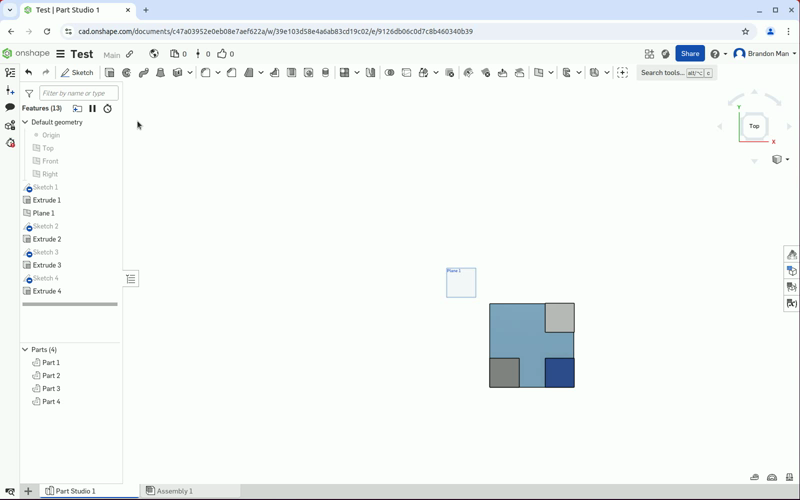
mouse_move(73, 189)
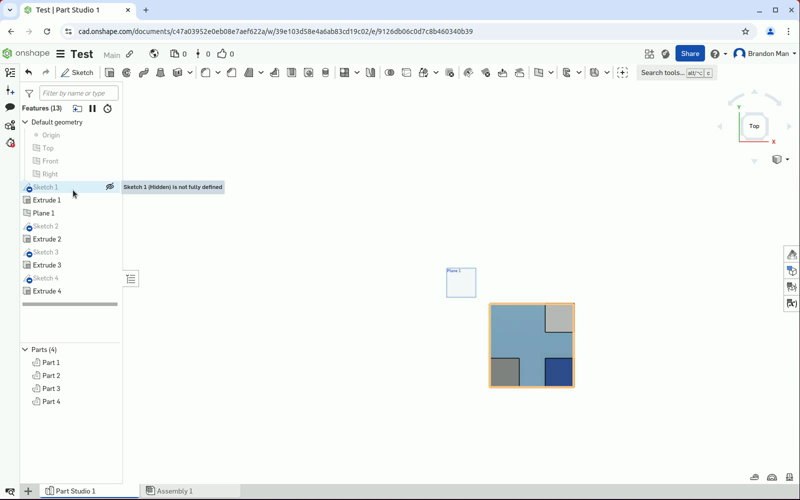
click(73, 189)
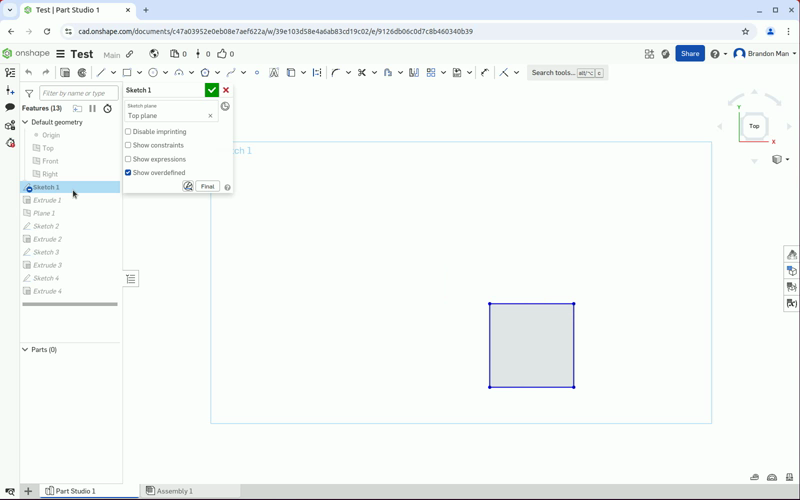
mouse_move(229, 92)
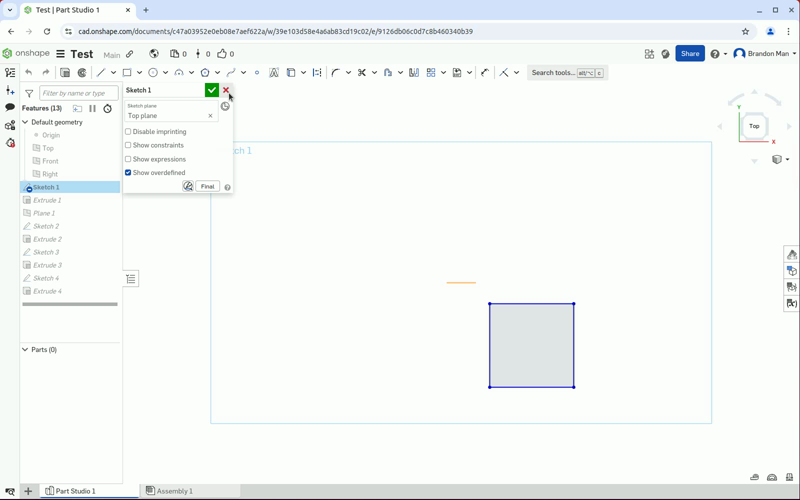
click(229, 92)
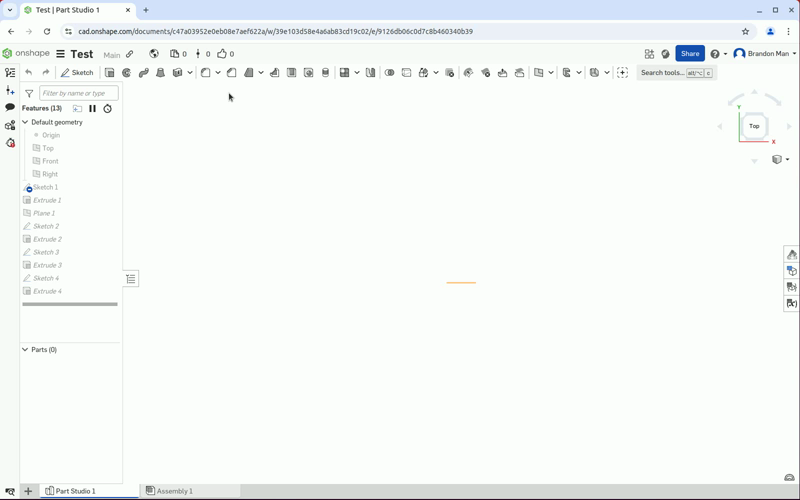
key(shift+s)
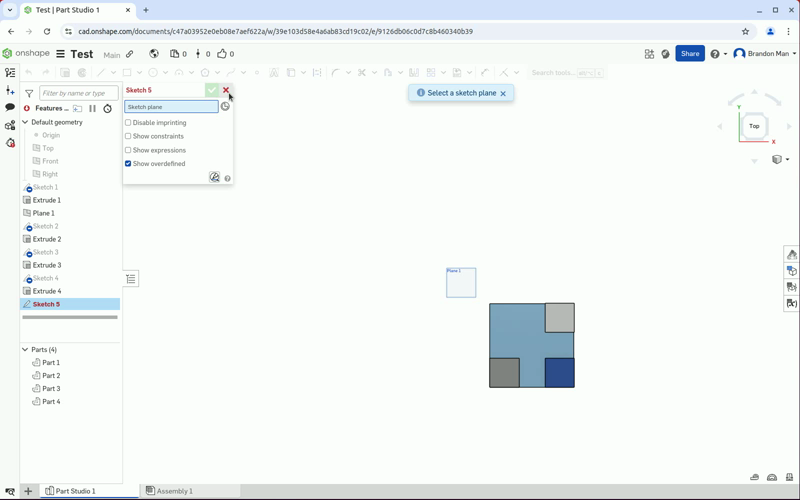
mouse_move(73, 215)
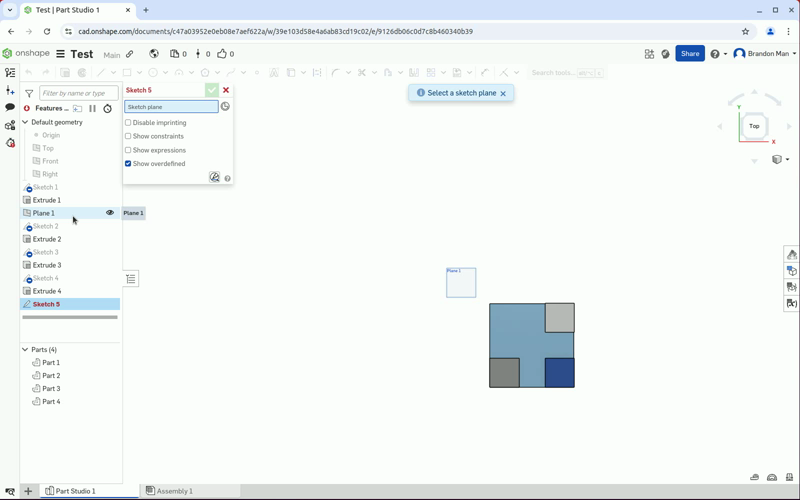
click(73, 215)
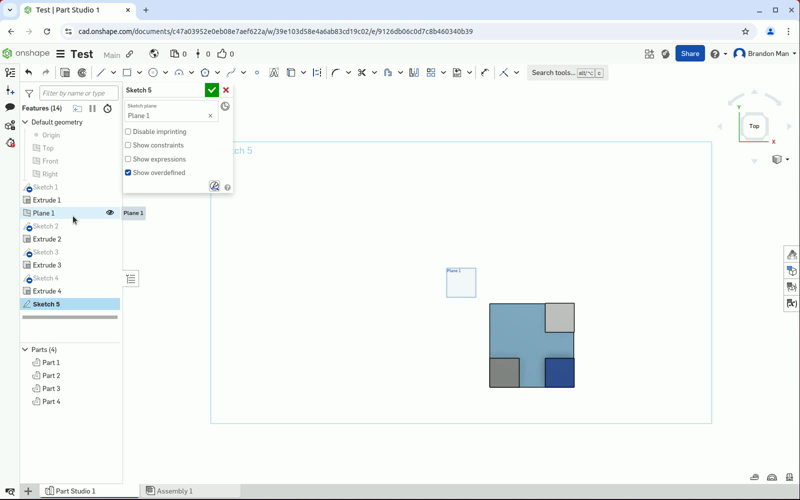
mouse_move(73, 352)
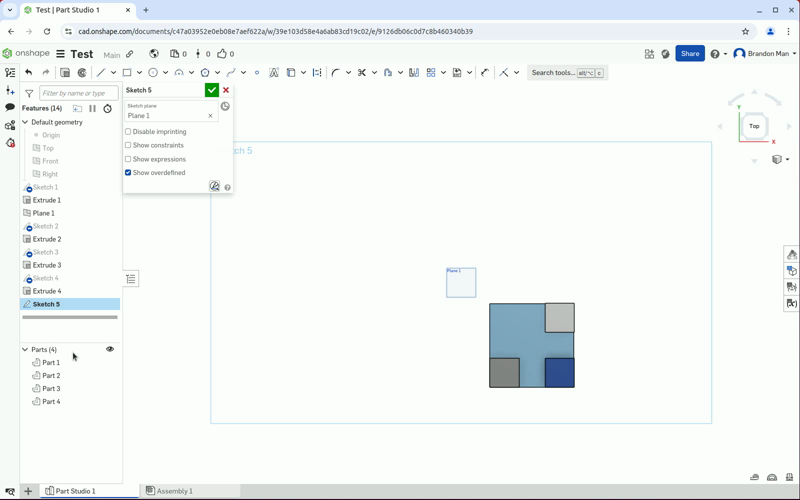
key(y)
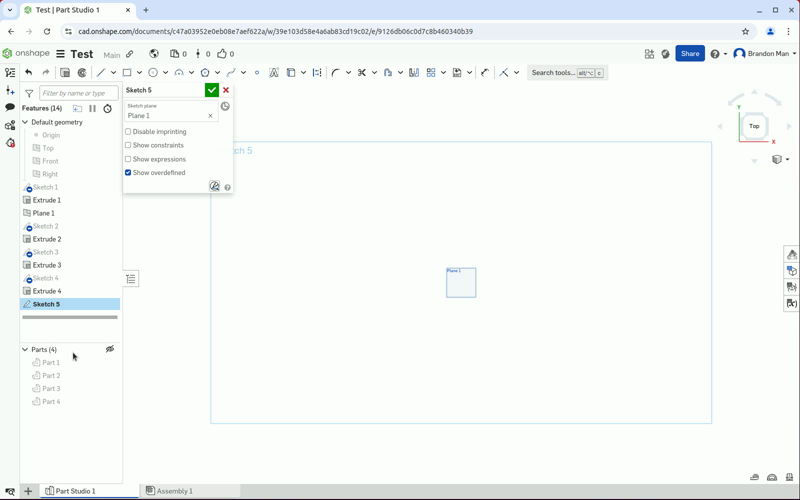
key(l)
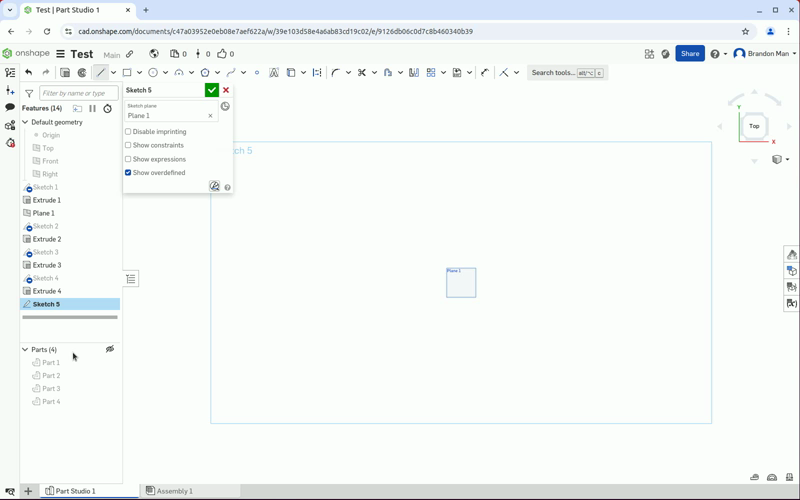
key_down(shift)
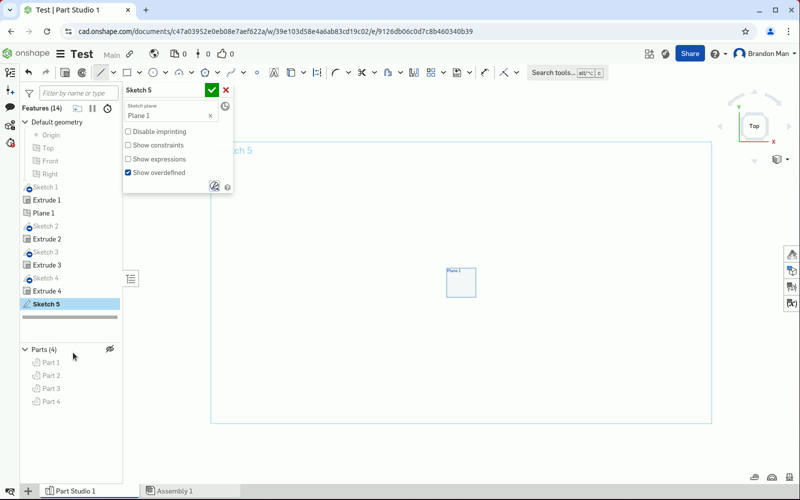
mouse_move(489, 332)
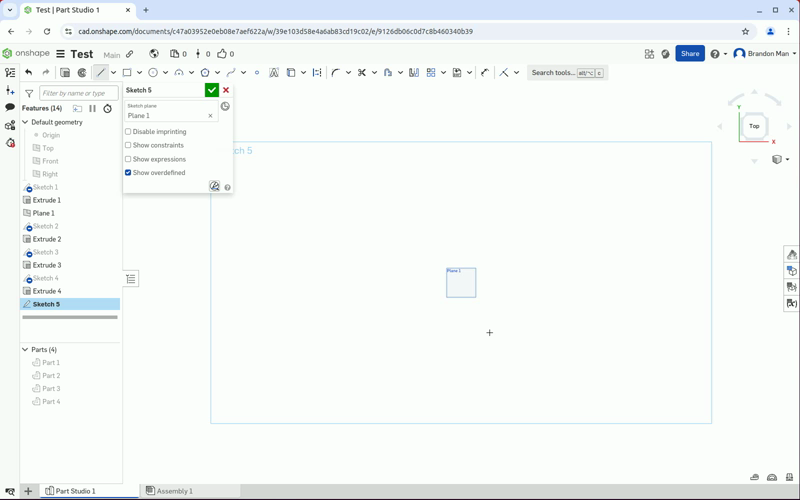
click(489, 332)
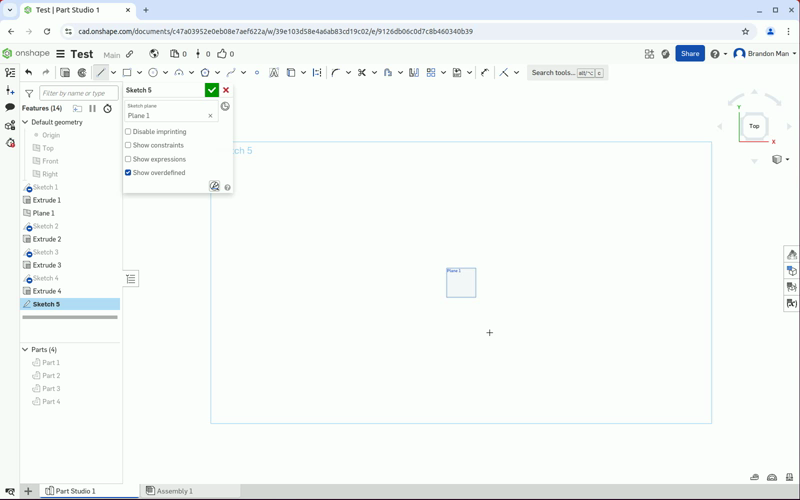
key_up(shift)
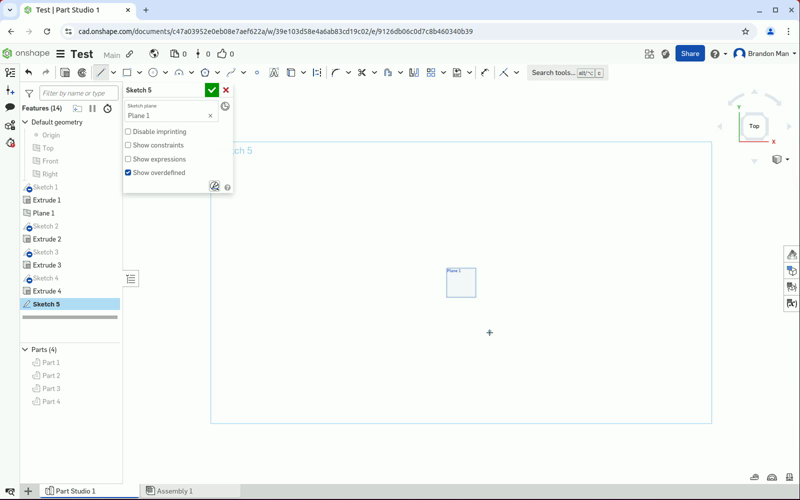
key_down(shift)
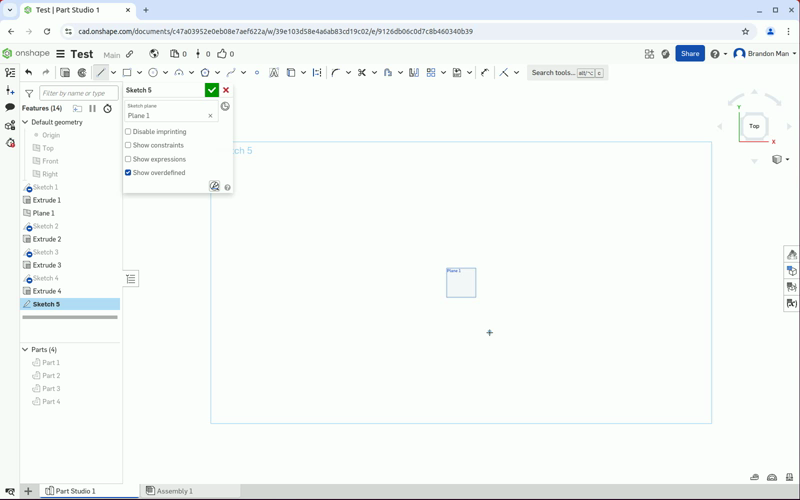
mouse_move(519, 332)
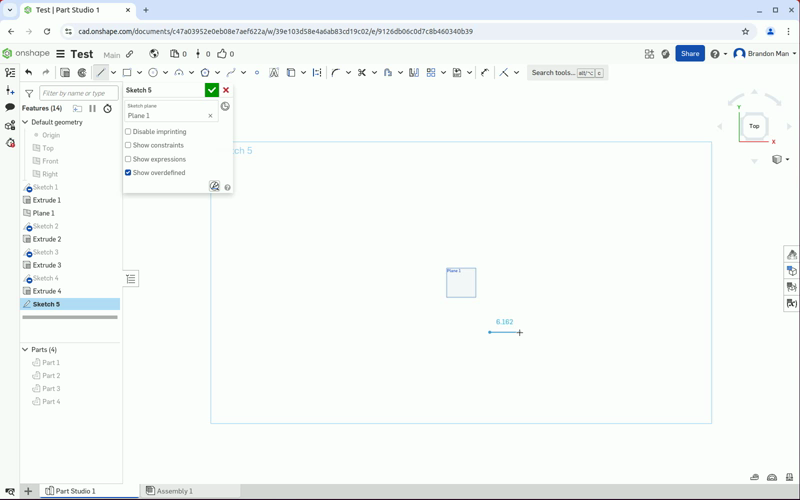
mouse_move(519, 332)
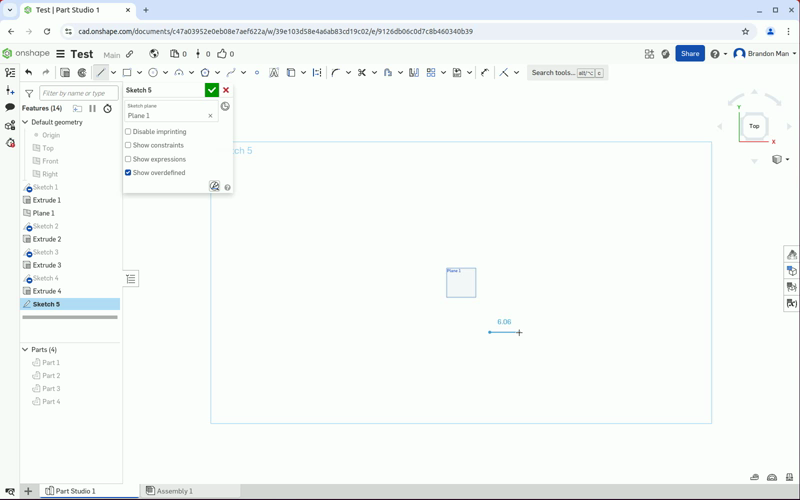
click(519, 332)
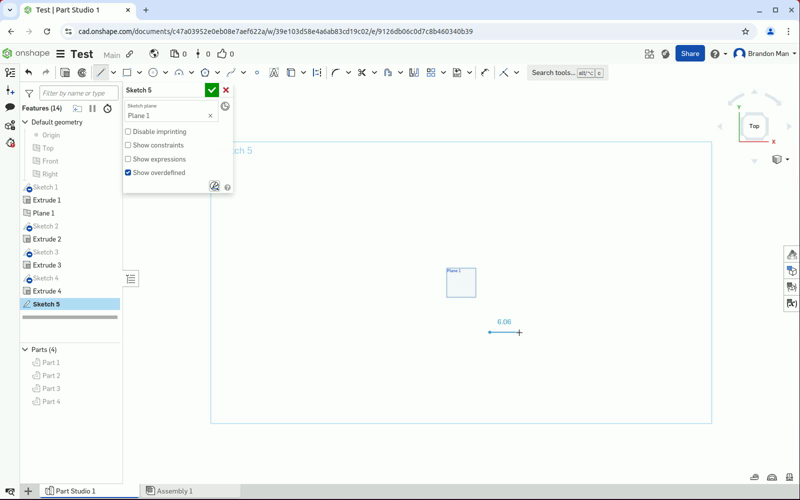
key_up(shift)
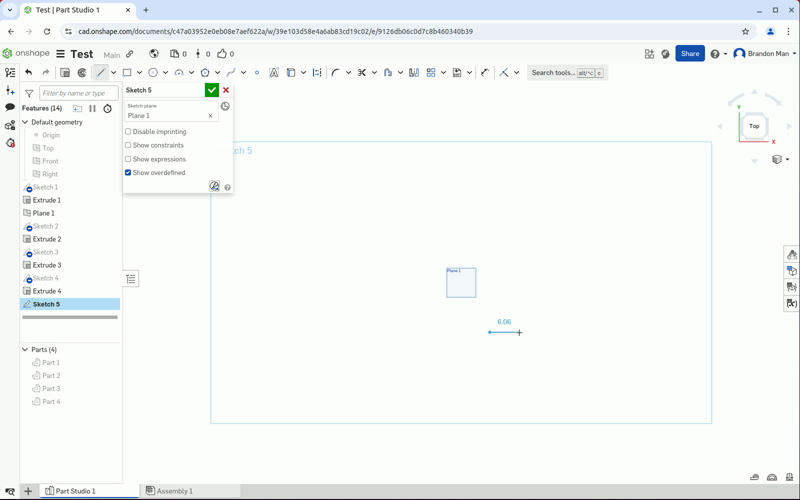
key_down(shift)
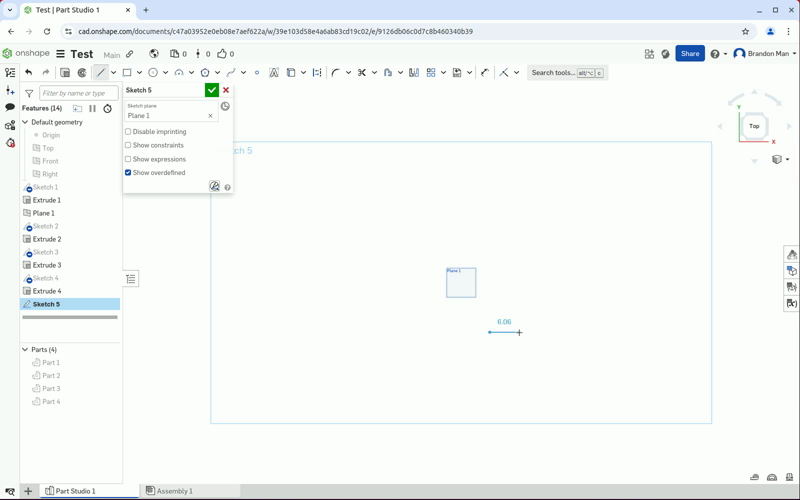
mouse_move(549, 332)
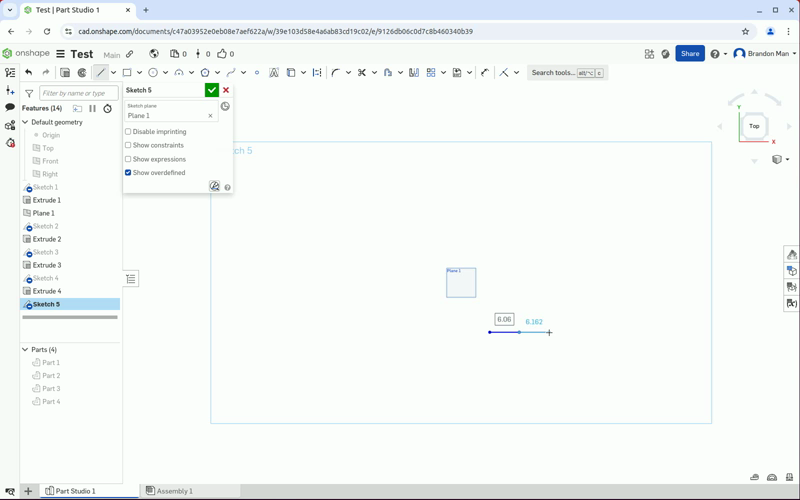
mouse_move(519, 303)
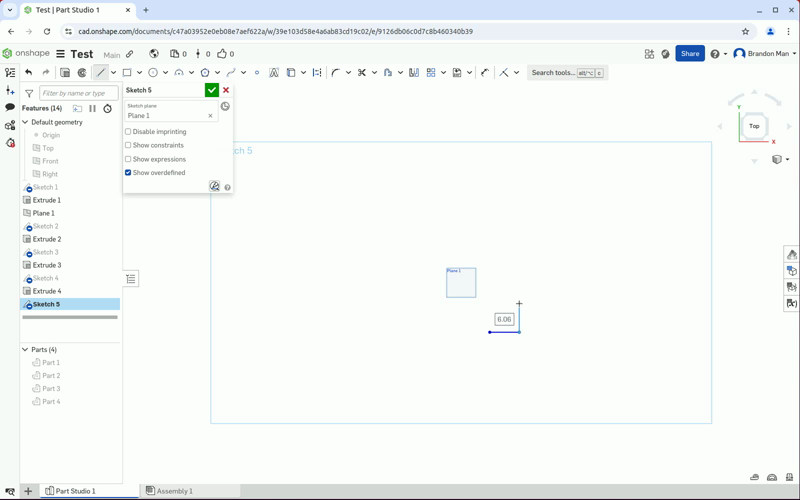
click(519, 303)
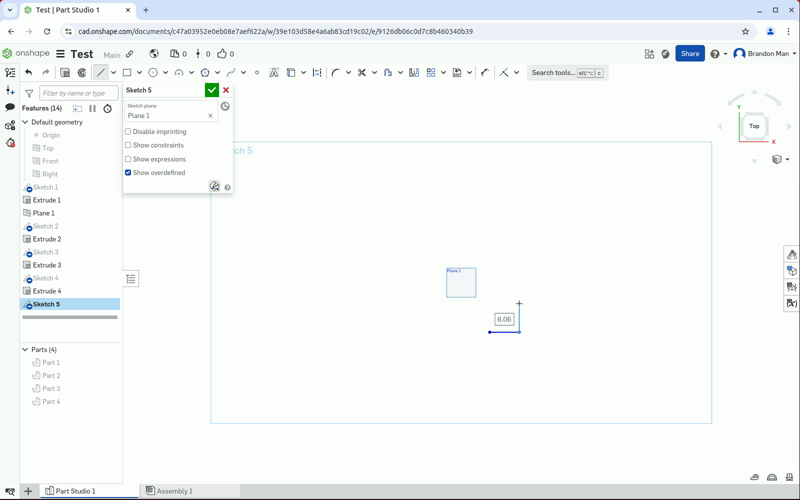
key_up(shift)
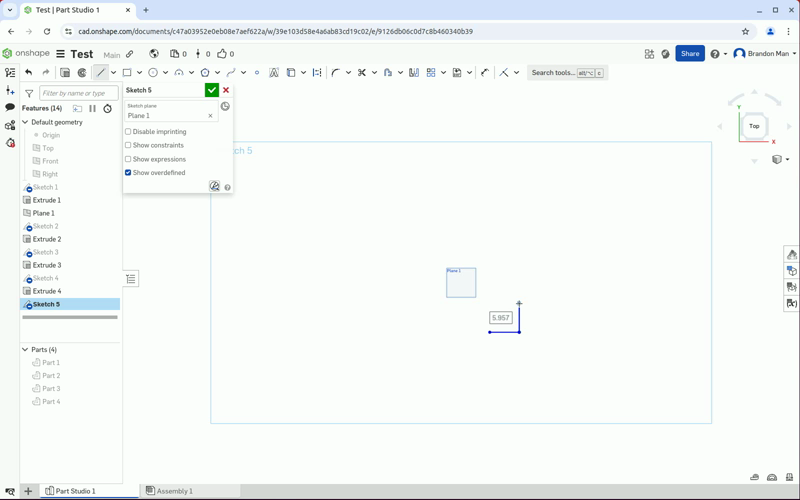
key_down(shift)
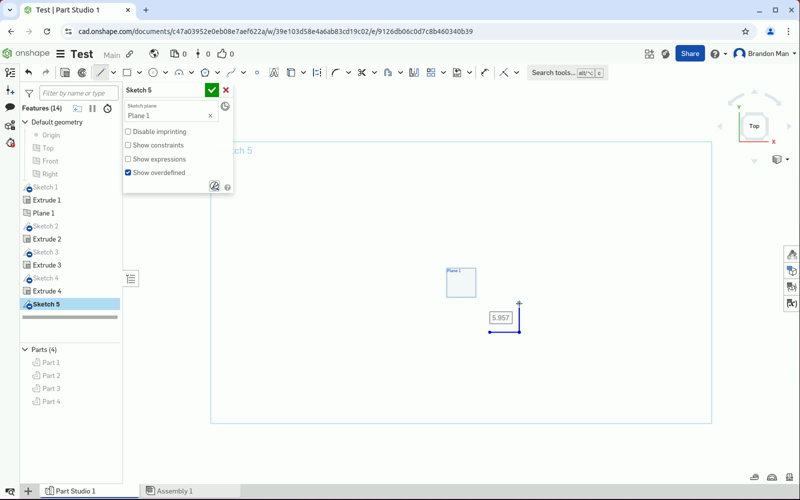
mouse_move(549, 303)
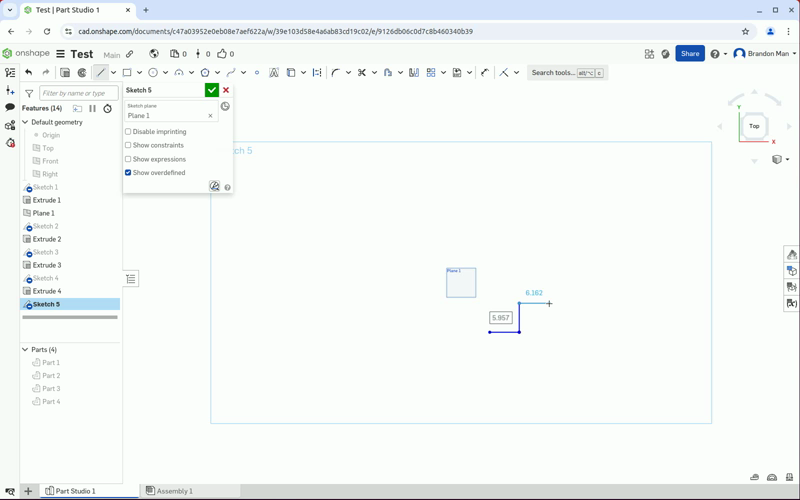
mouse_move(489, 303)
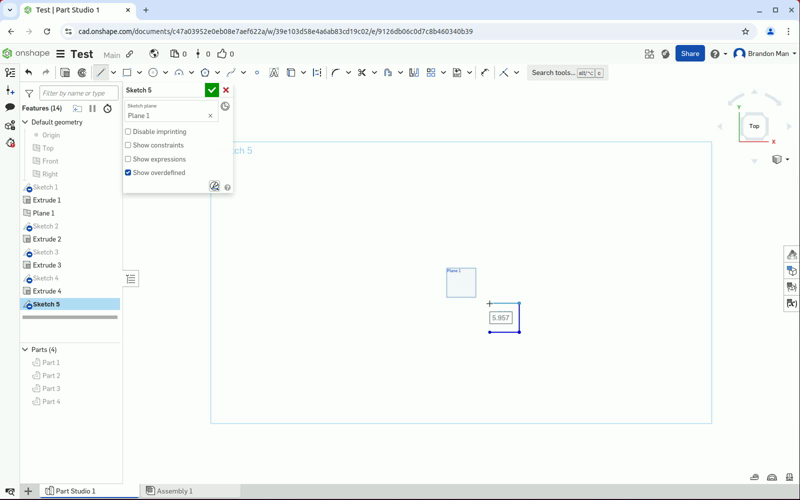
click(489, 303)
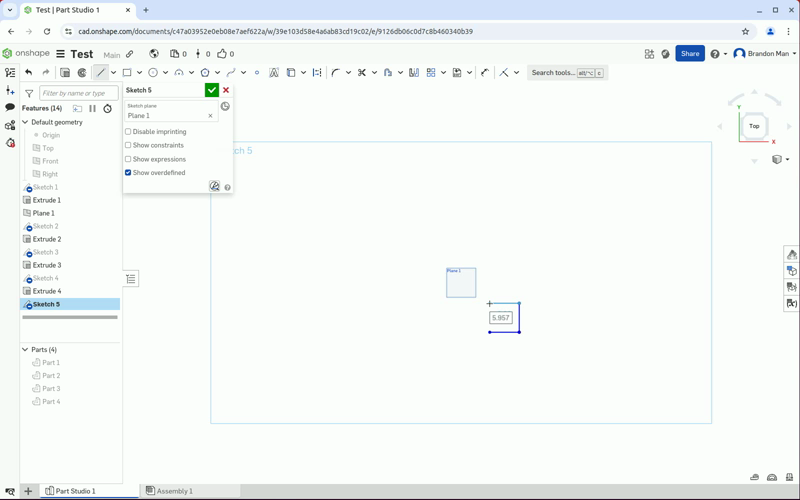
key_up(shift)
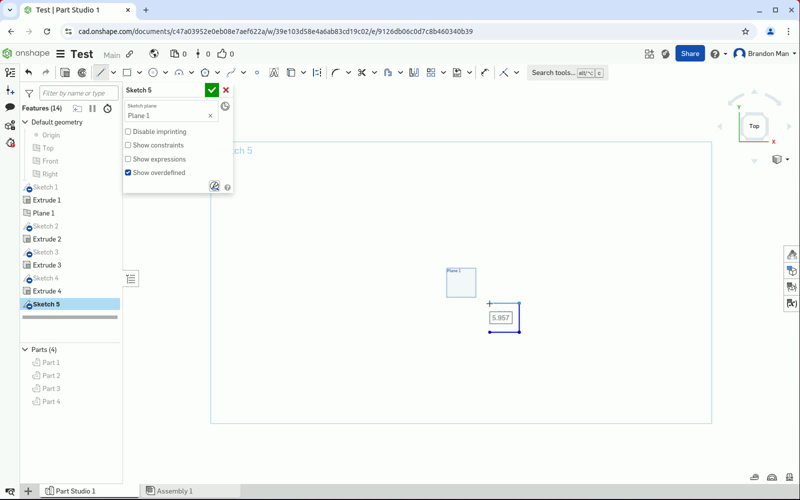
mouse_move(519, 303)
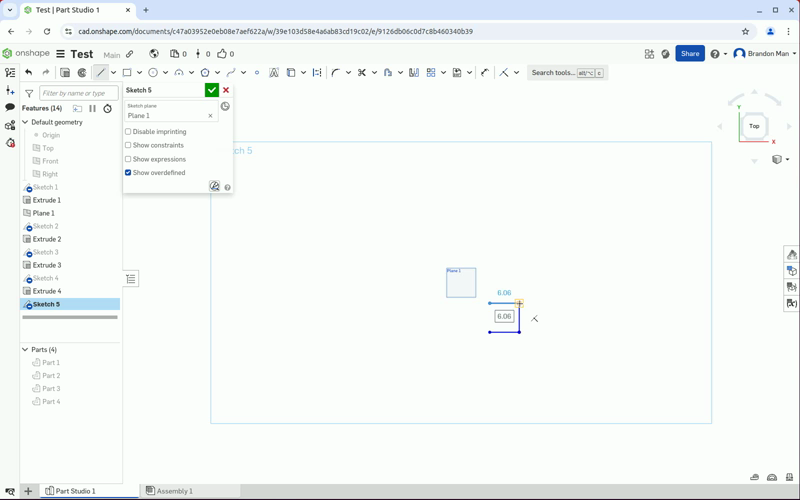
key_down(shift)
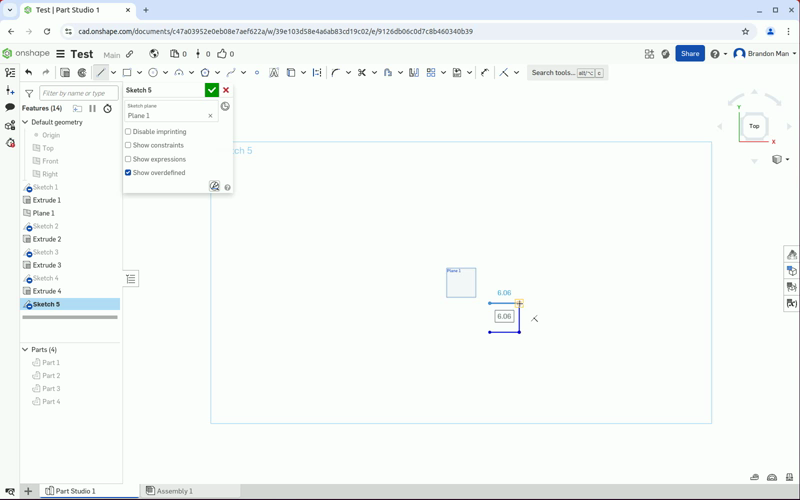
mouse_move(489, 332)
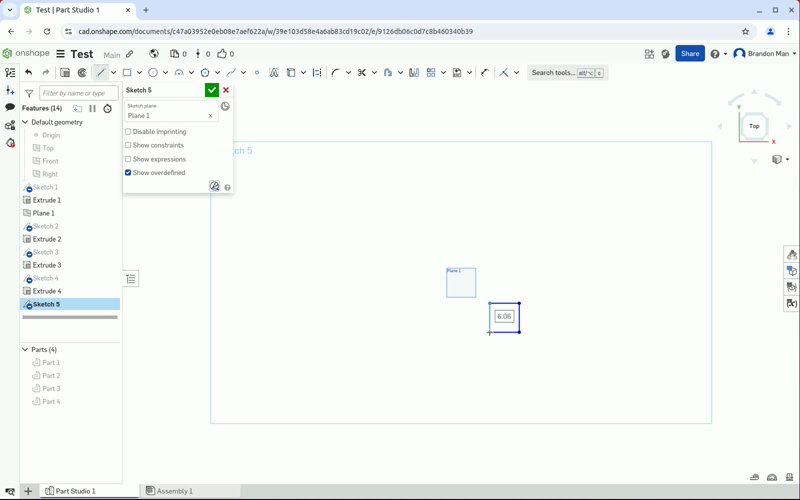
key_up(shift)
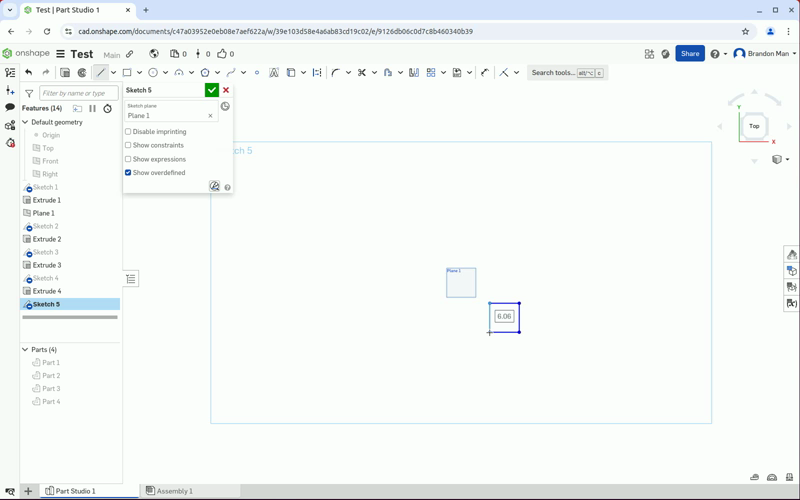
click(489, 332)
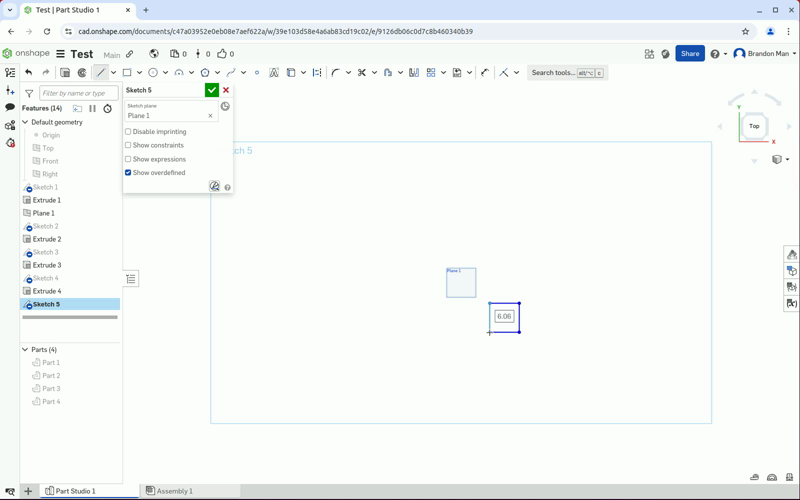
key(esc)
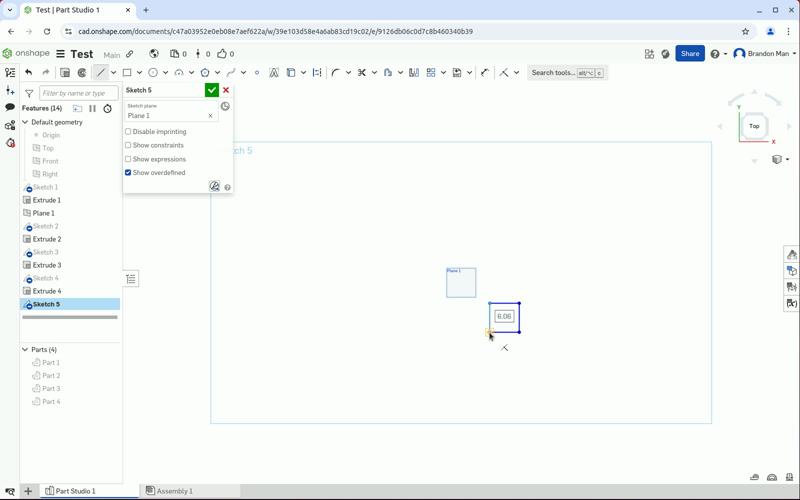
mouse_move(508, 317)
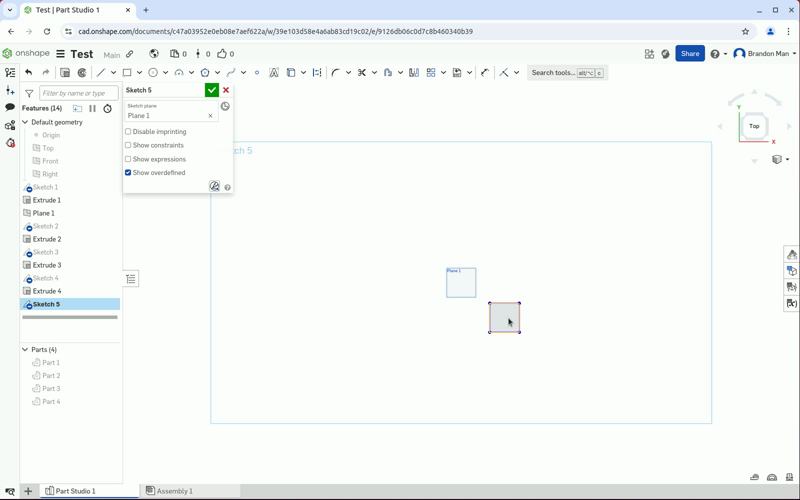
scroll(6)
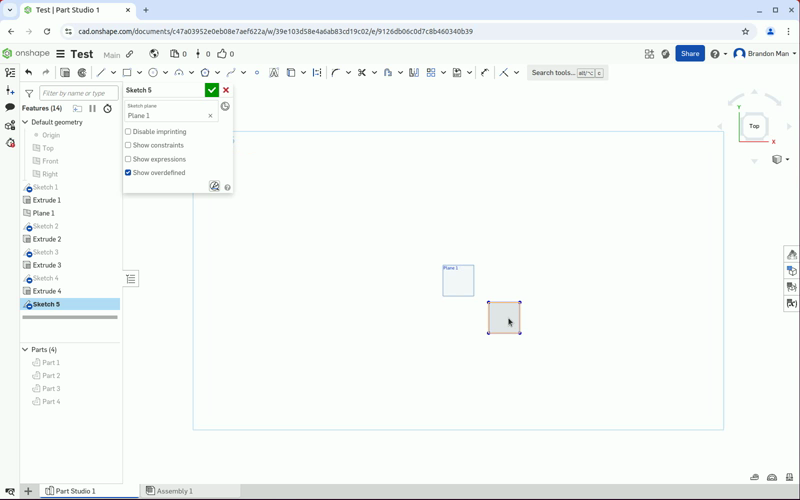
scroll(6)
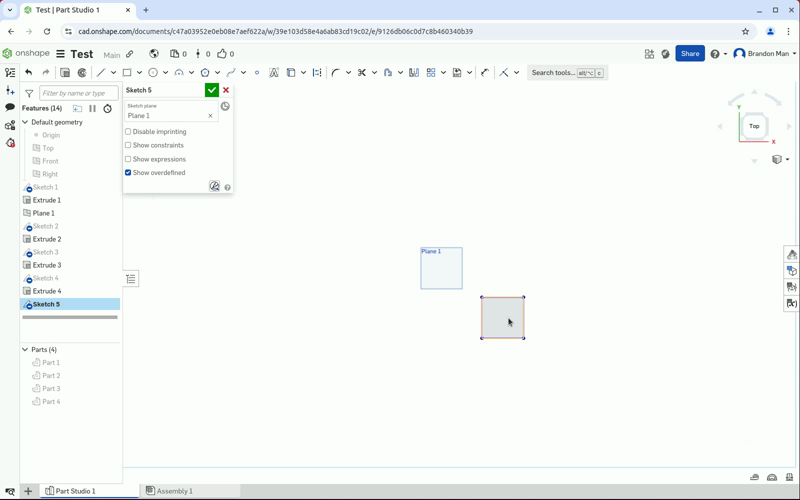
scroll(6)
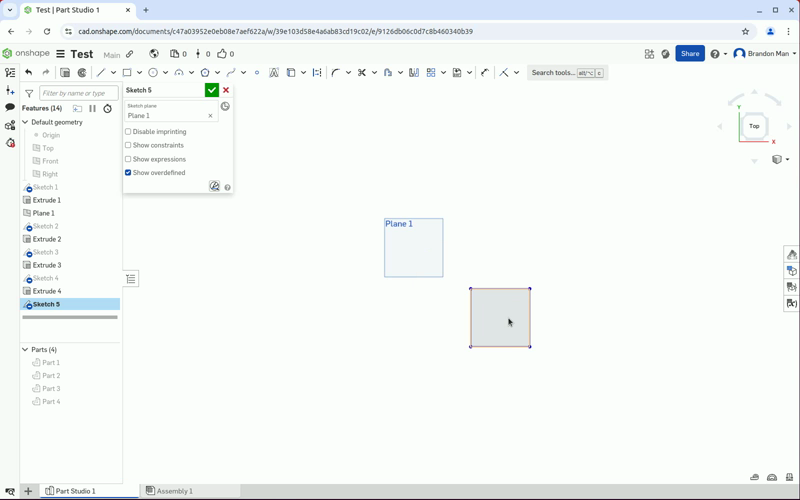
scroll(6)
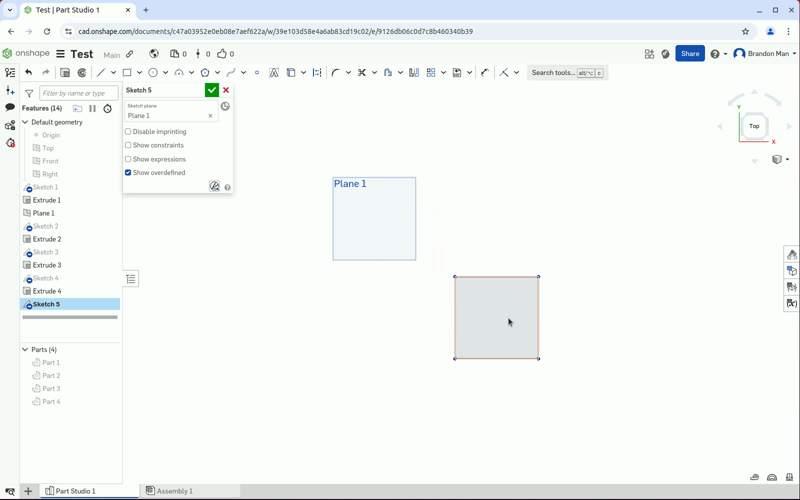
scroll(6)
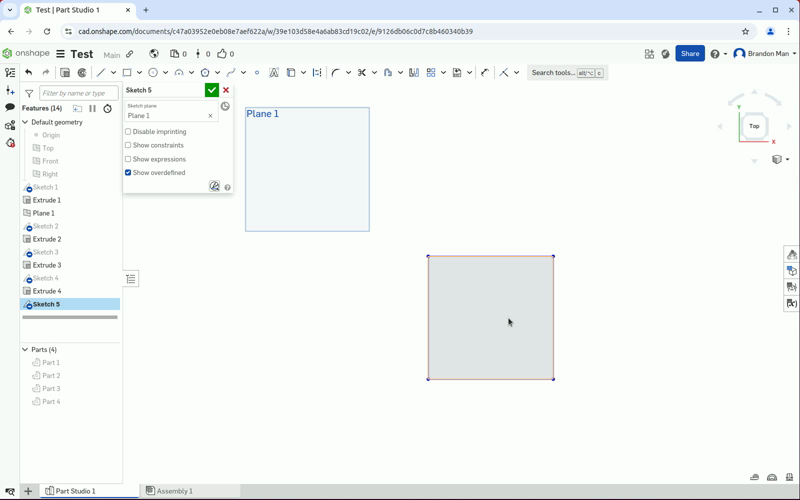
scroll(6)
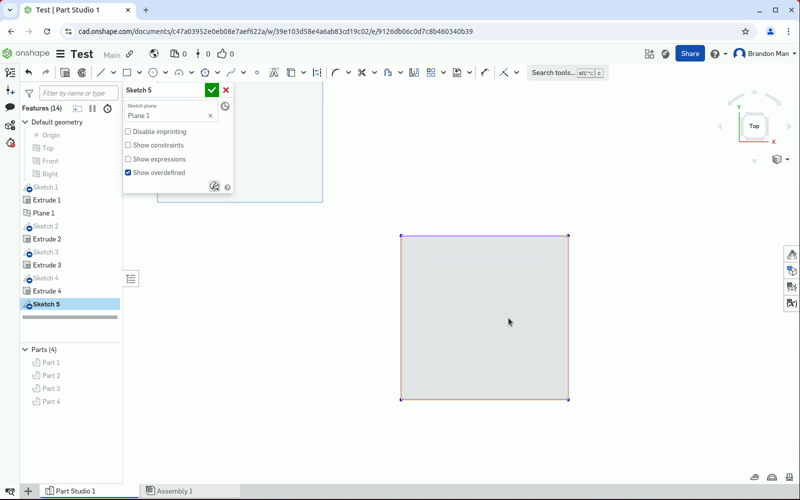
scroll(6)
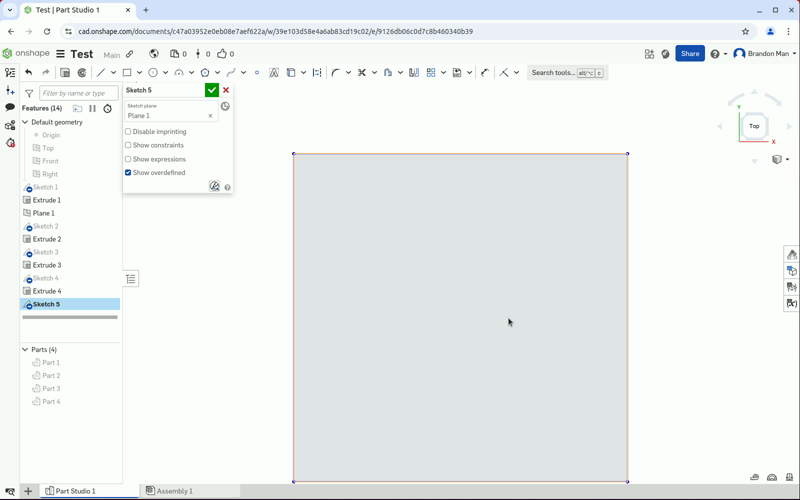
click(508, 317)
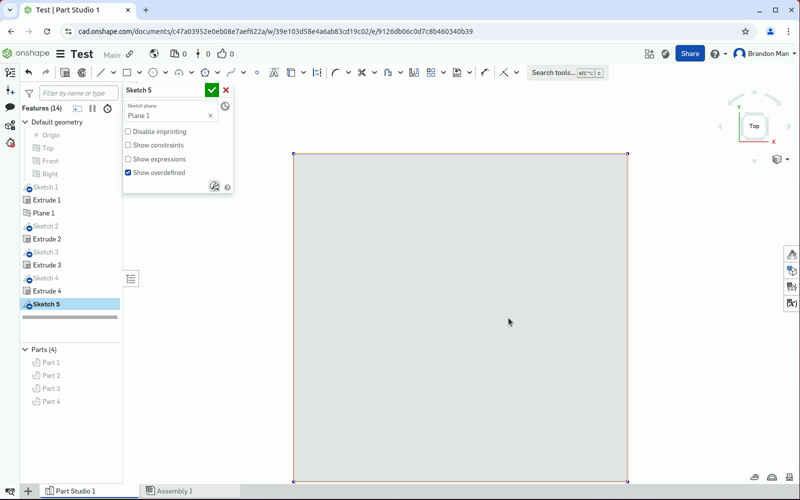
scroll(-6)
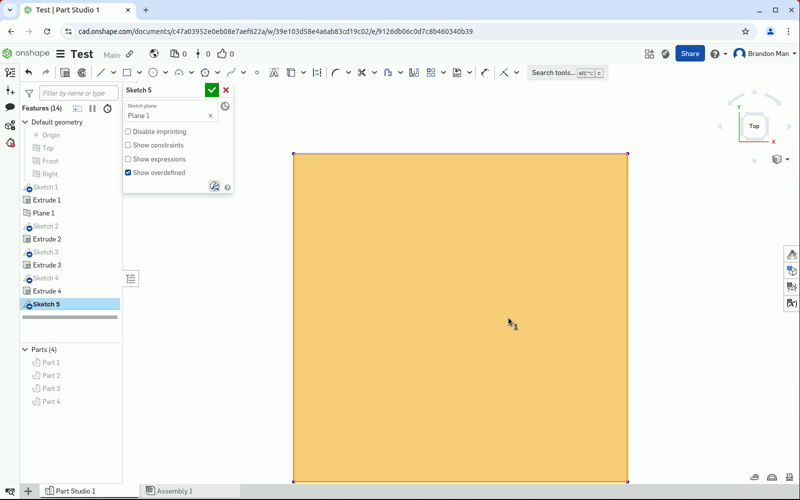
scroll(-6)
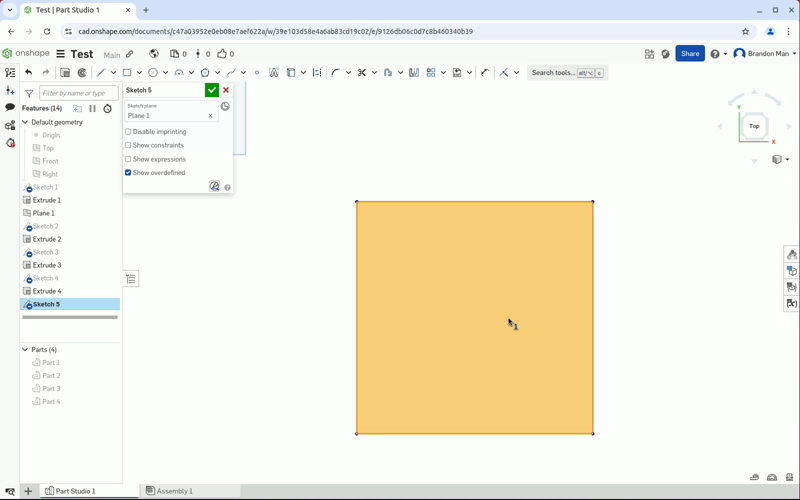
scroll(-6)
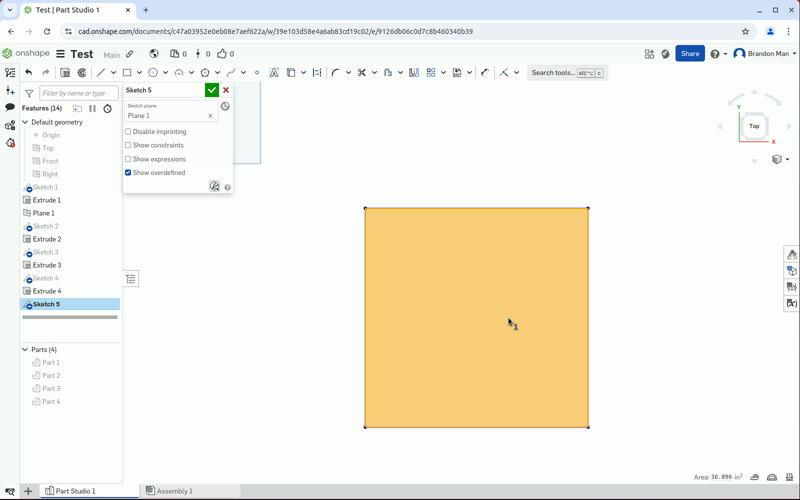
scroll(-6)
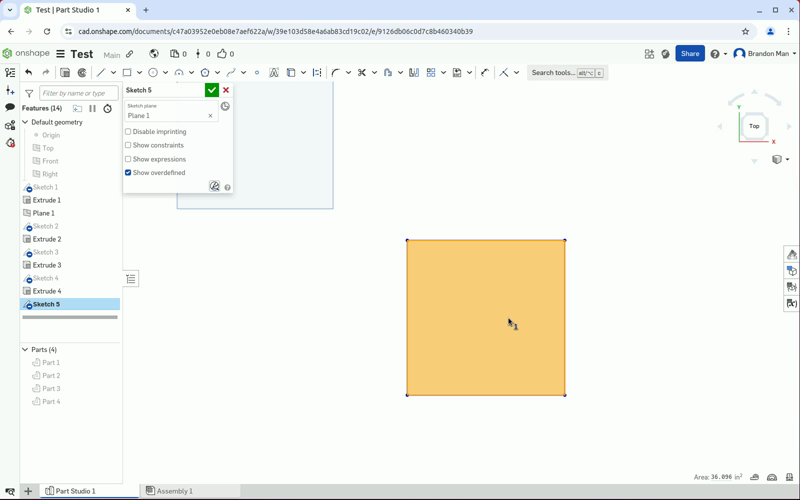
scroll(-6)
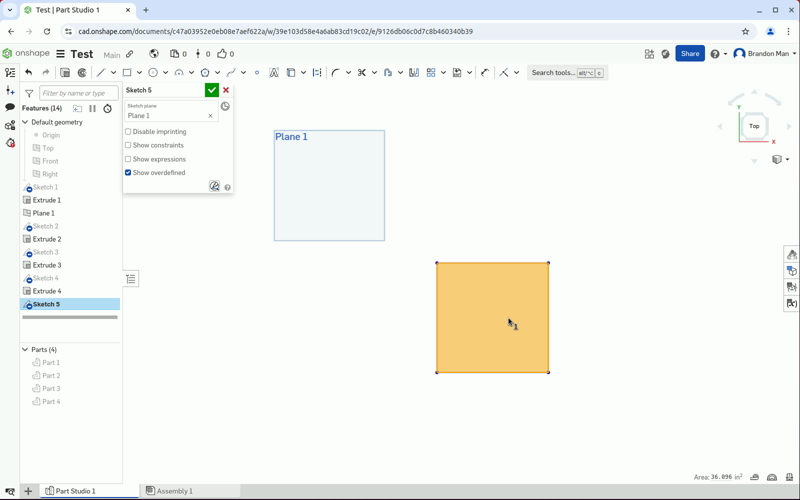
scroll(-6)
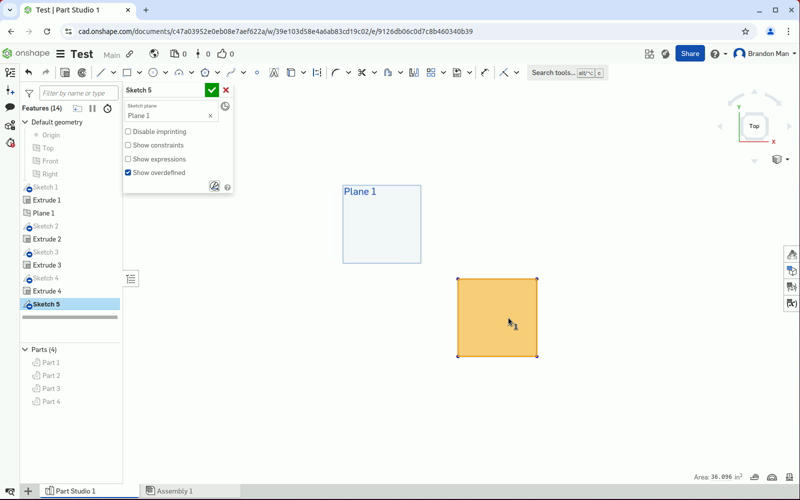
scroll(-6)
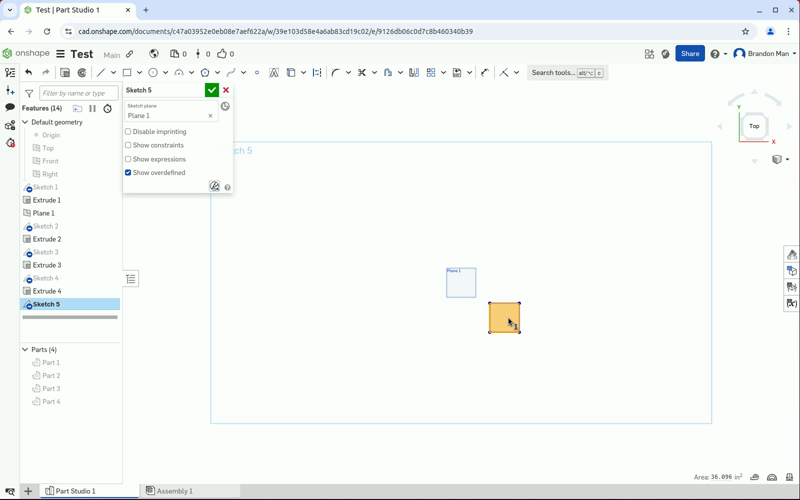
mouse_move(73, 352)
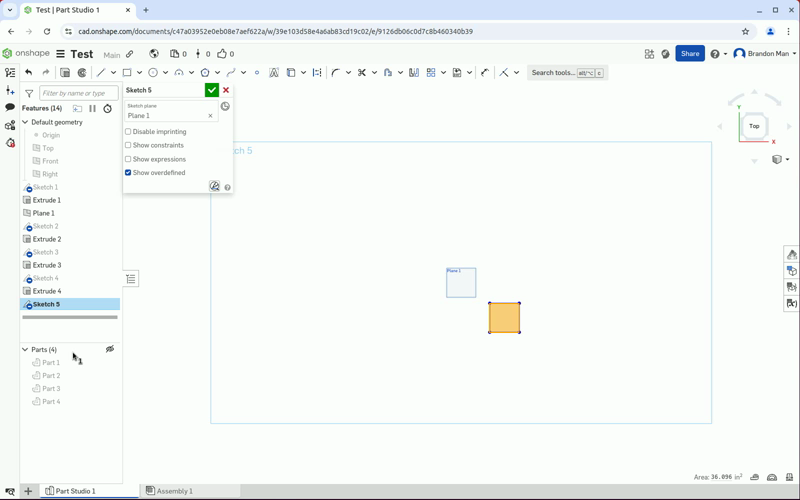
key(shift+y)
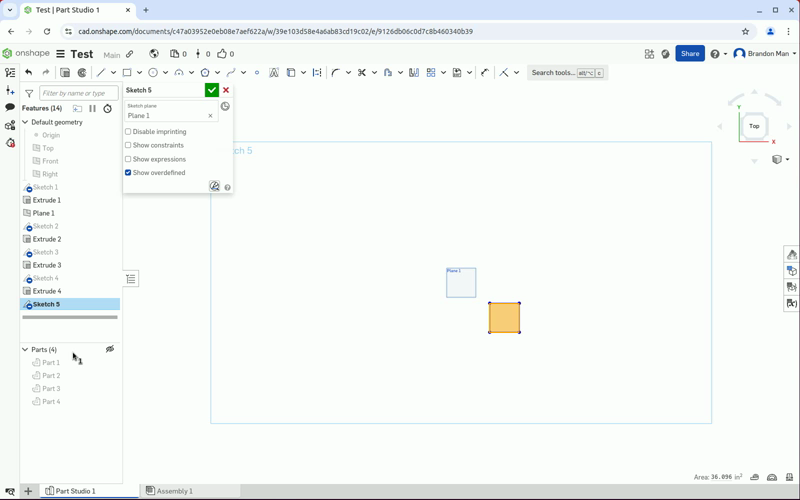
key(shift+e)
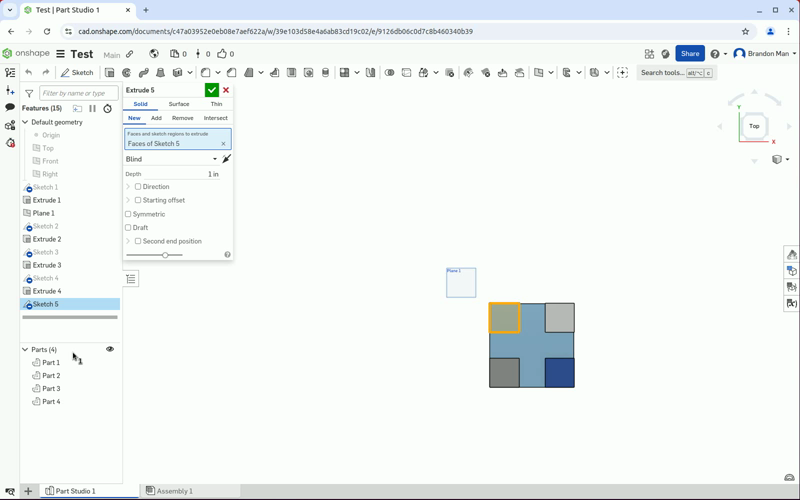
mouse_move(143, 106)
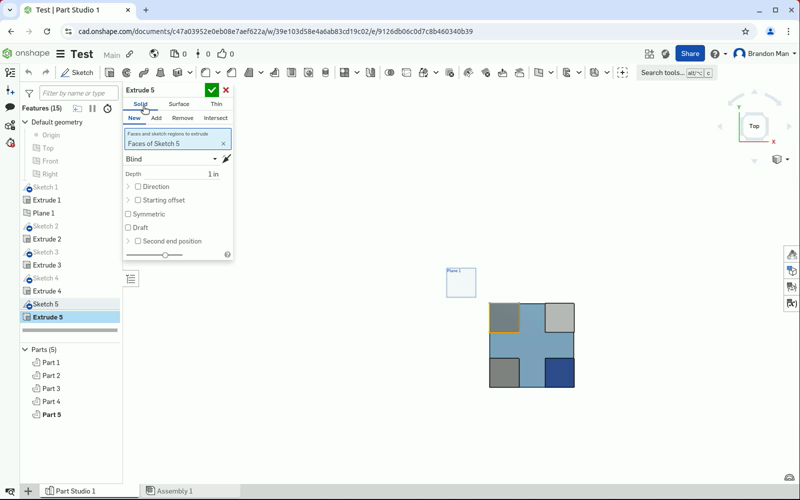
click(143, 106)
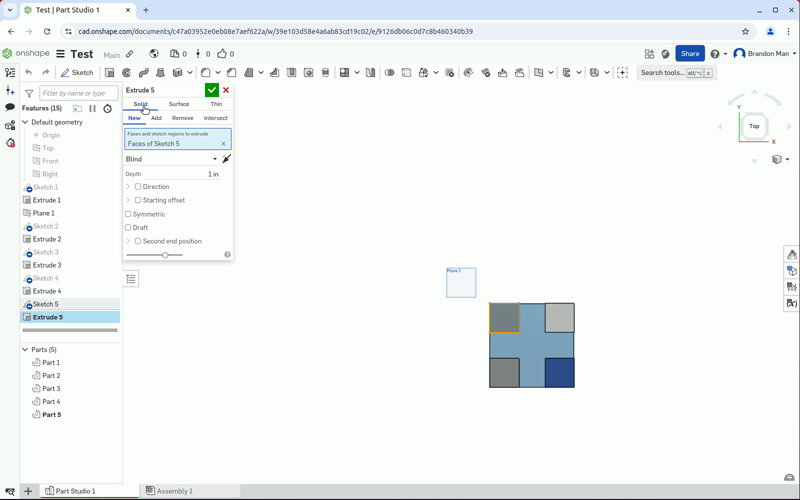
mouse_move(137, 120)
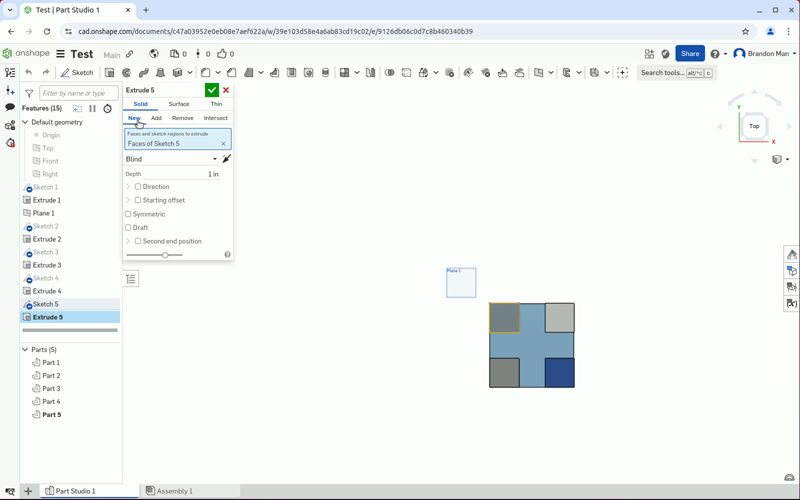
click(137, 120)
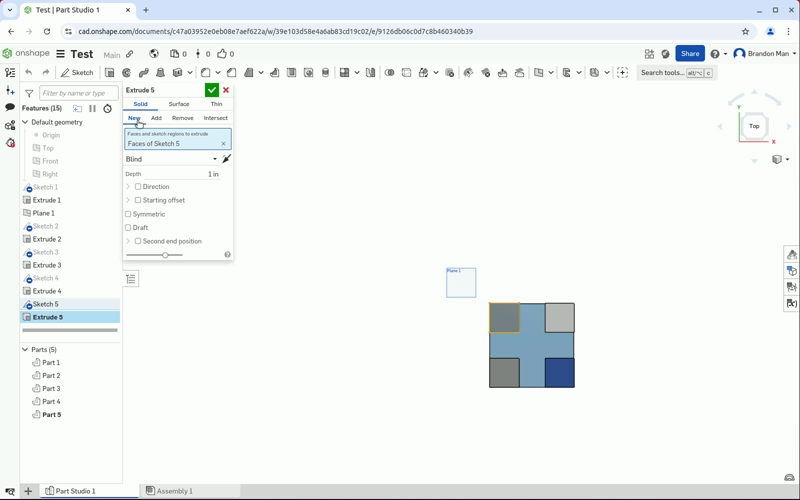
key(tab, 4)
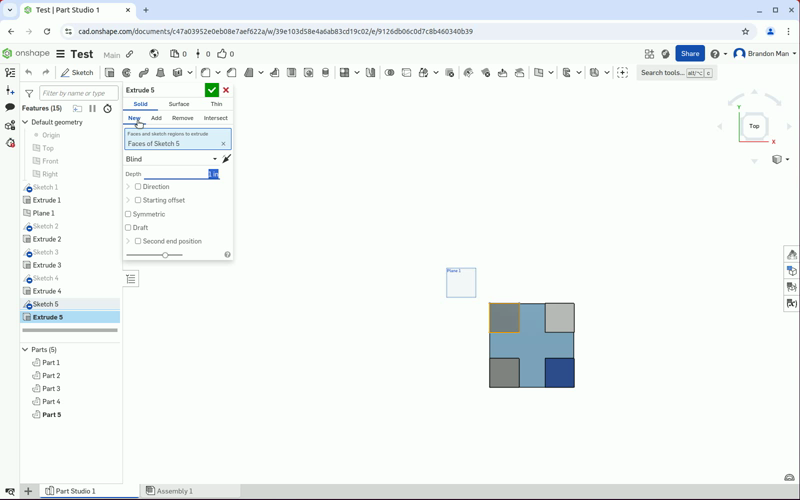
text(11.554)
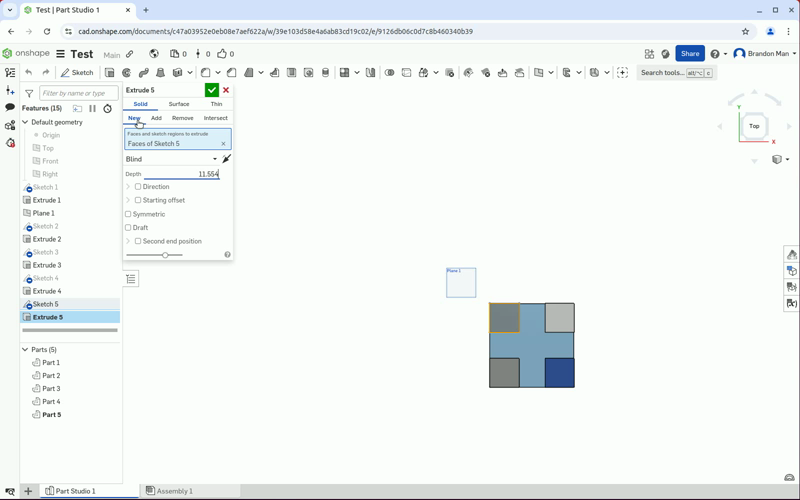
key(enter)
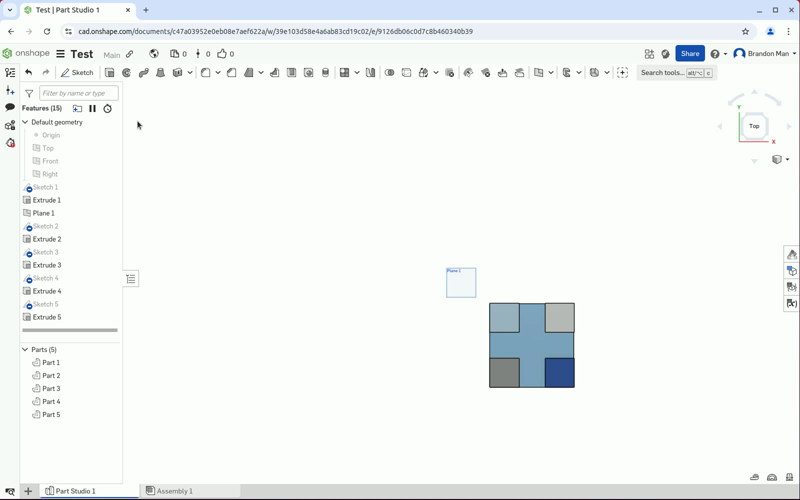
key(shift+h)
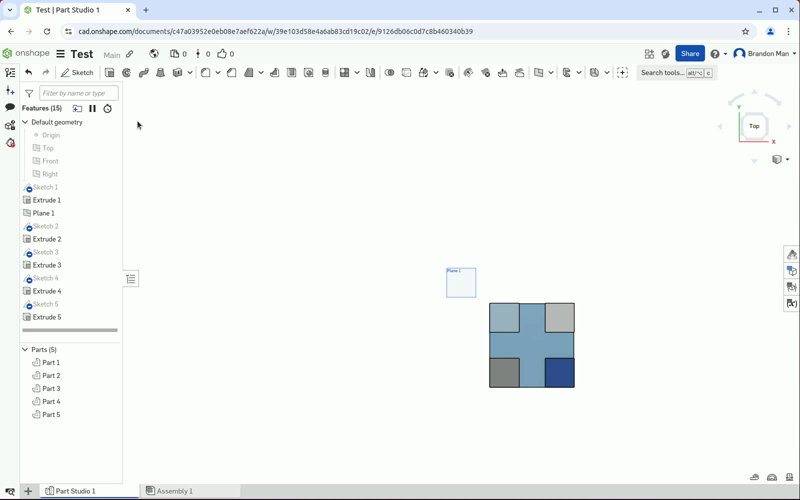
key(shift+h)
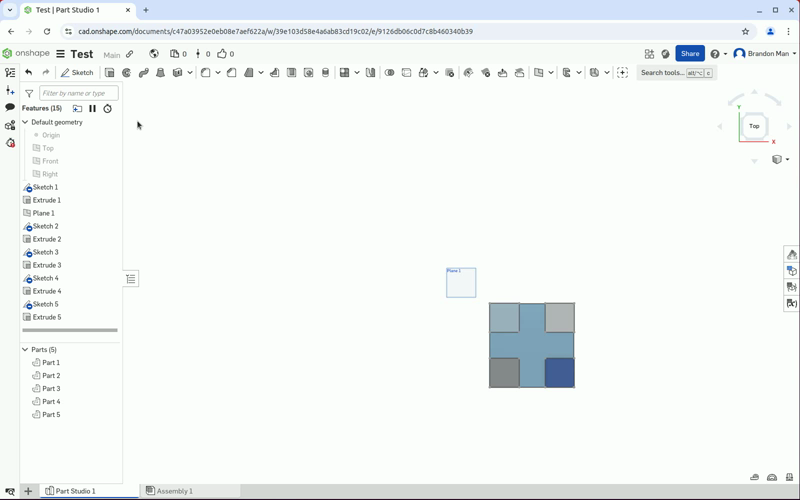
key(shift+7)
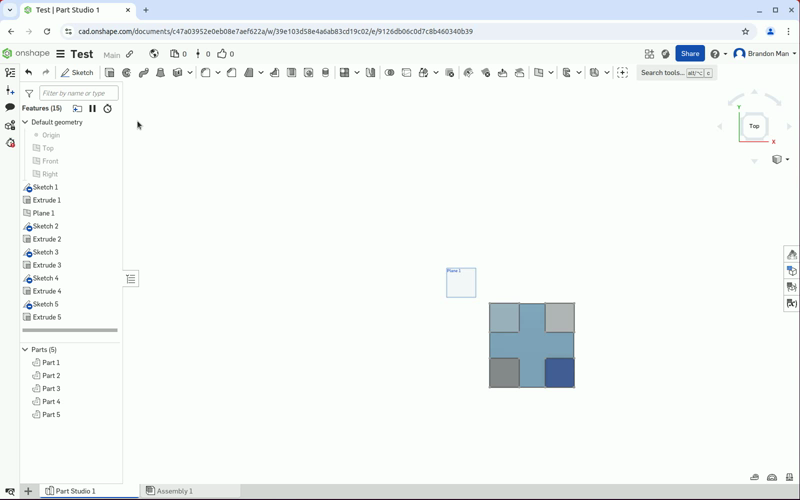
key(up, 3)
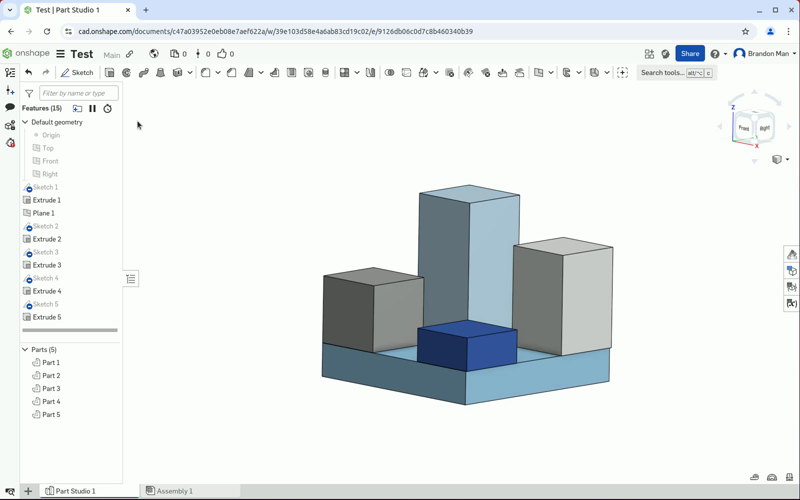
key(left, 3)
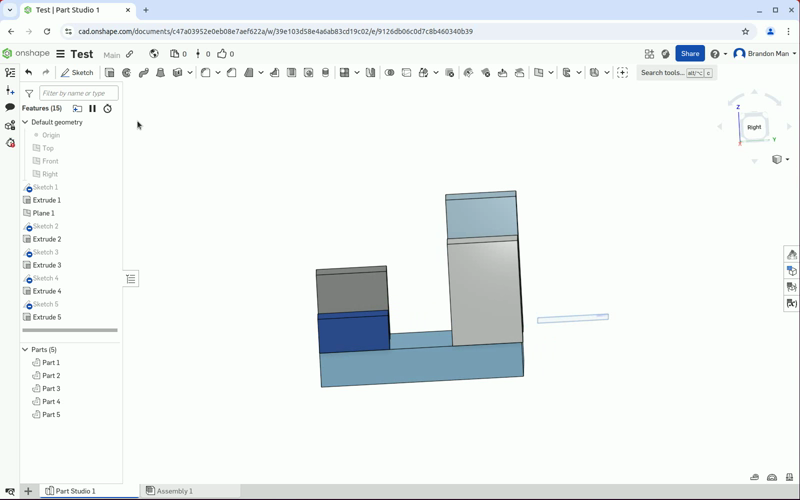
key(right, 3)
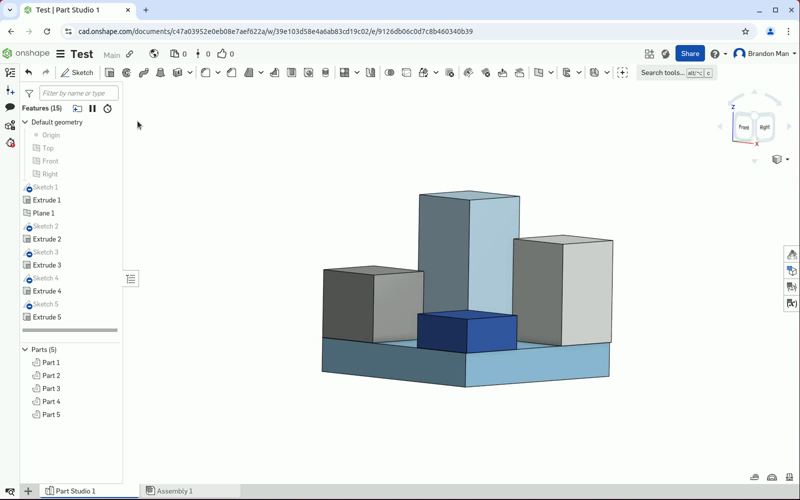
key(down, 3)
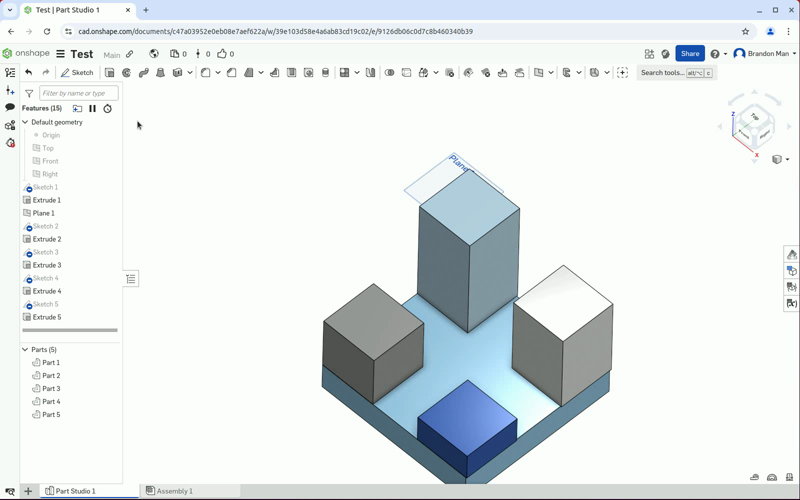
mouse_move(73, 189)
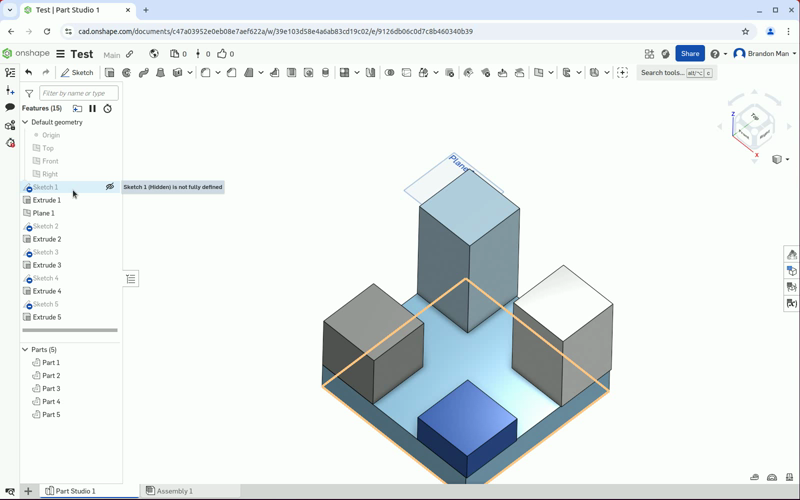
click(73, 189)